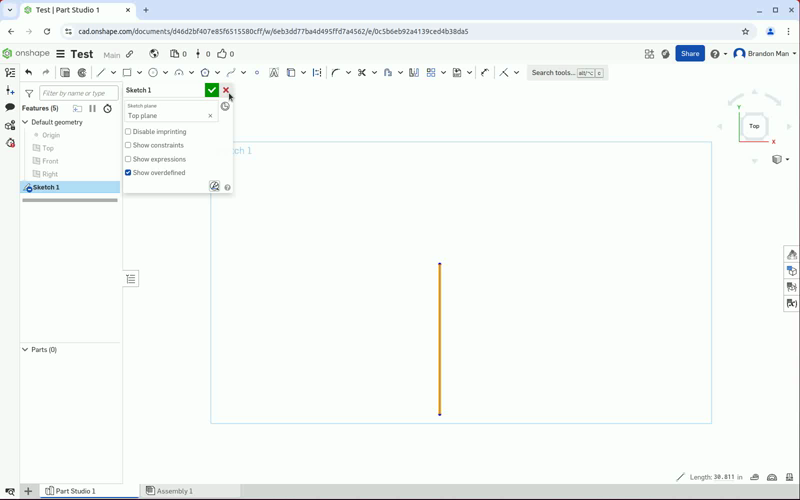
key(shift+h)
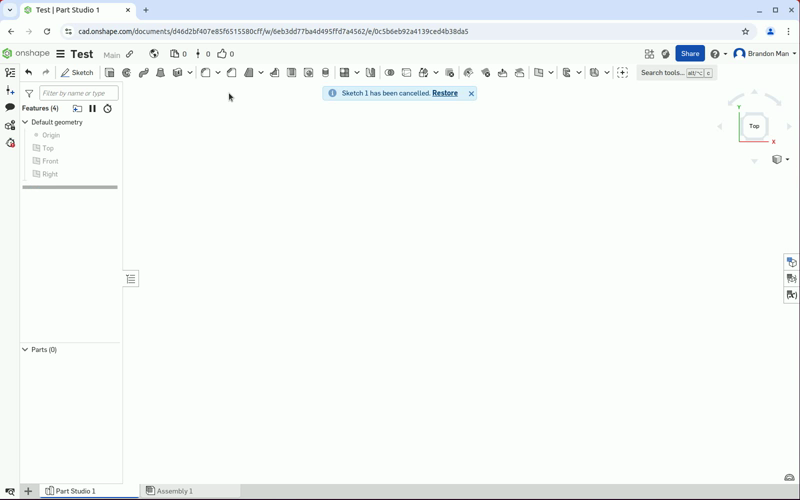
mouse_move(73, 352)
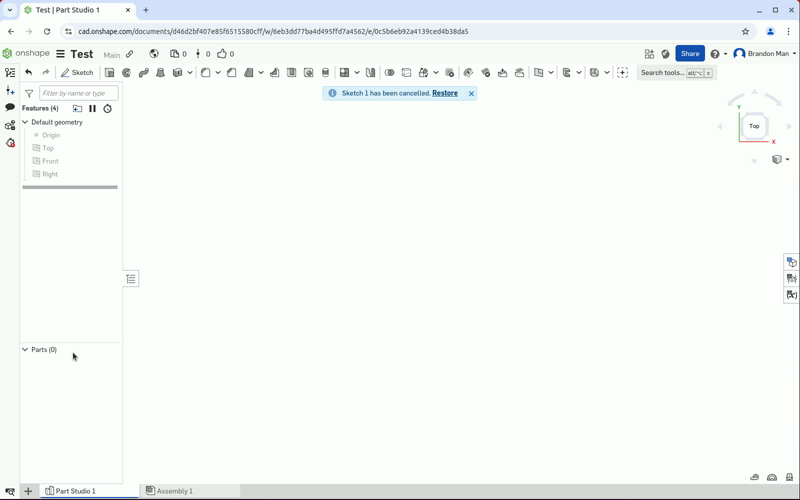
key(y)
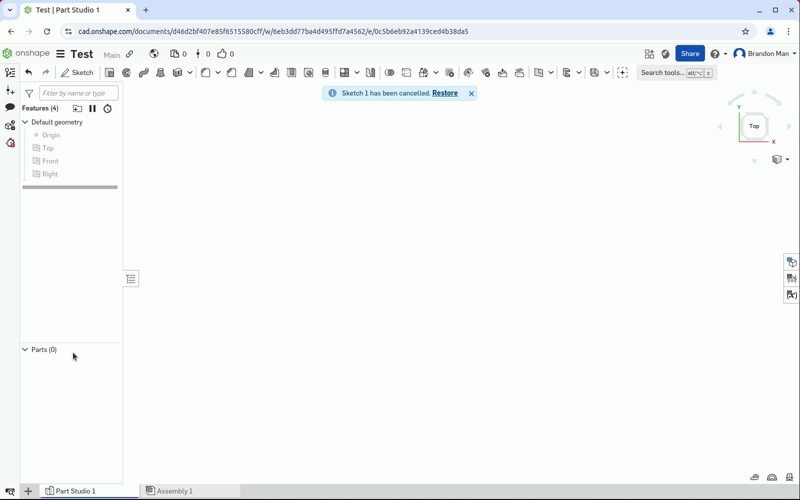
key(shift+p)
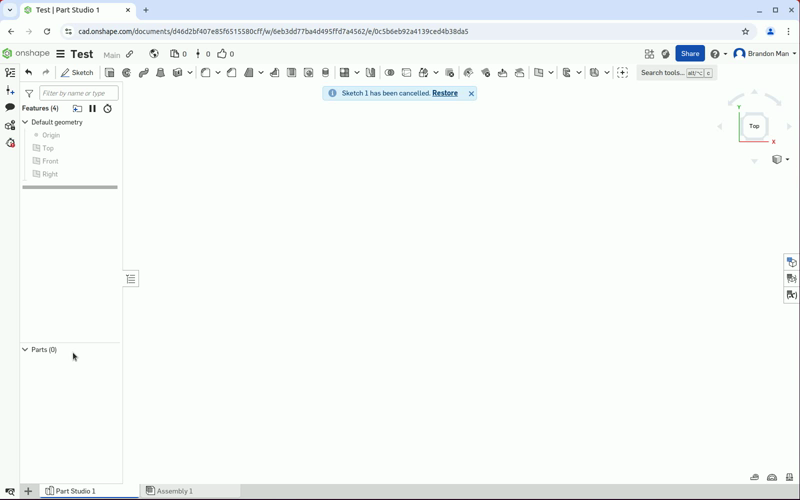
key(space)
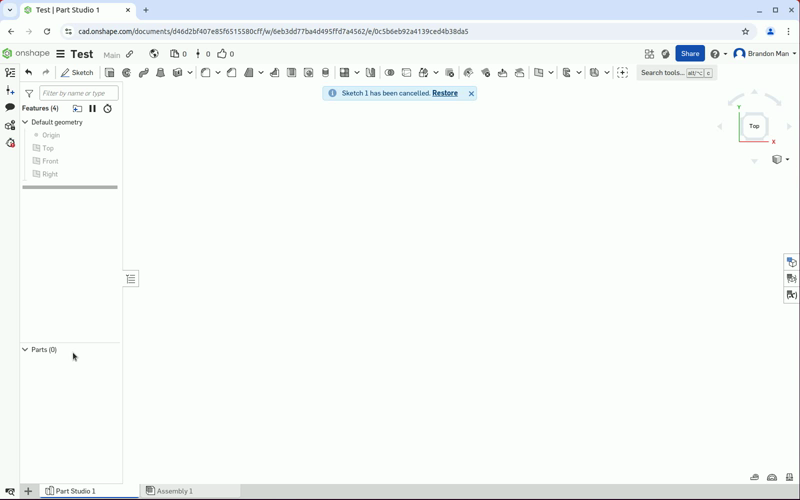
key_down(shift)
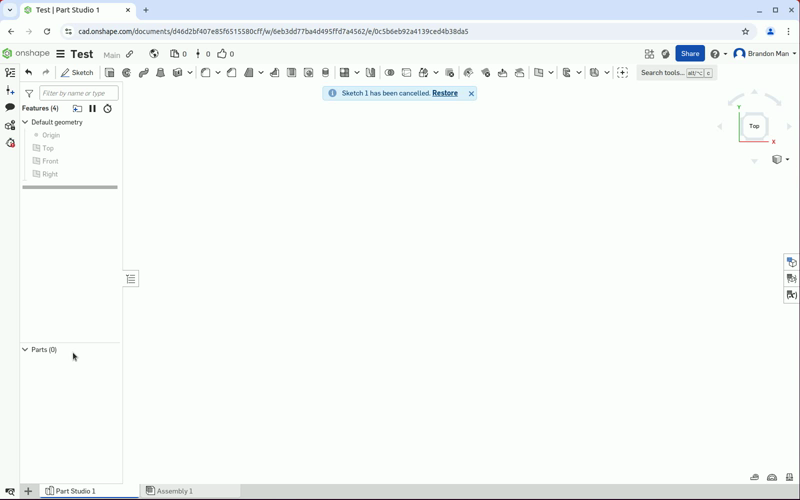
key(up)
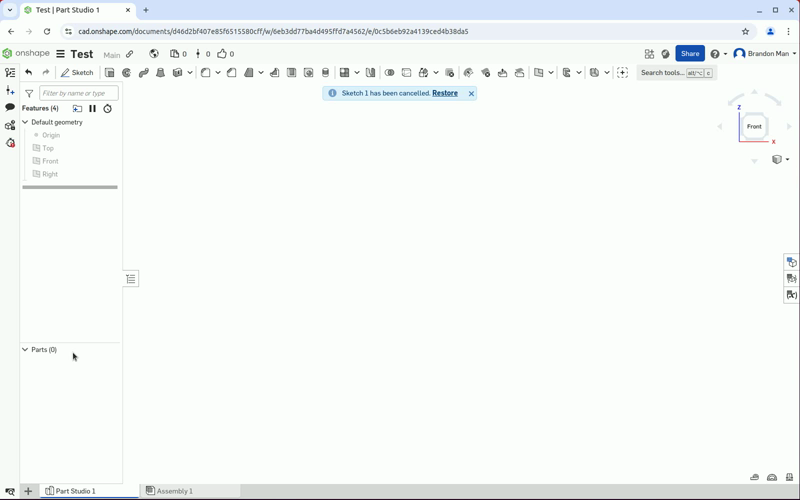
key_up(shift)
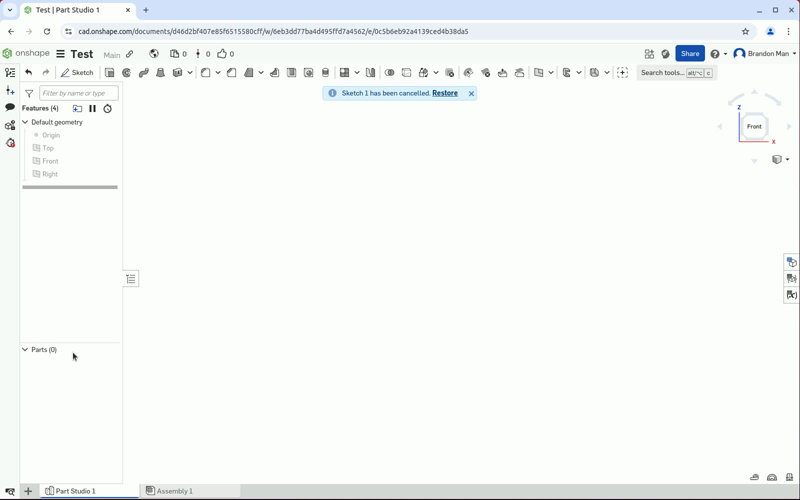
mouse_move(73, 352)
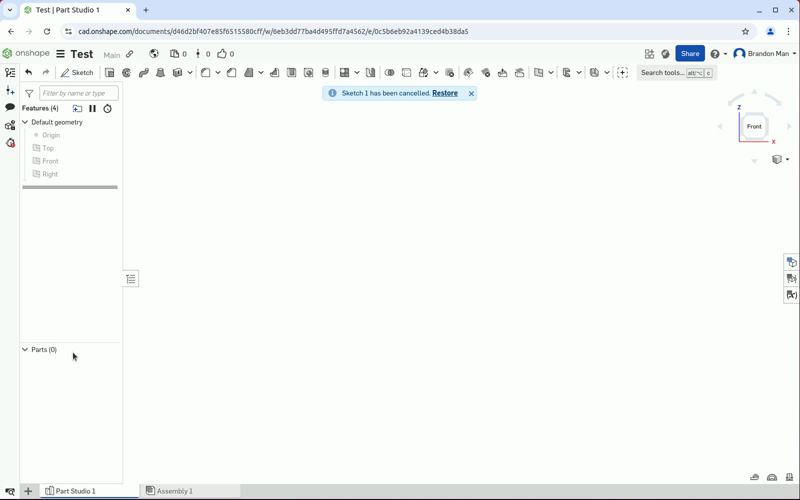
key(shift+y)
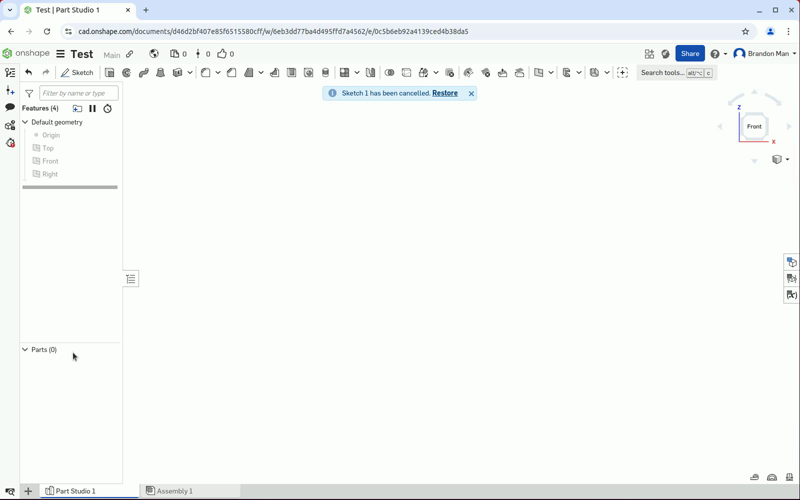
key(shift+s)
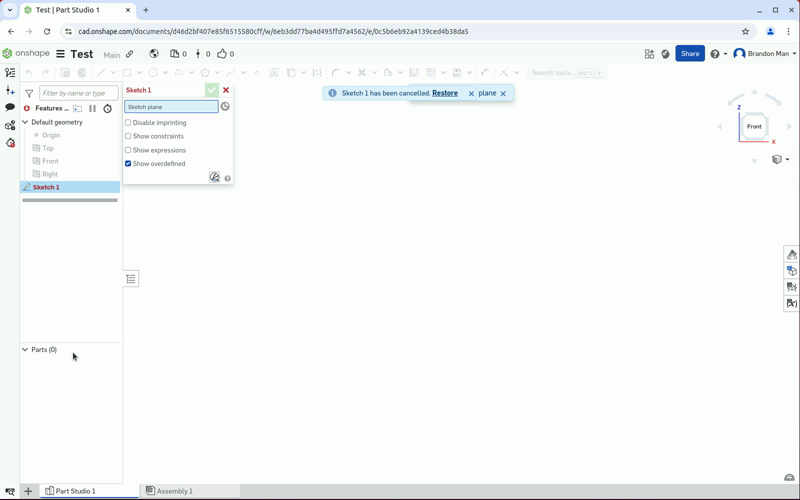
mouse_move(73, 163)
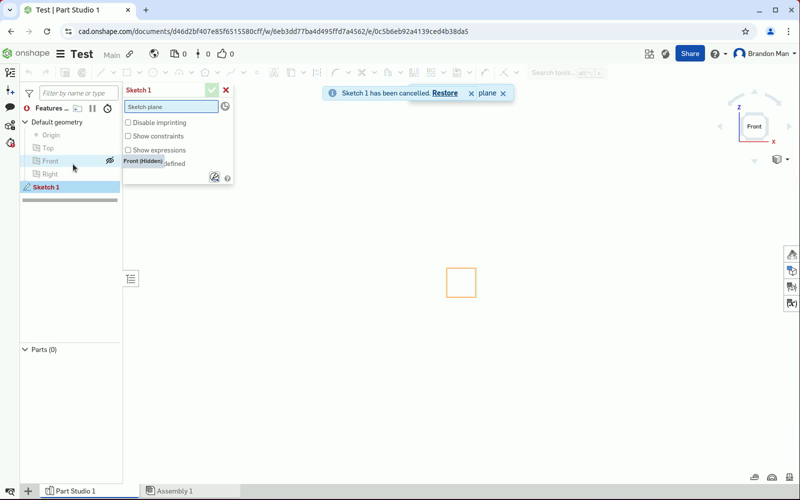
click(73, 163)
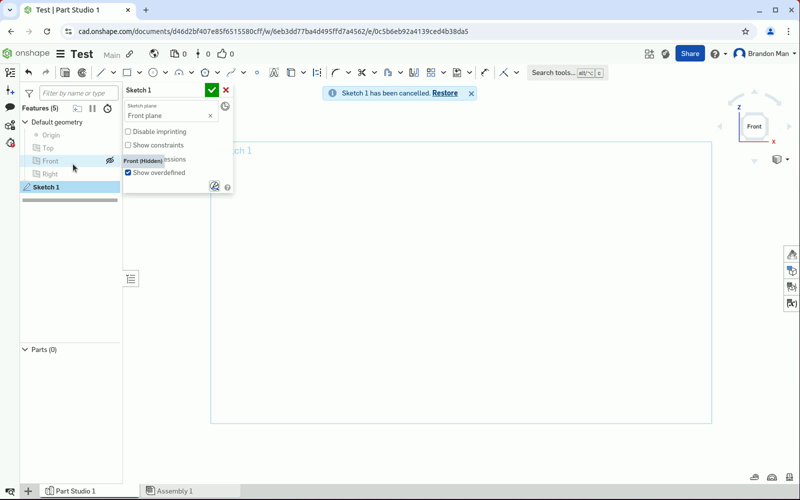
mouse_move(73, 352)
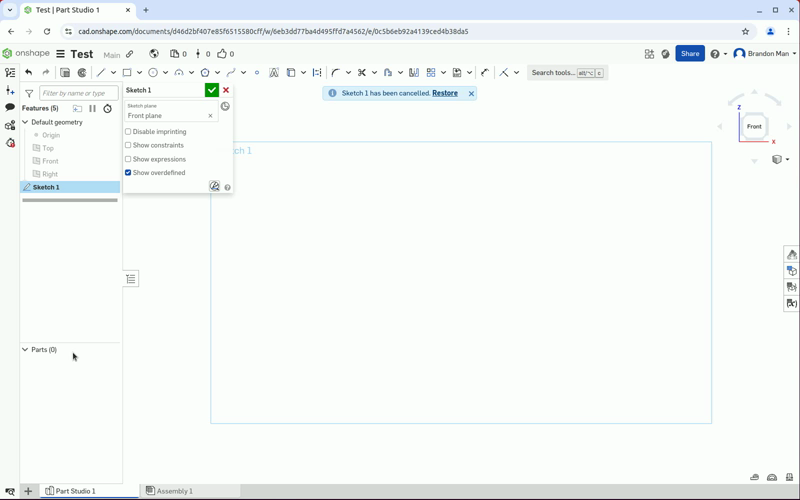
key(y)
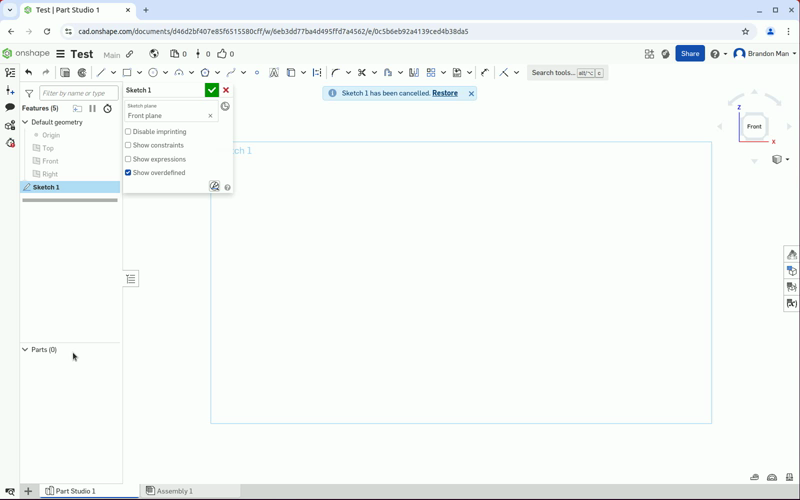
key(l)
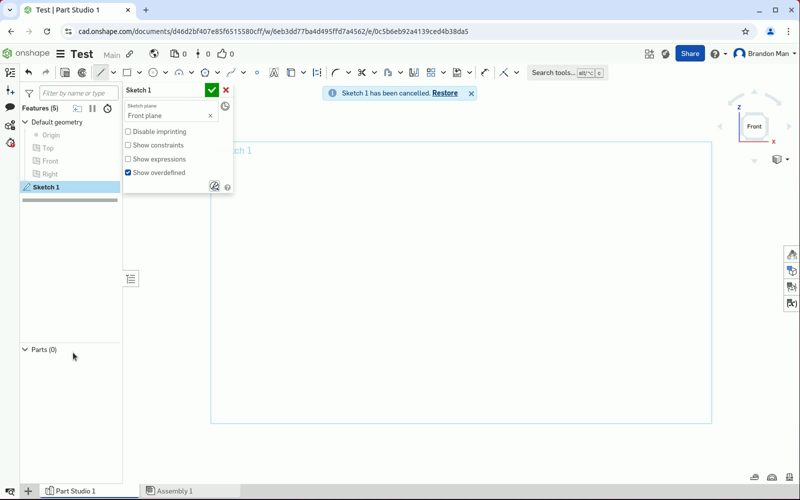
key_down(shift)
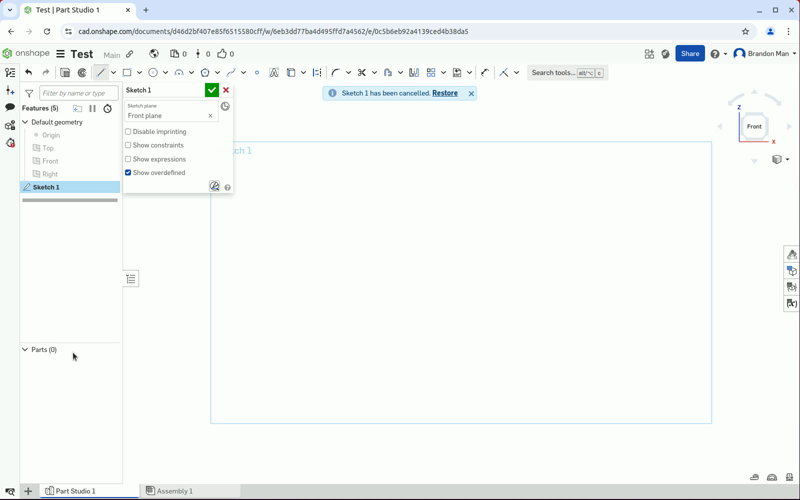
mouse_move(460, 395)
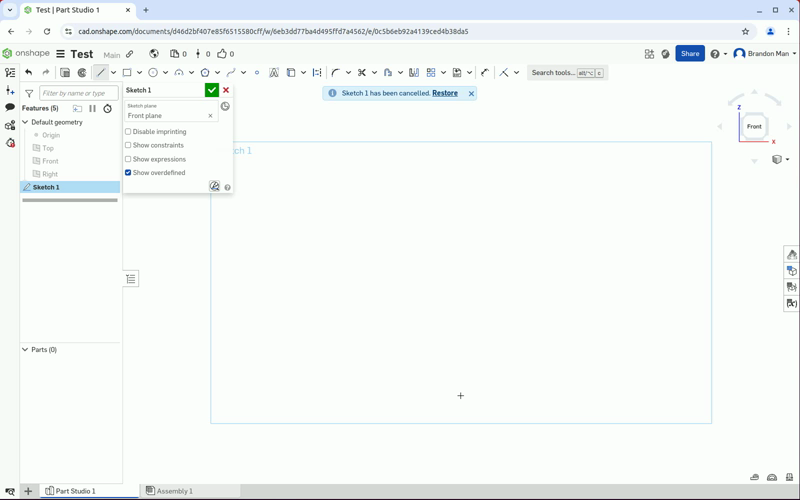
click(460, 395)
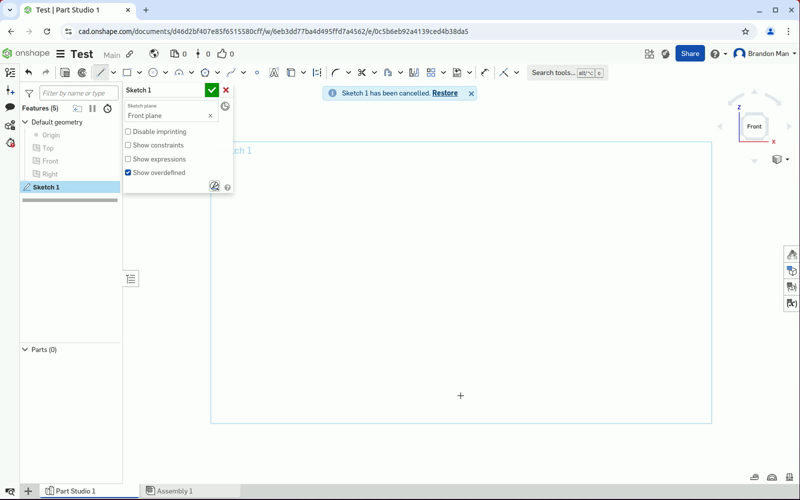
key_up(shift)
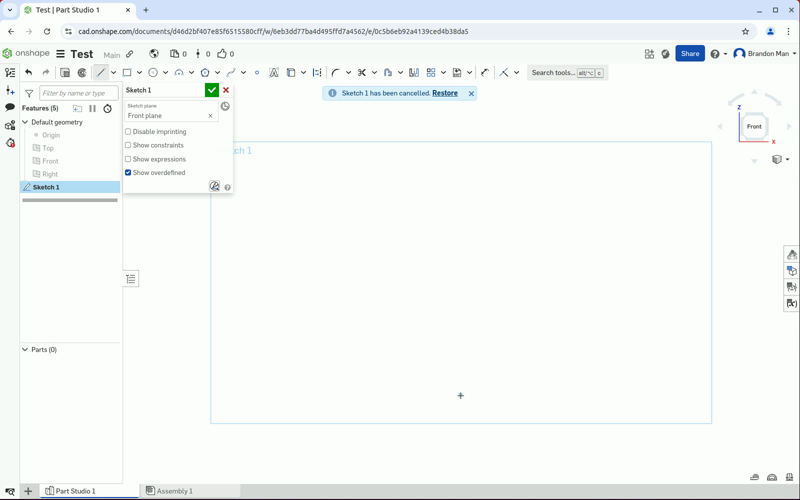
key_down(shift)
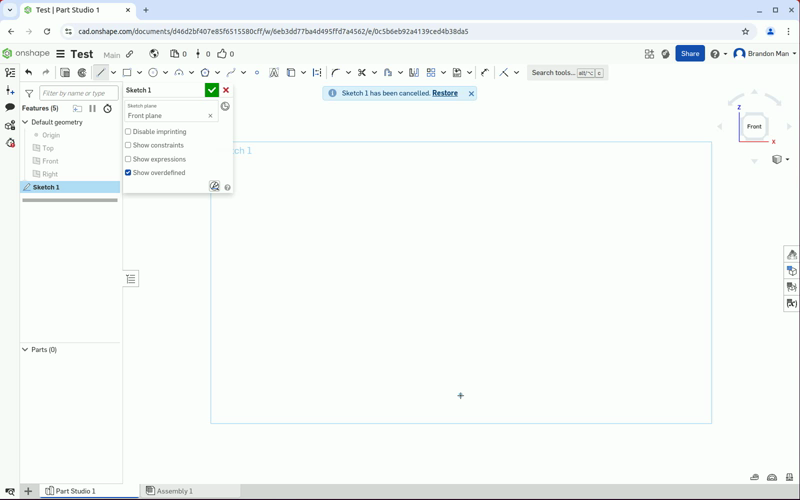
mouse_move(490, 395)
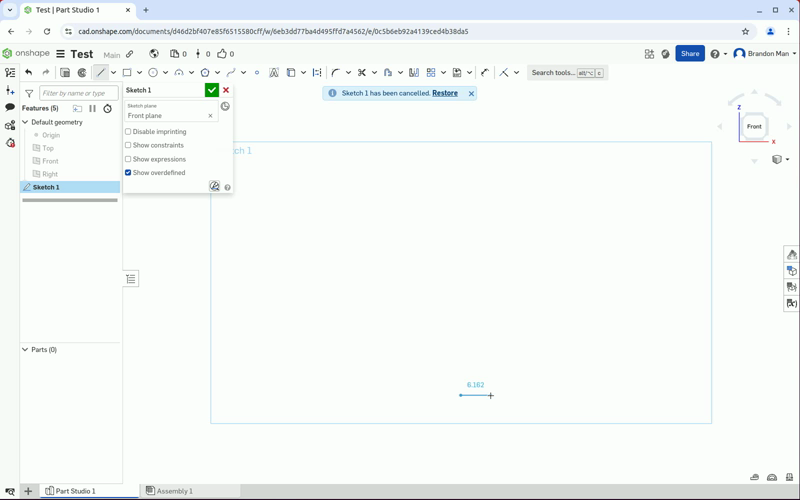
mouse_move(460, 362)
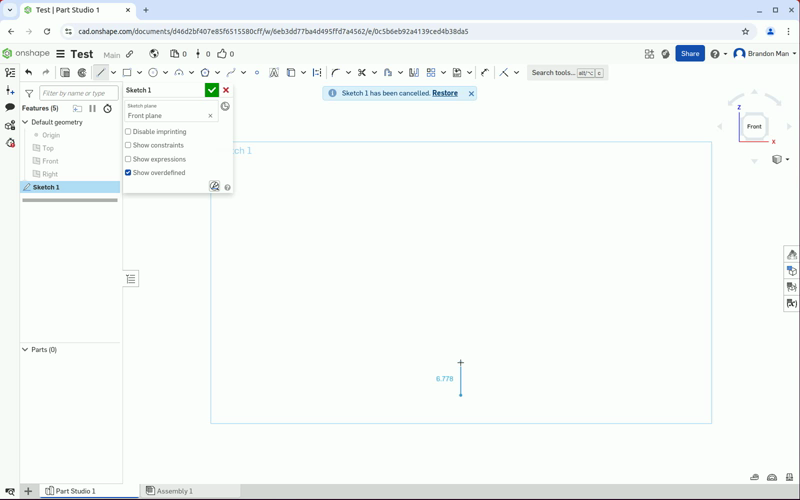
click(460, 362)
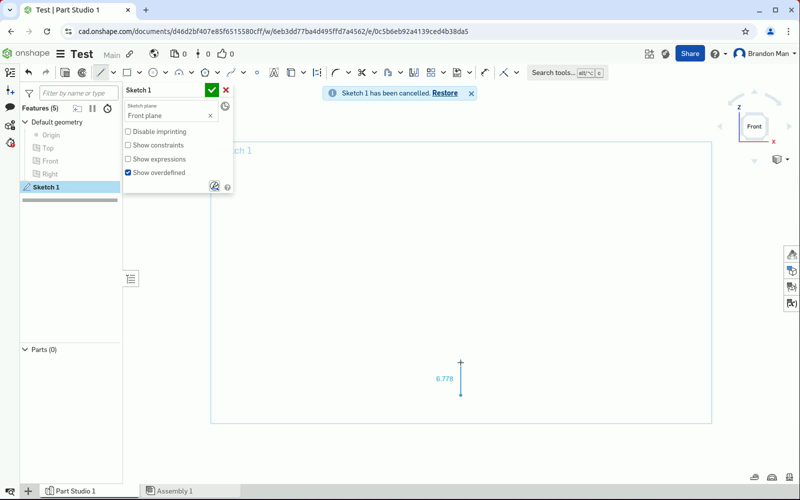
key_up(shift)
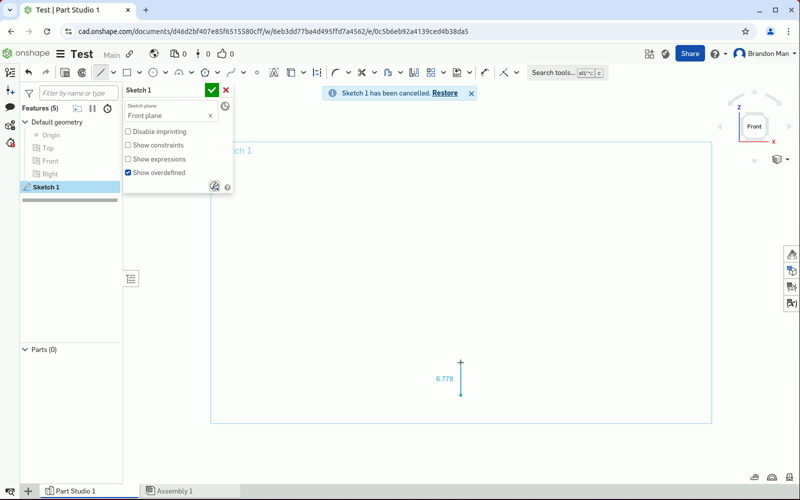
key(esc)
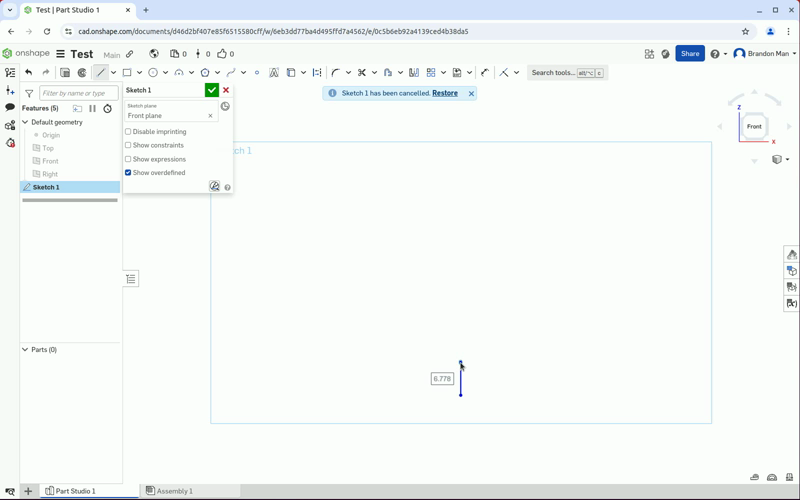
key(a)
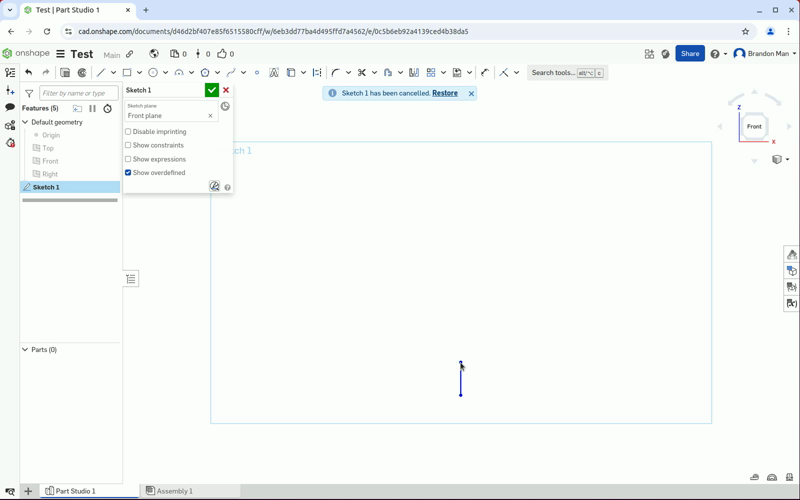
mouse_move(460, 362)
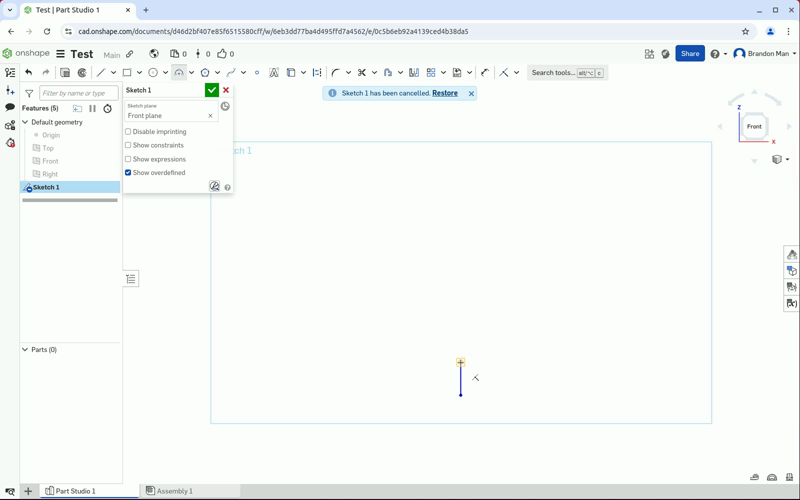
click(460, 362)
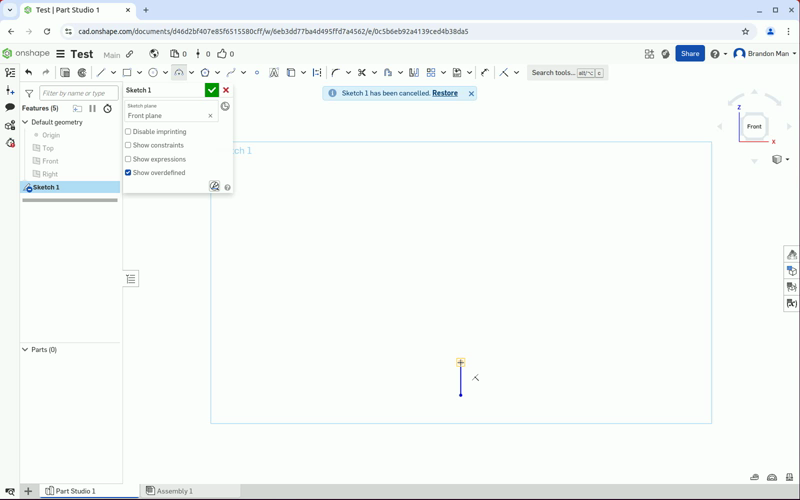
key_down(shift)
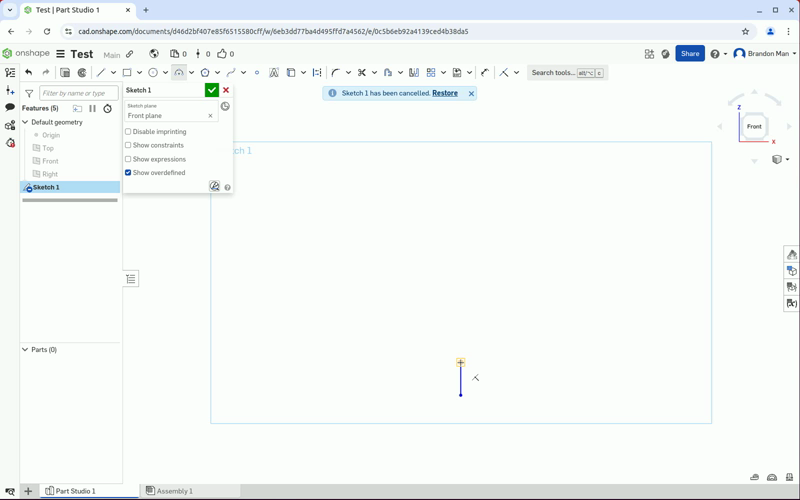
mouse_move(460, 204)
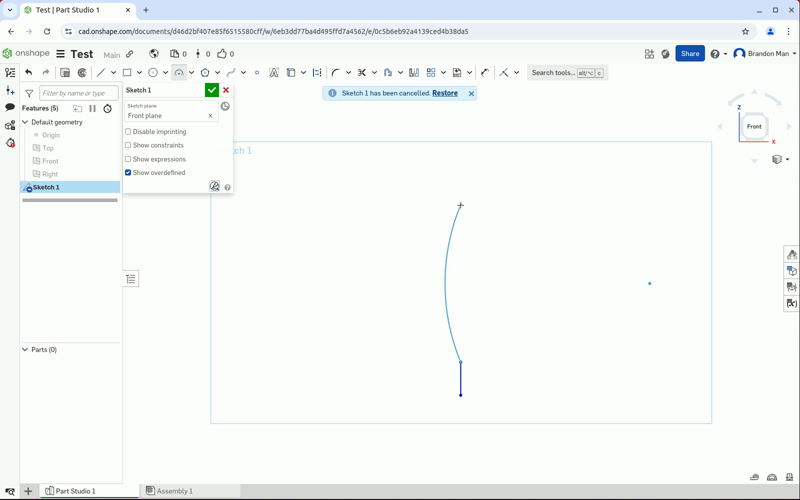
click(460, 204)
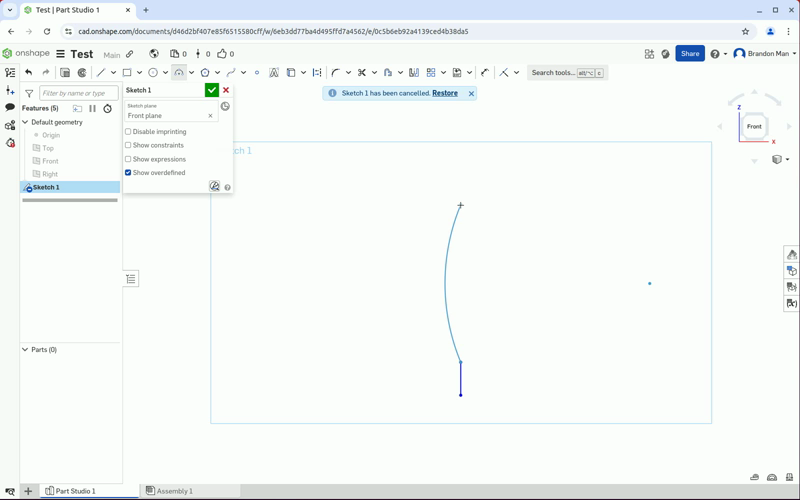
mouse_move(381, 283)
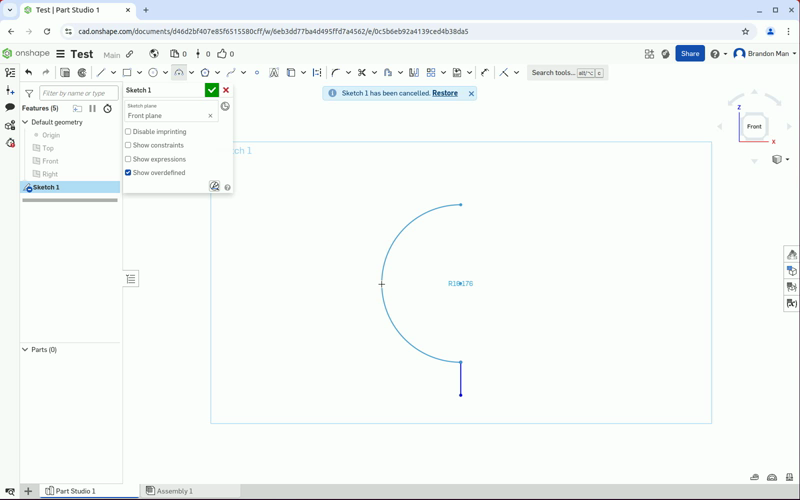
click(381, 283)
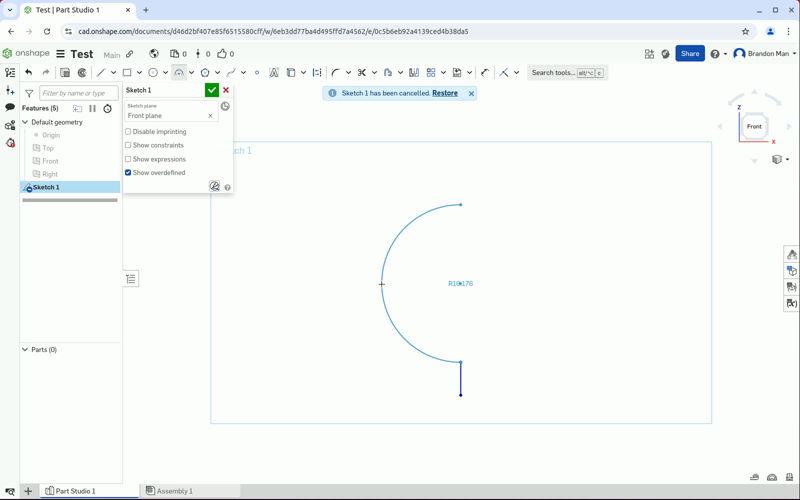
key_up(shift)
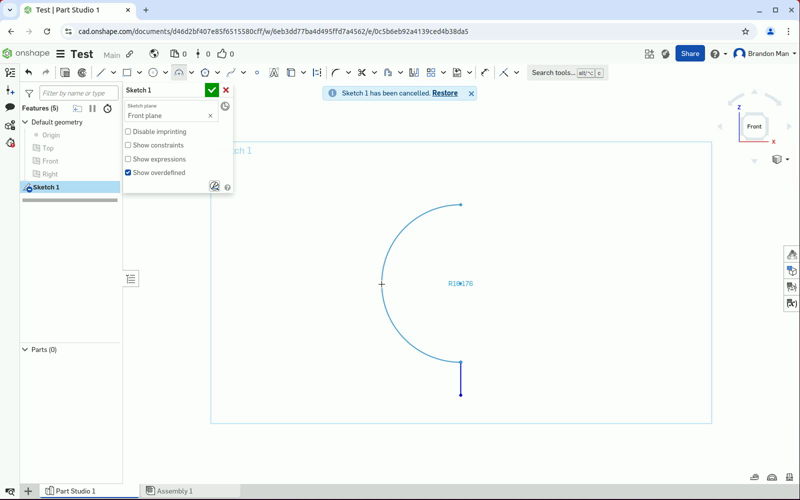
key(esc)
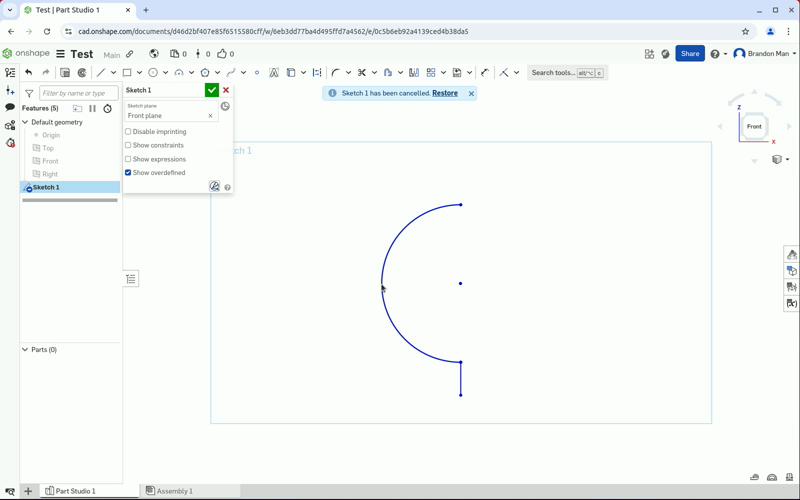
key(l)
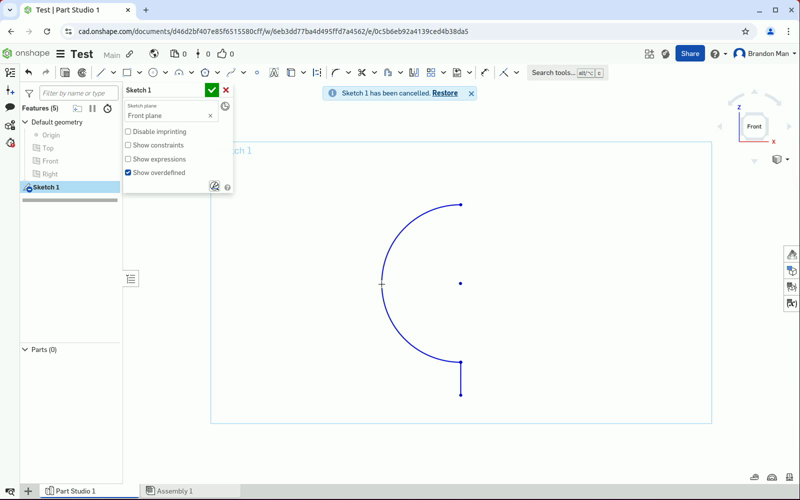
mouse_move(460, 204)
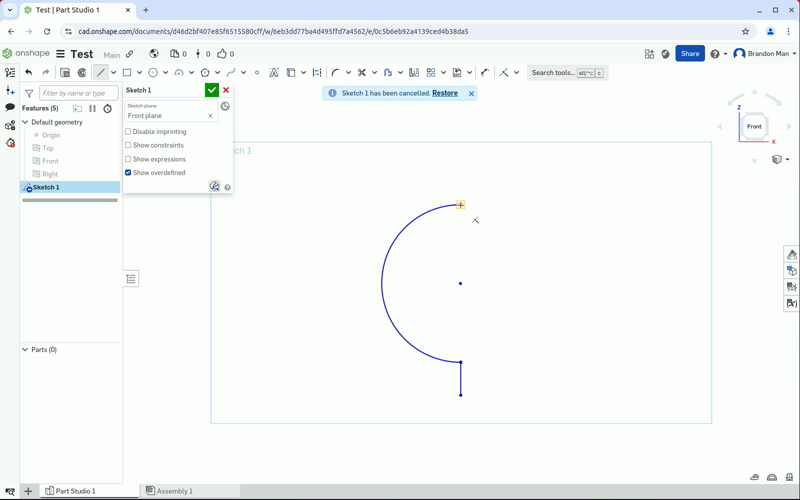
click(460, 204)
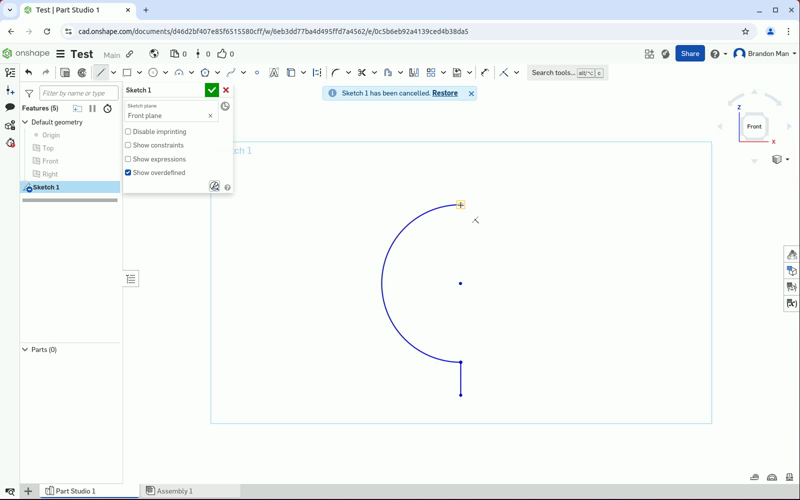
key_down(shift)
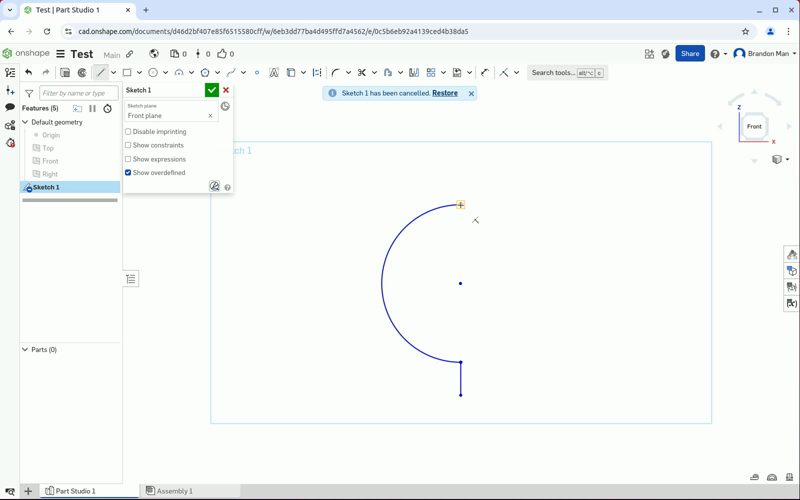
mouse_move(490, 204)
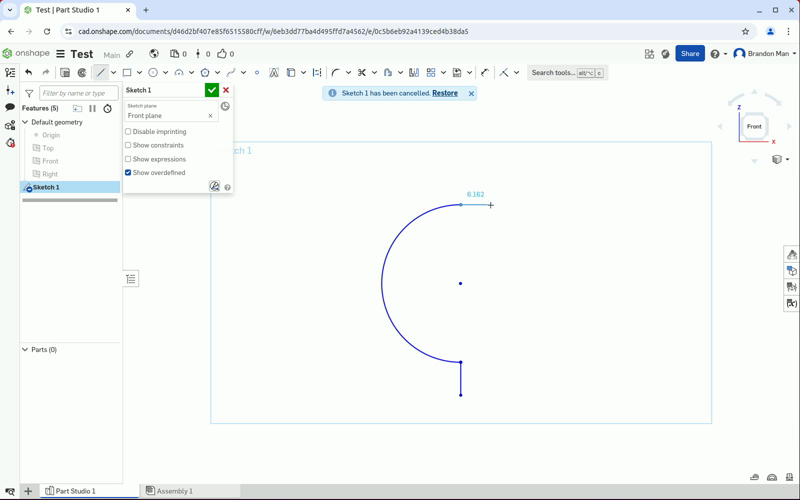
mouse_move(460, 171)
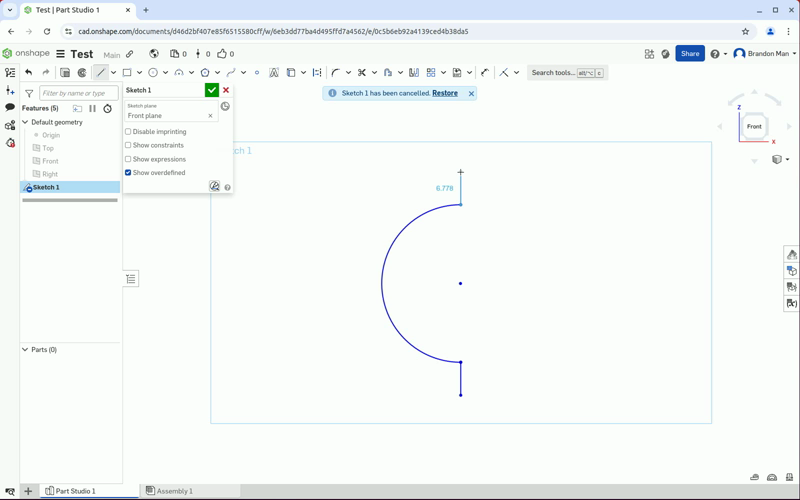
click(460, 171)
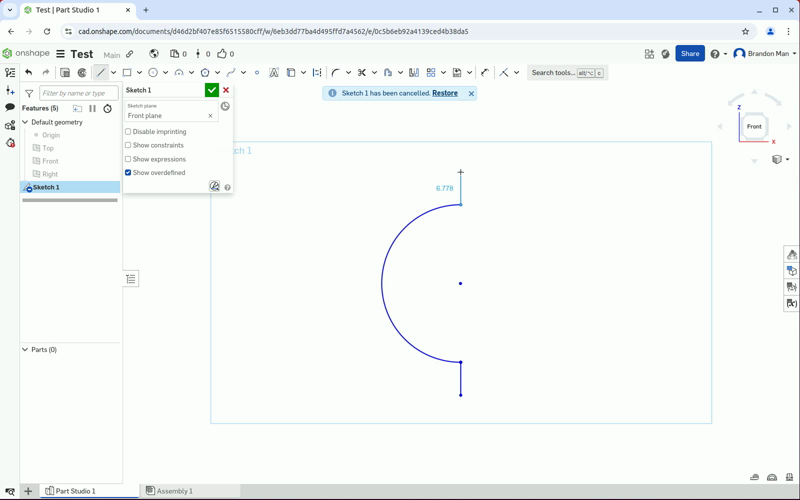
key_up(shift)
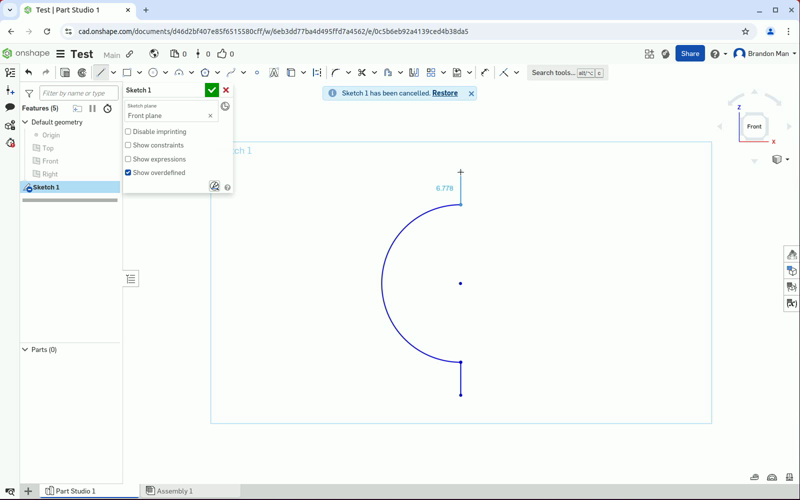
key(esc)
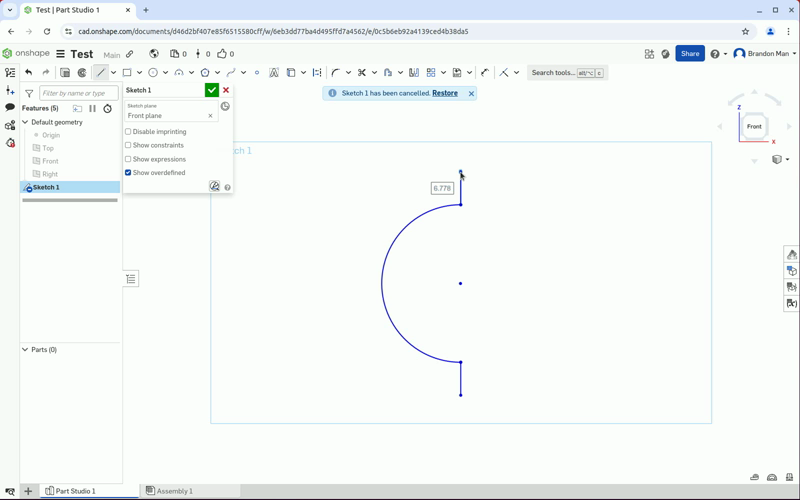
key(a)
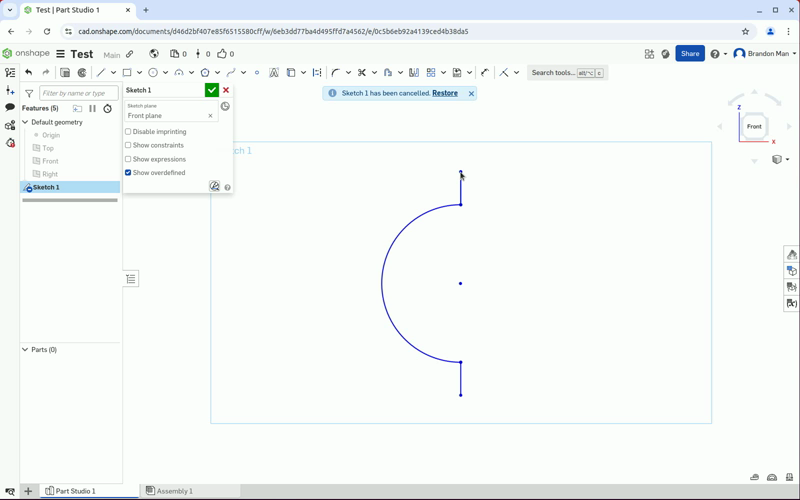
mouse_move(460, 171)
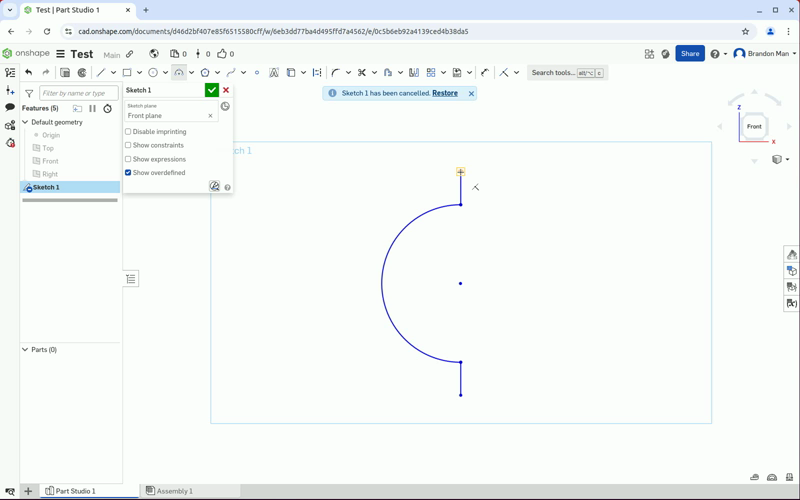
click(460, 171)
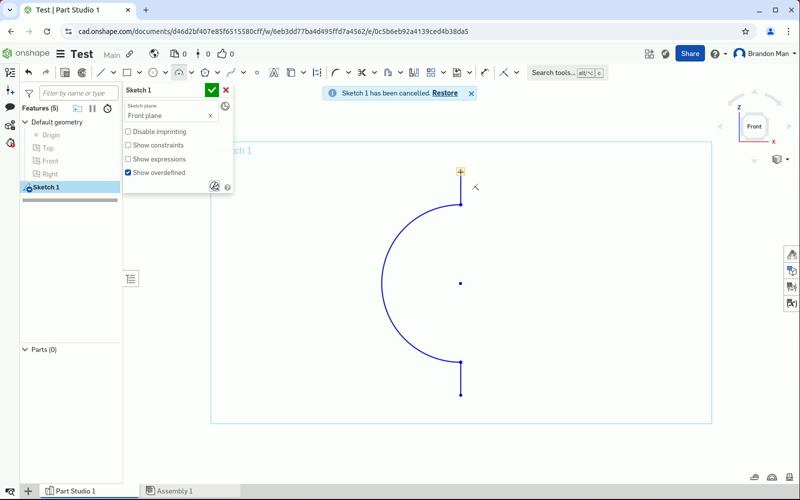
mouse_move(460, 395)
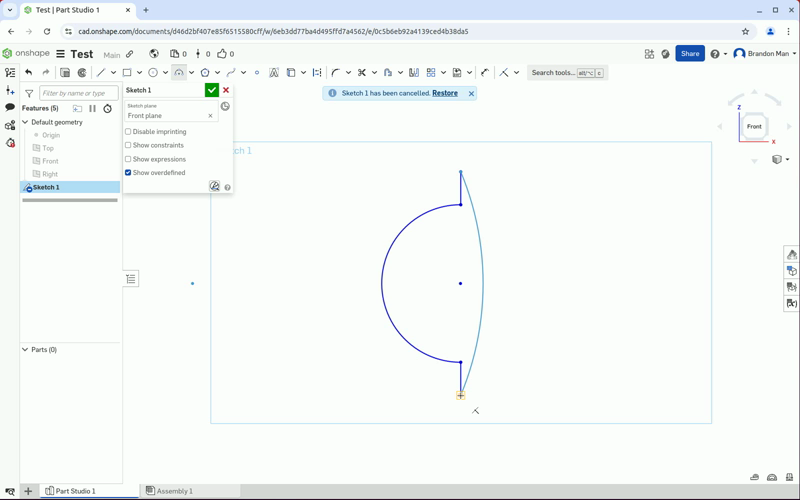
click(460, 395)
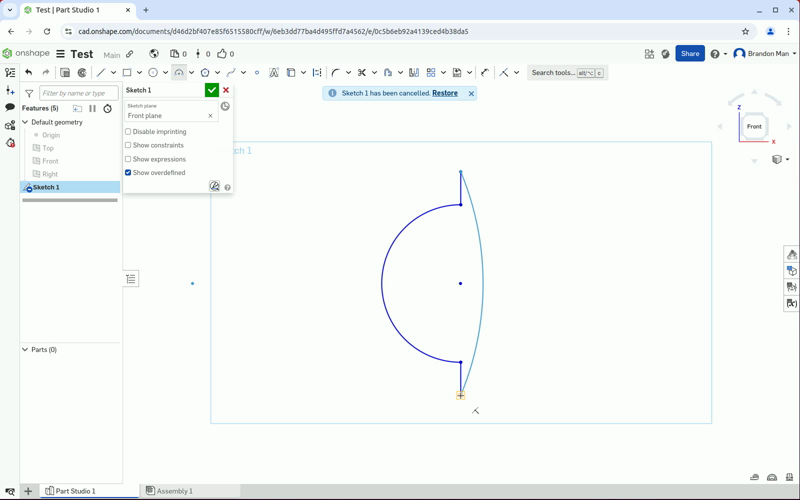
key_down(shift)
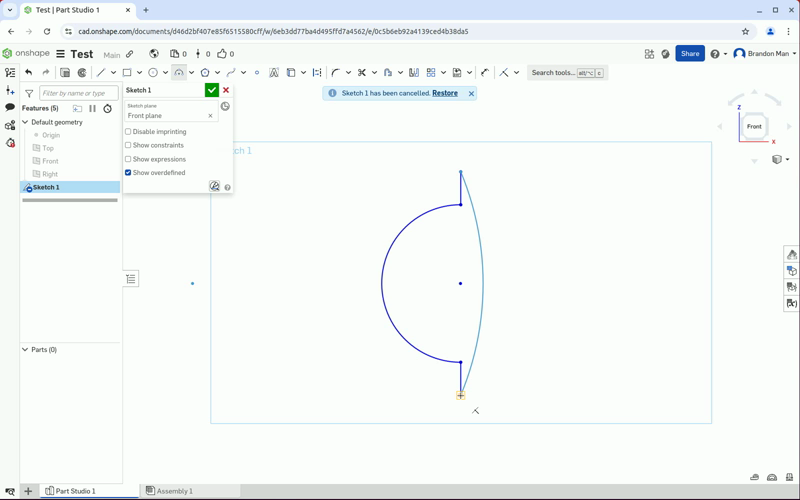
mouse_move(348, 283)
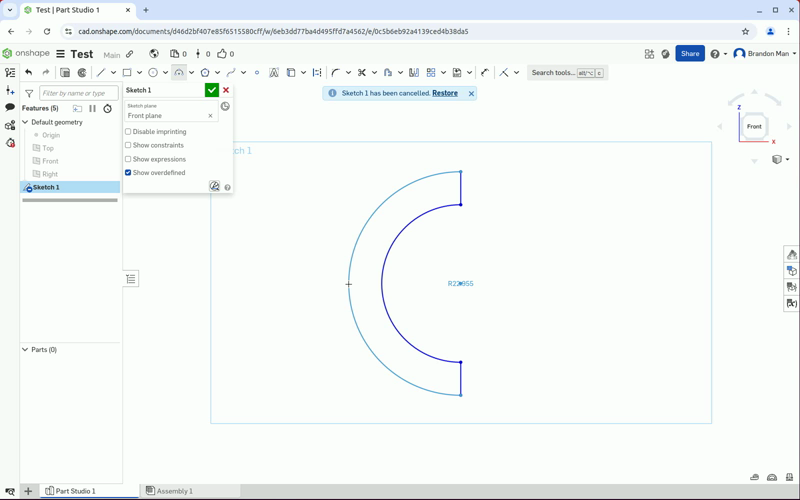
click(348, 283)
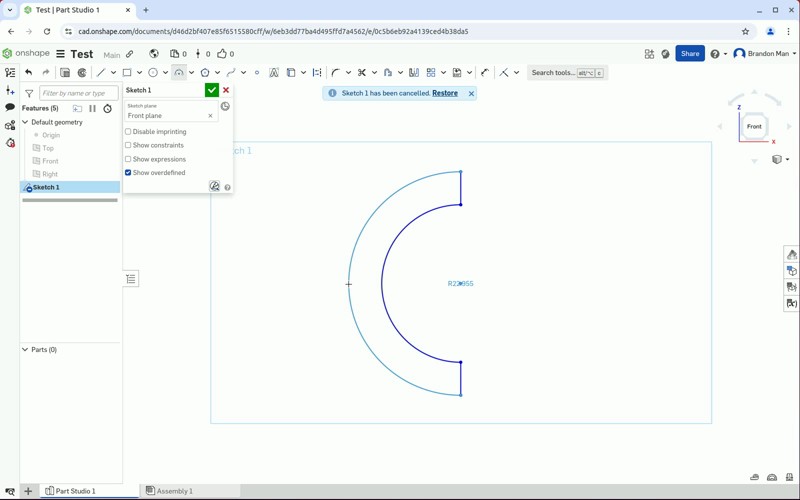
key_up(shift)
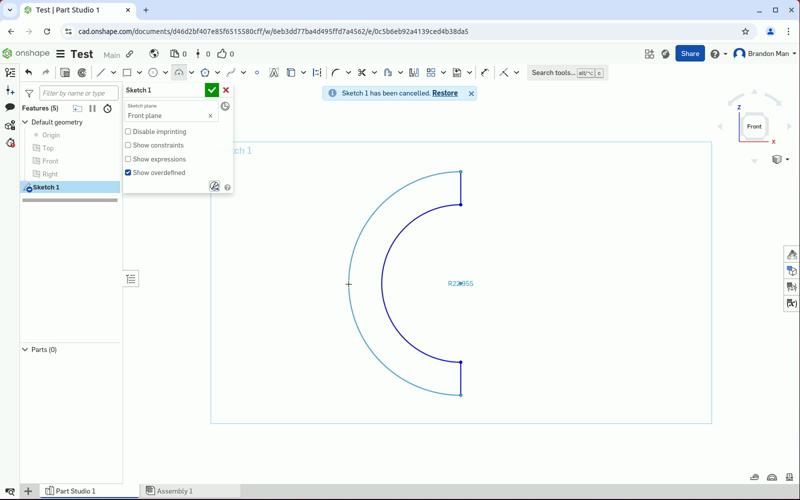
key(esc)
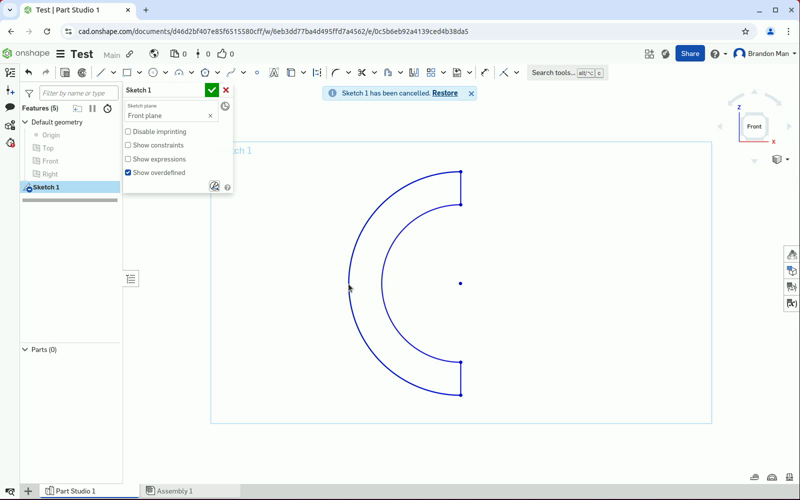
mouse_move(447, 260)
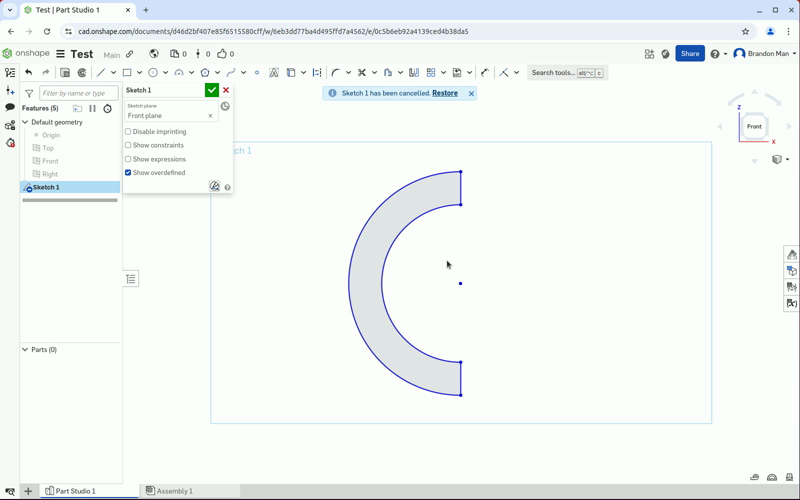
scroll(6)
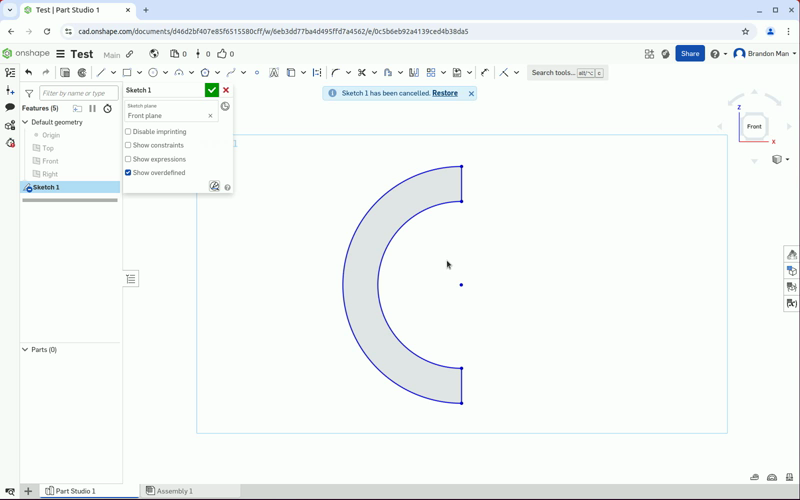
scroll(6)
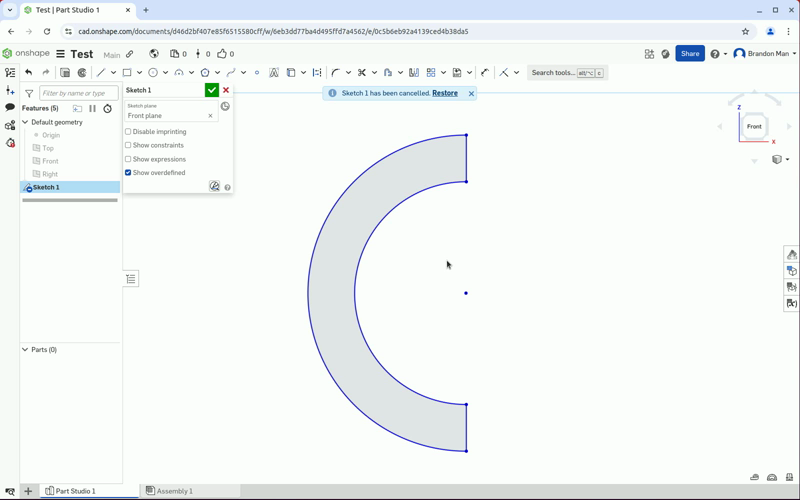
scroll(6)
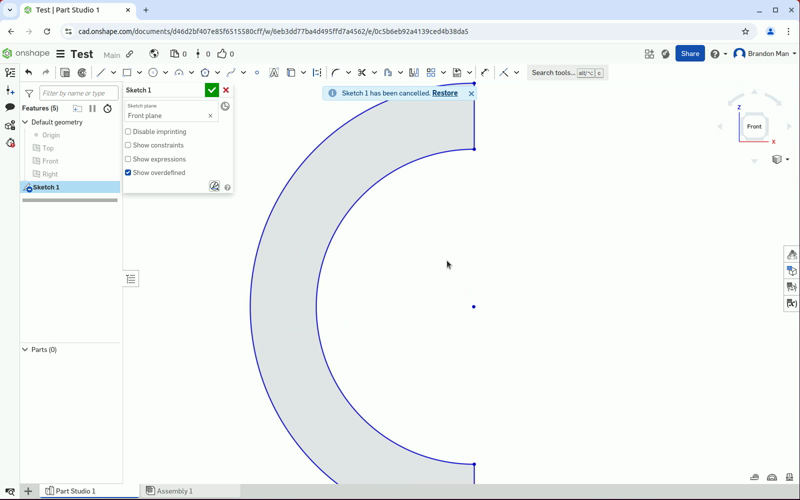
scroll(6)
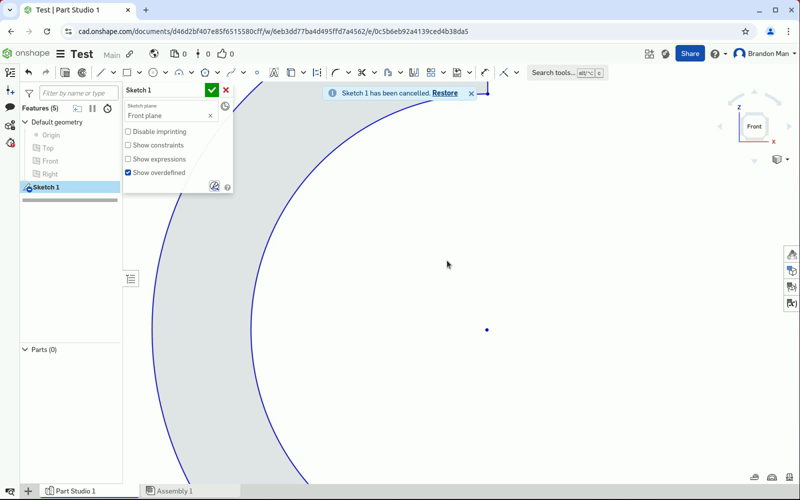
scroll(6)
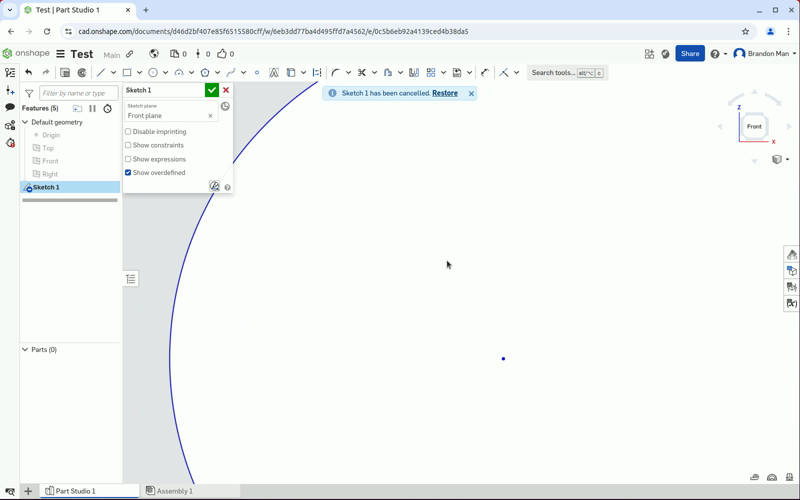
scroll(6)
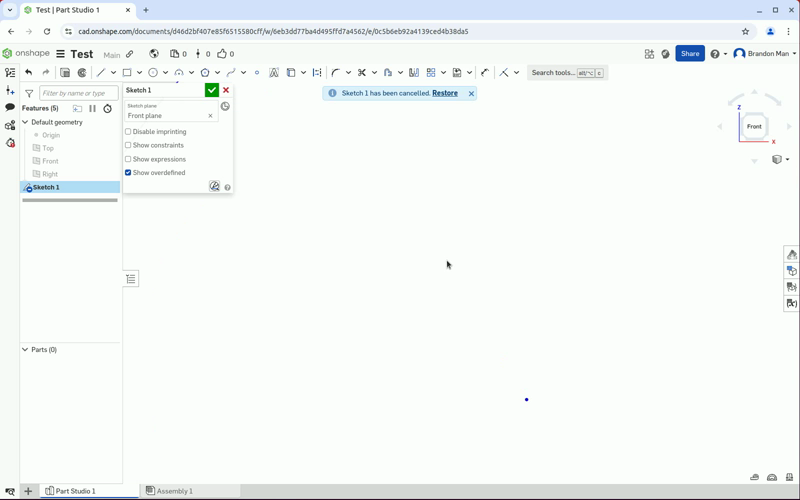
scroll(6)
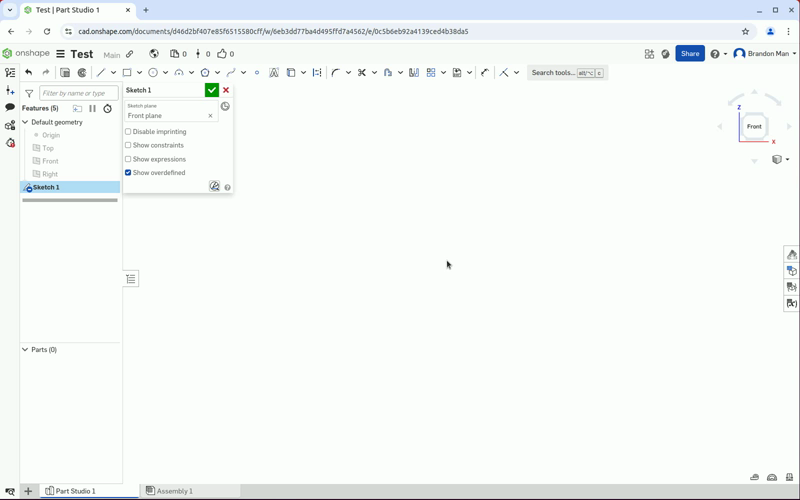
click(447, 260)
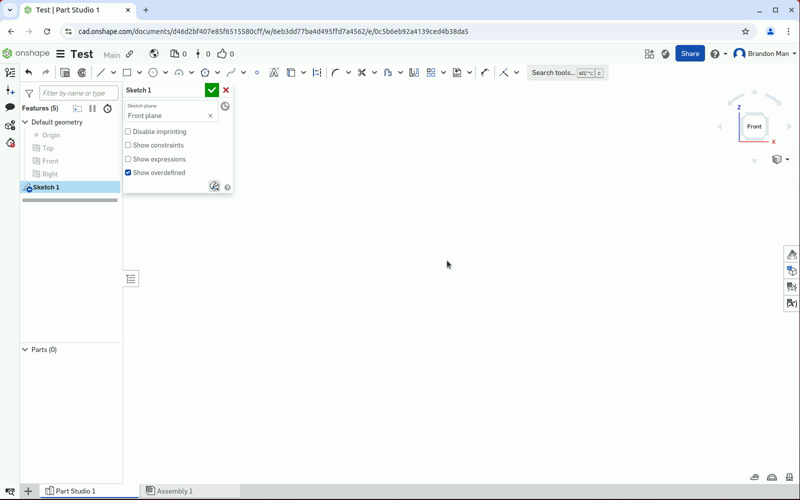
scroll(-6)
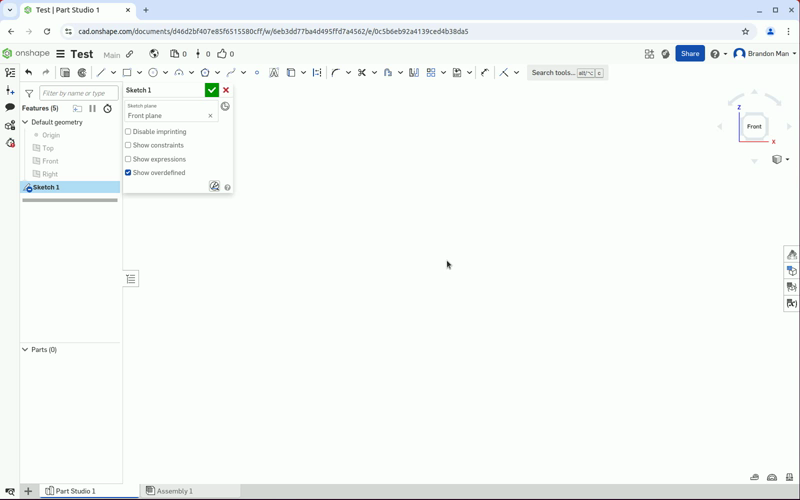
scroll(-6)
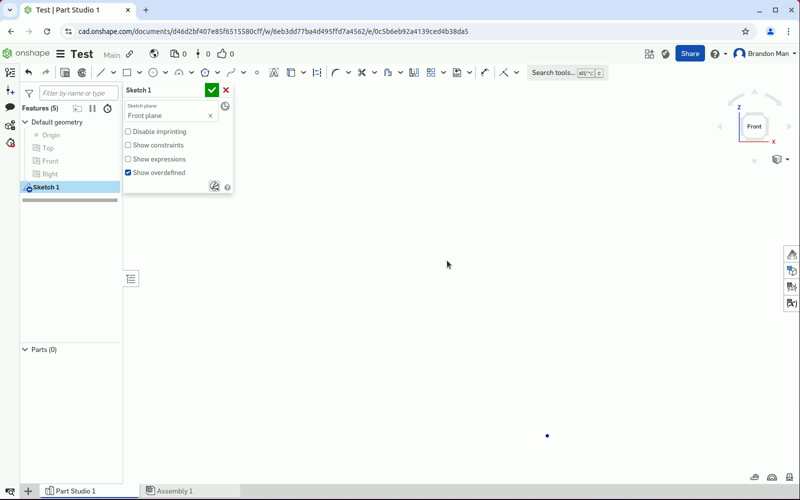
scroll(-6)
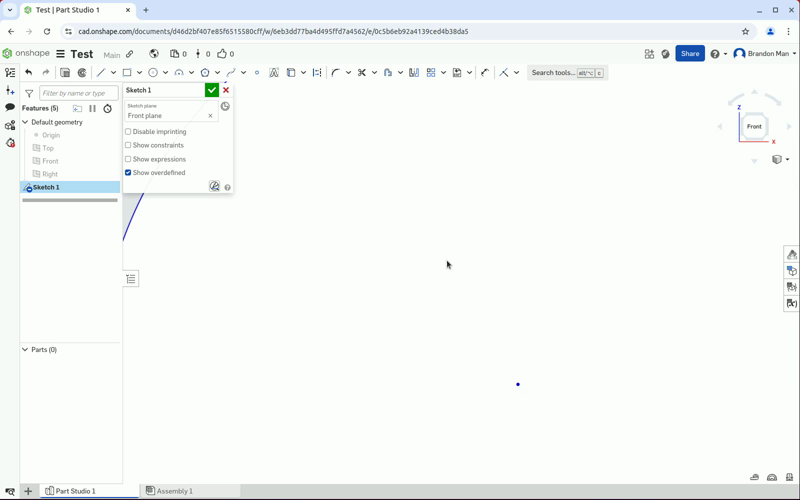
scroll(-6)
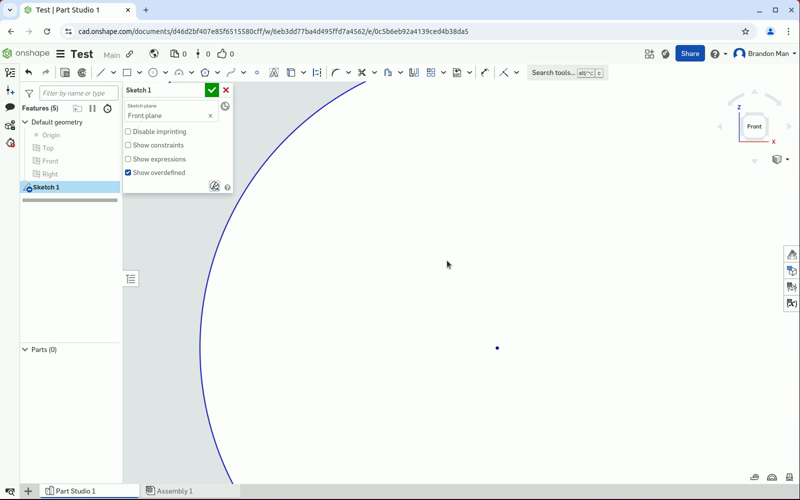
scroll(-6)
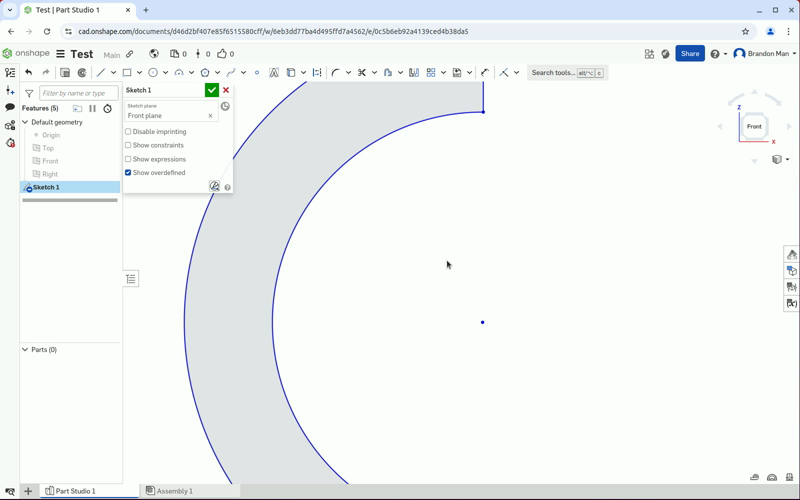
scroll(-6)
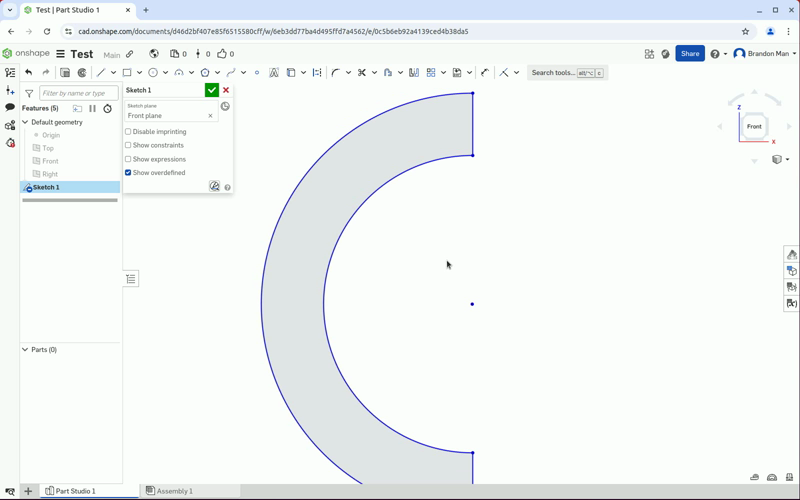
scroll(-6)
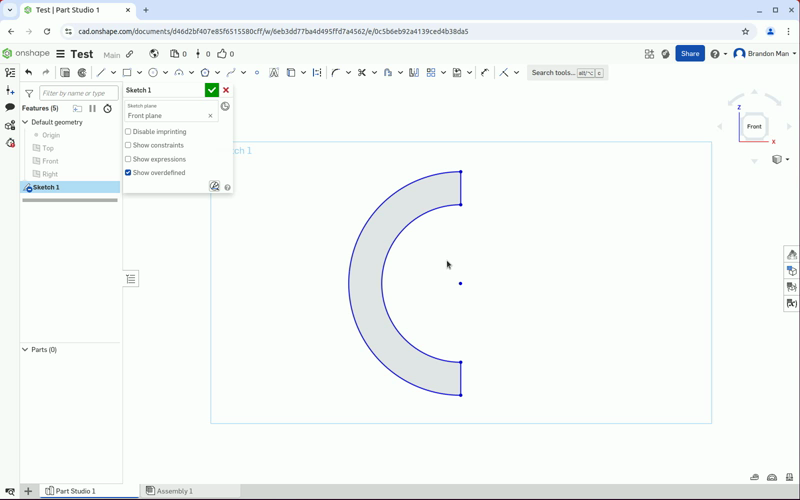
mouse_move(73, 352)
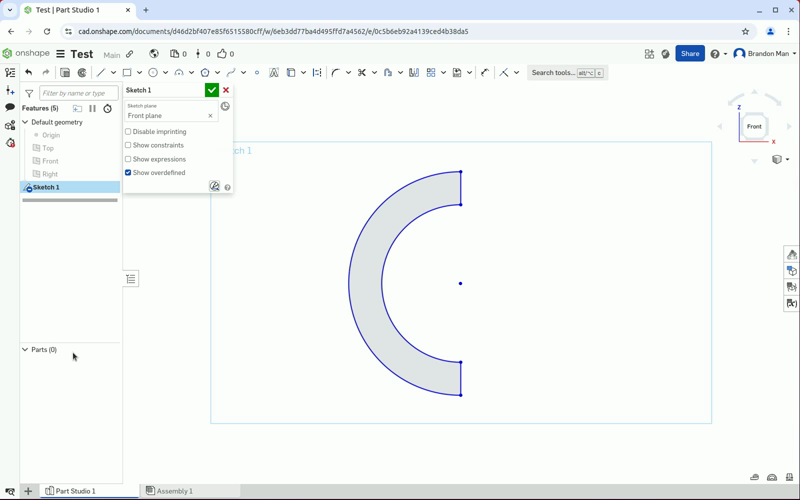
key(shift+y)
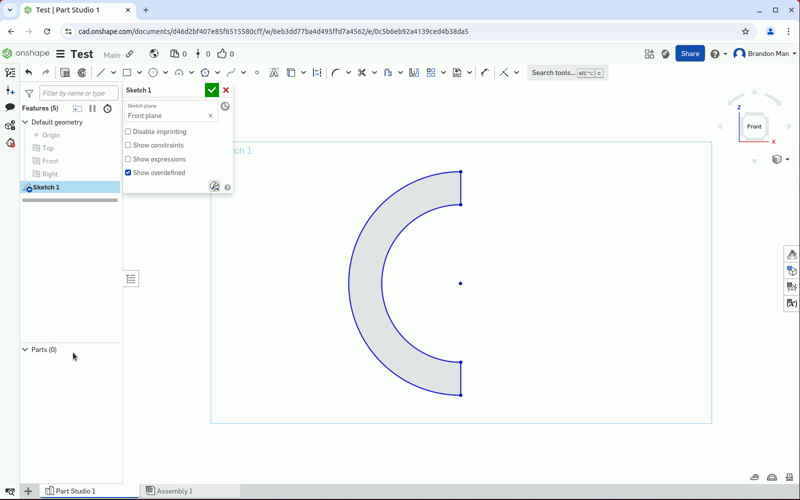
key(shift+e)
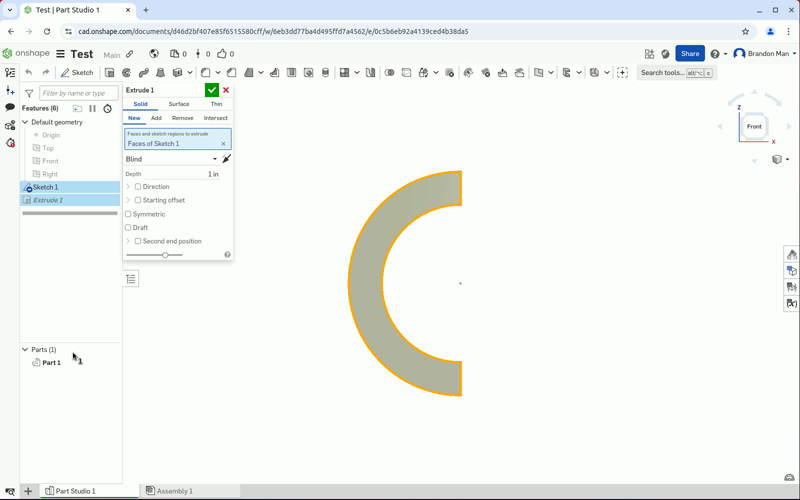
mouse_move(143, 106)
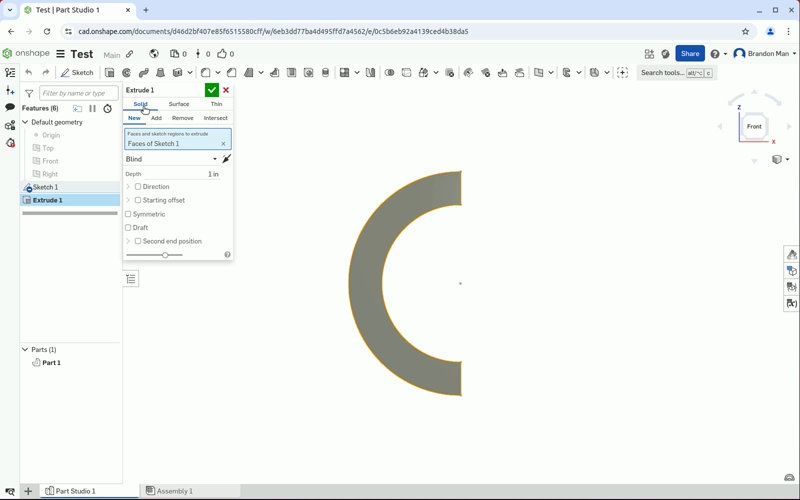
click(143, 106)
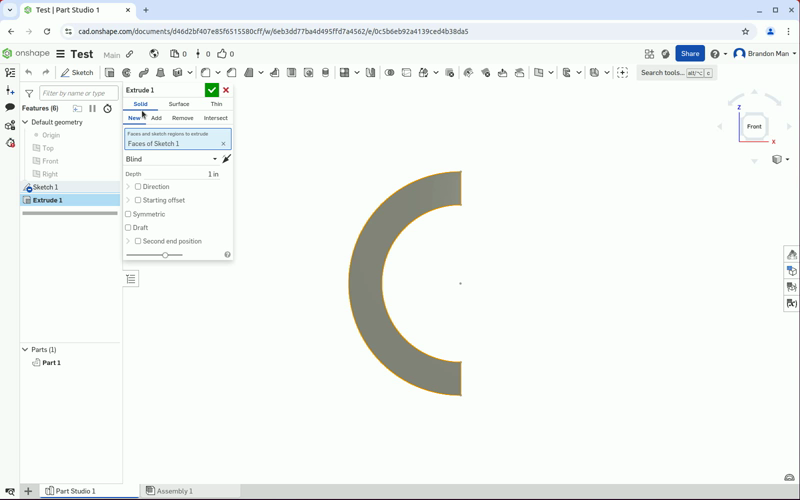
mouse_move(137, 120)
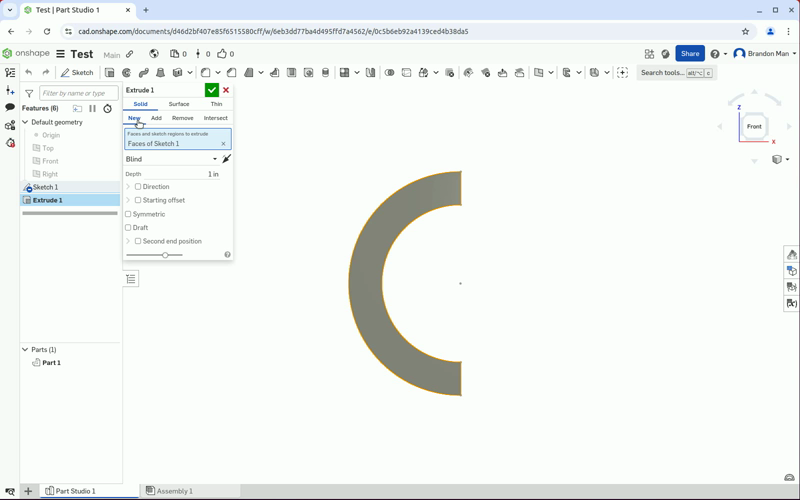
click(137, 120)
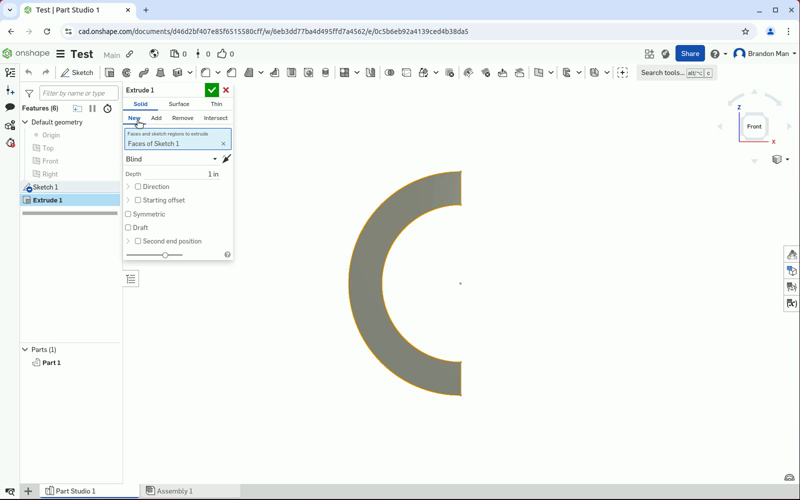
key(tab, 4)
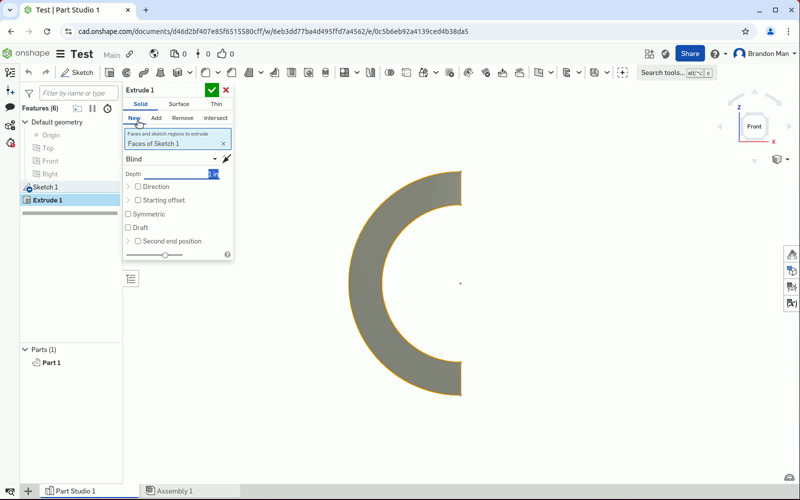
text(12.517)
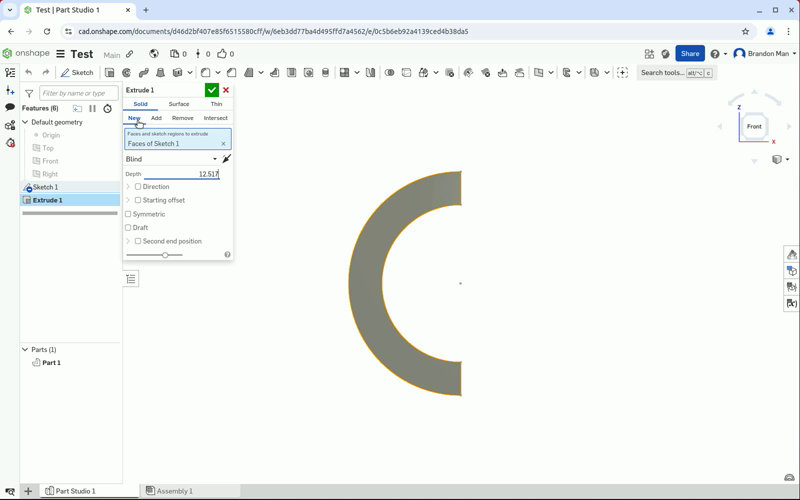
key(enter)
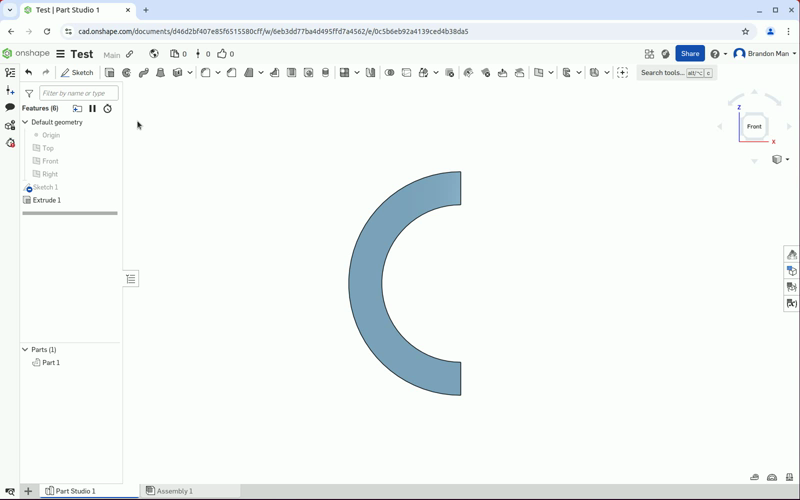
key(shift+h)
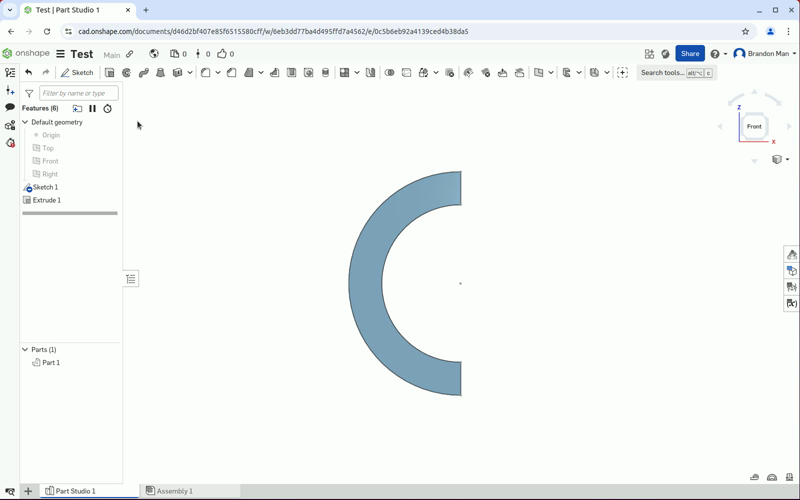
key(shift+h)
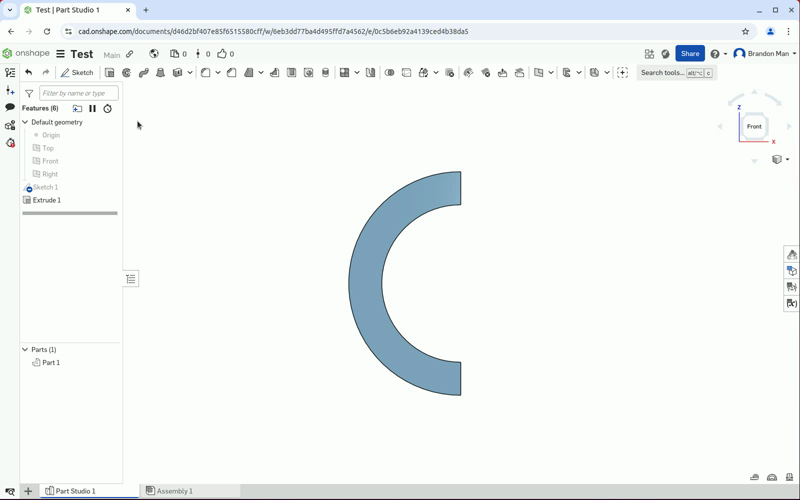
mouse_move(73, 189)
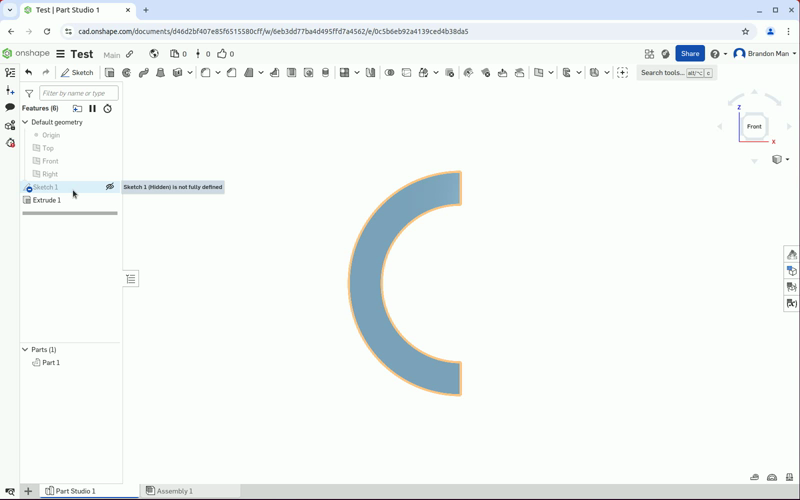
click(73, 189)
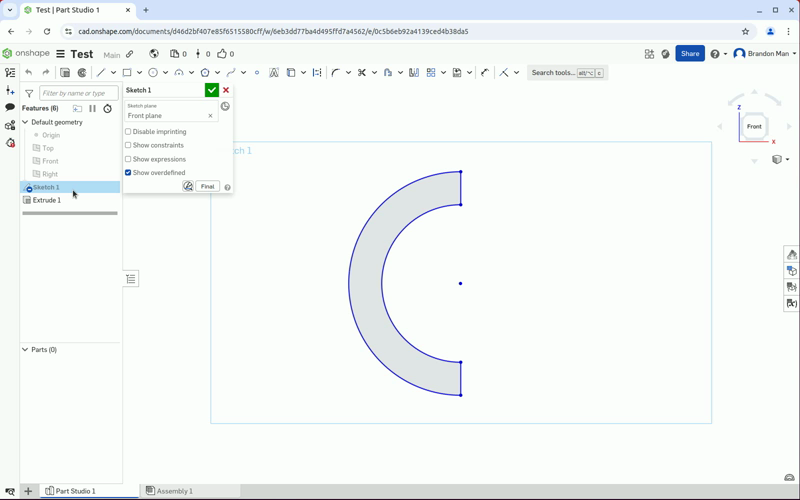
mouse_move(229, 92)
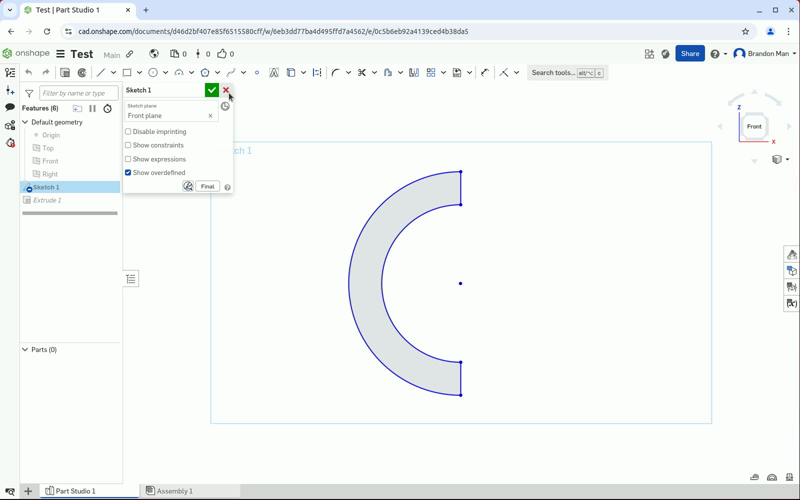
click(229, 92)
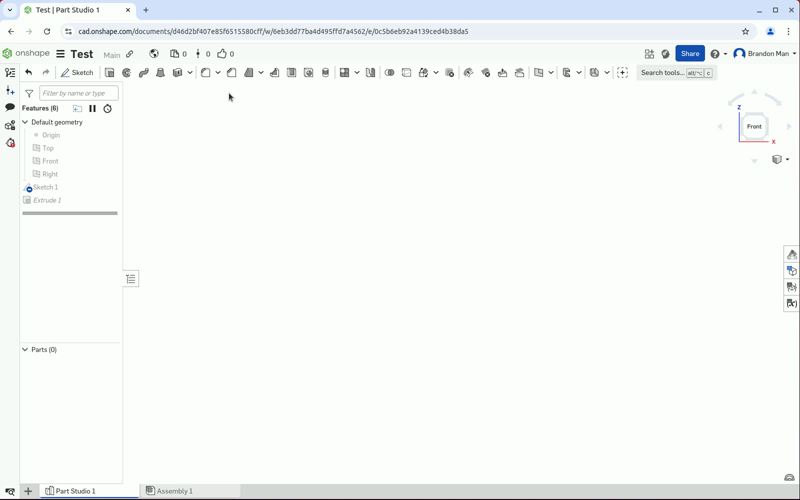
mouse_move(73, 352)
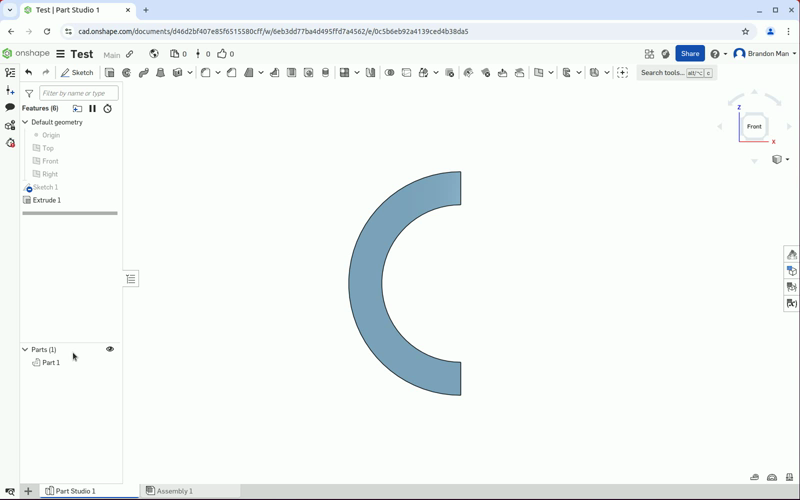
key(y)
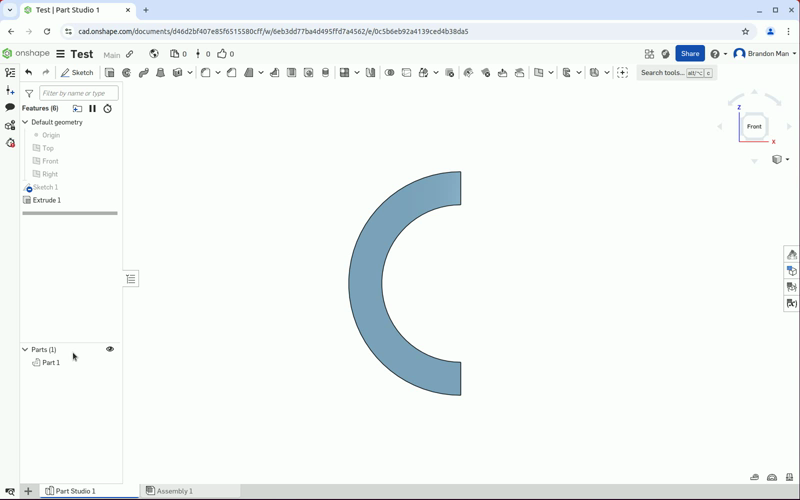
key(shift+p)
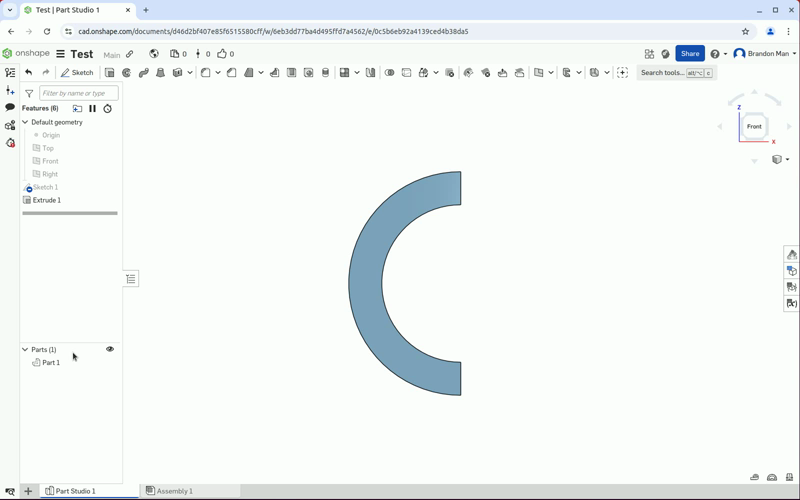
key(space)
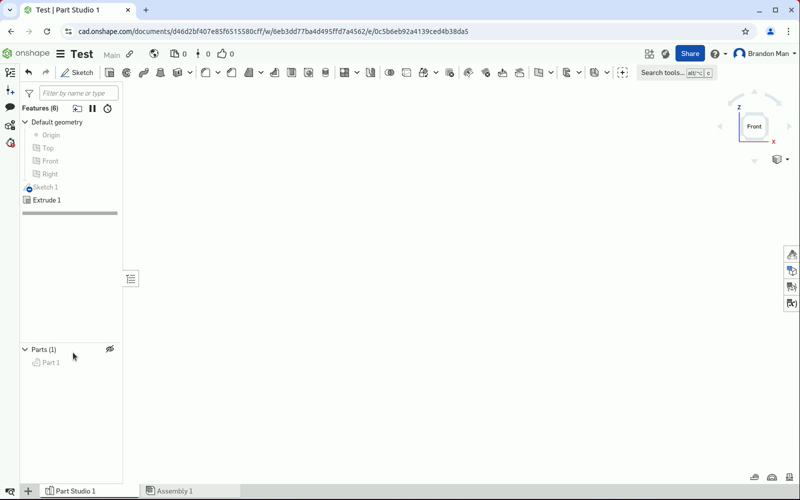
key_down(shift)
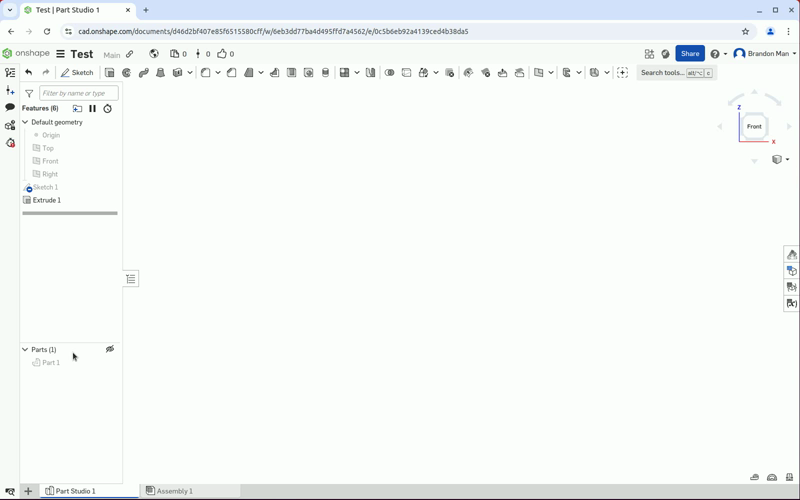
key(left)
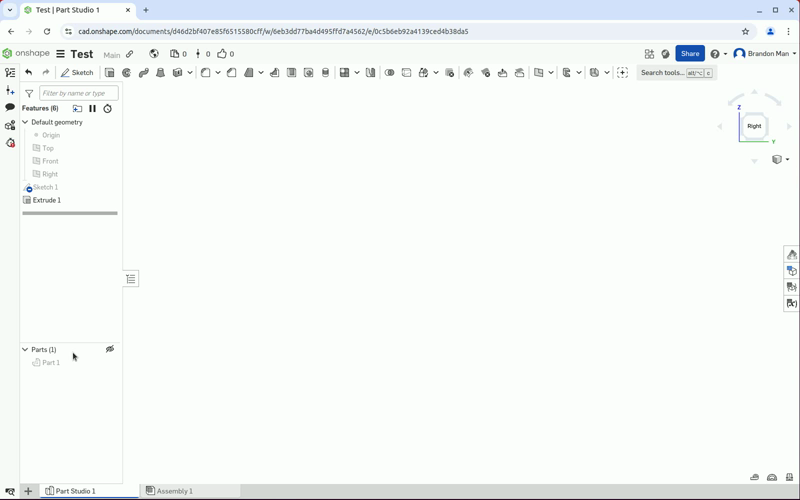
key_up(shift)
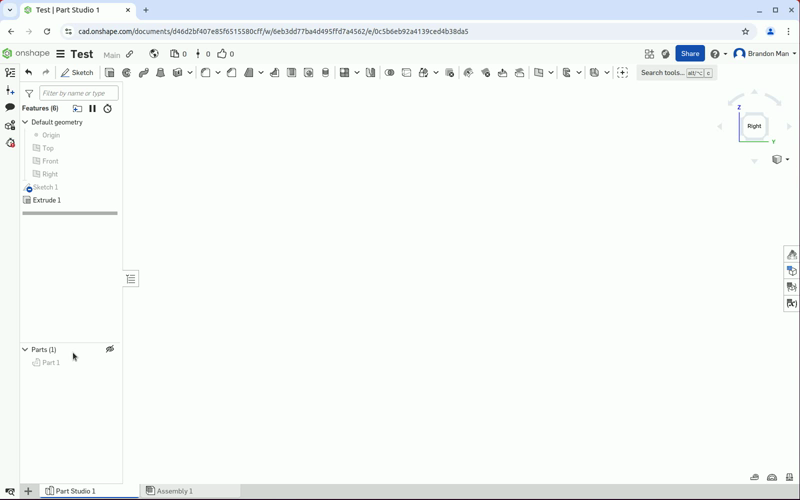
mouse_move(73, 352)
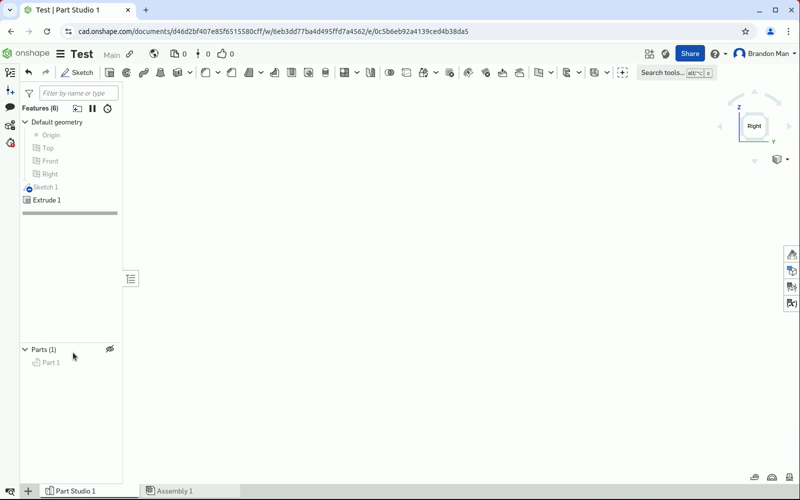
key(shift+y)
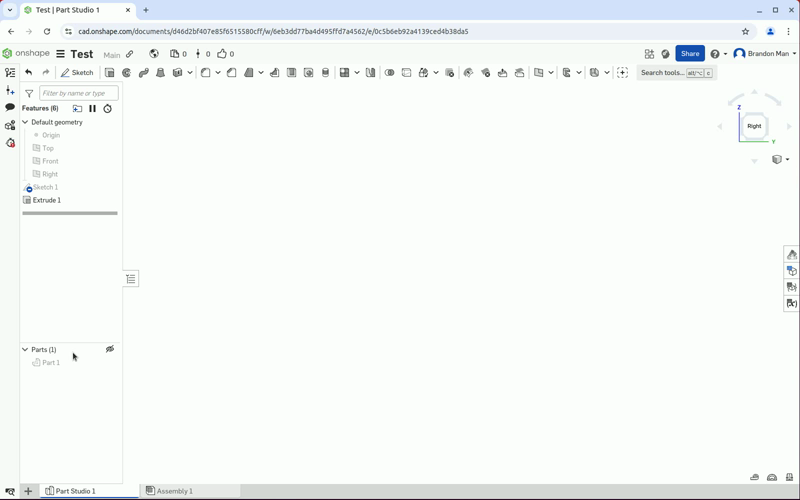
key(shift+s)
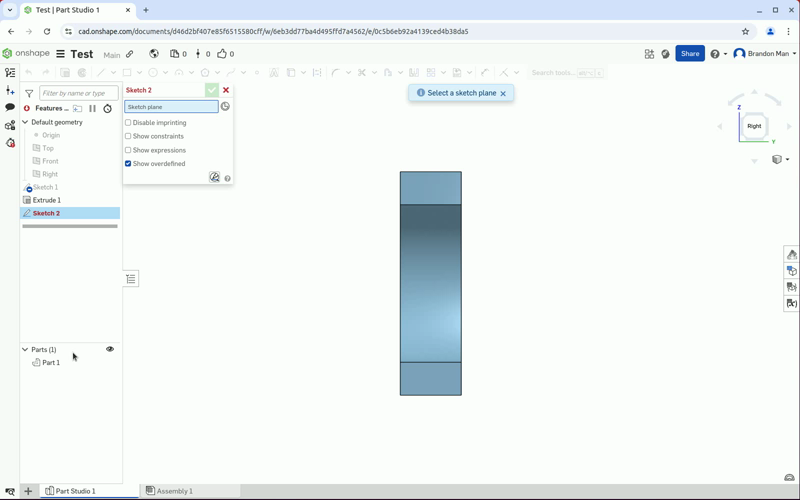
mouse_move(73, 176)
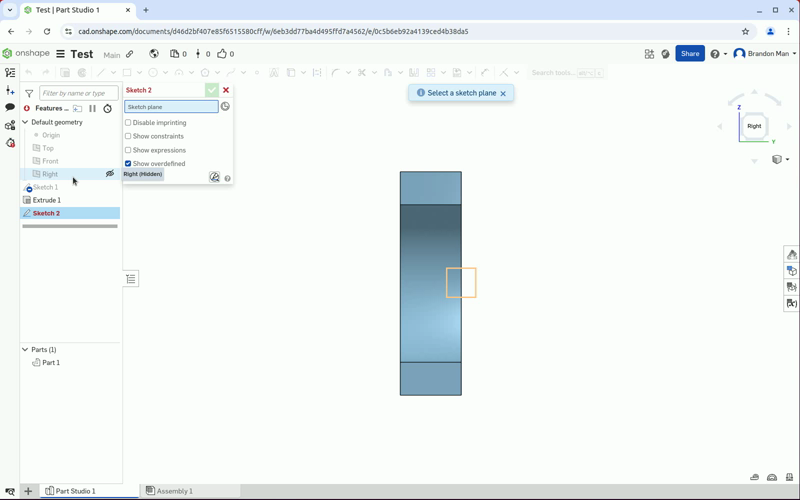
click(73, 176)
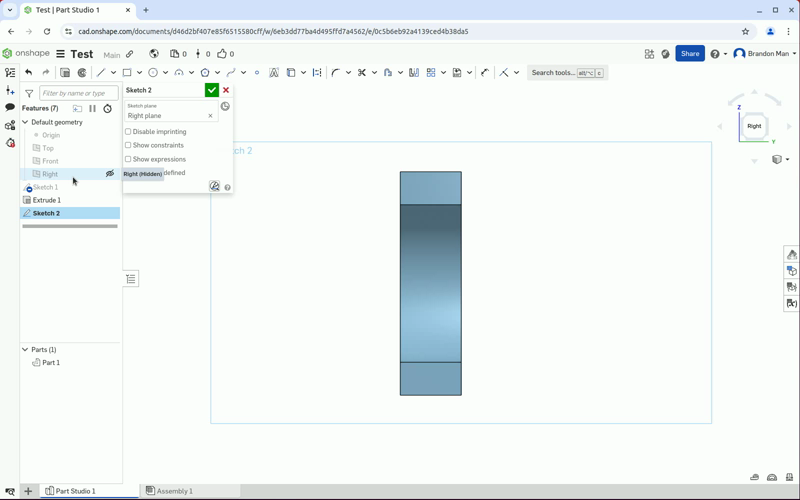
mouse_move(73, 352)
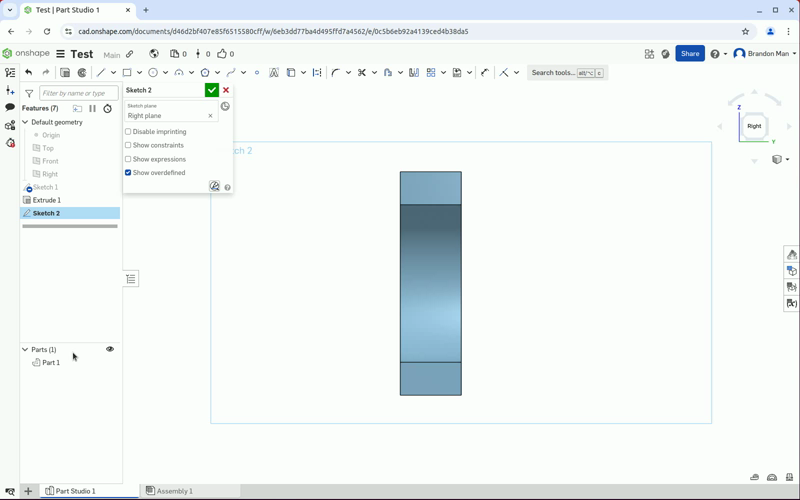
key(y)
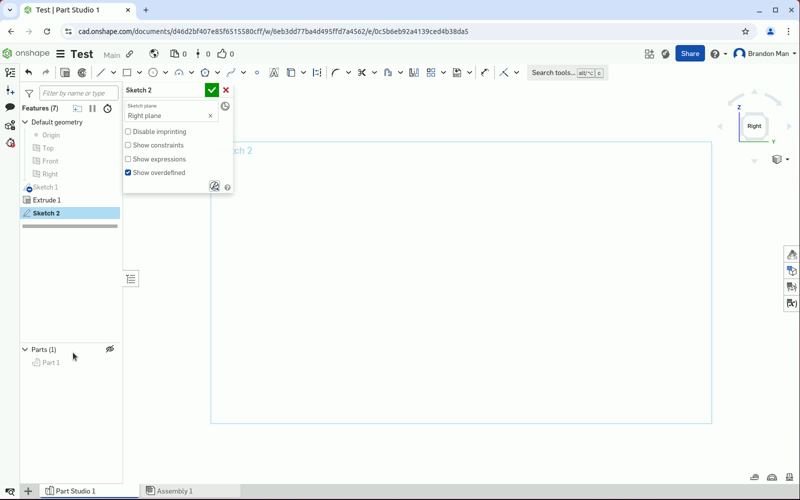
key(l)
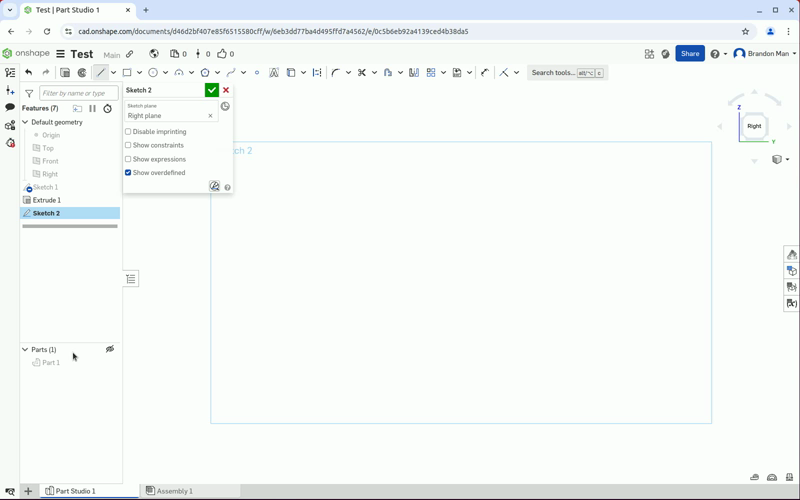
key_down(shift)
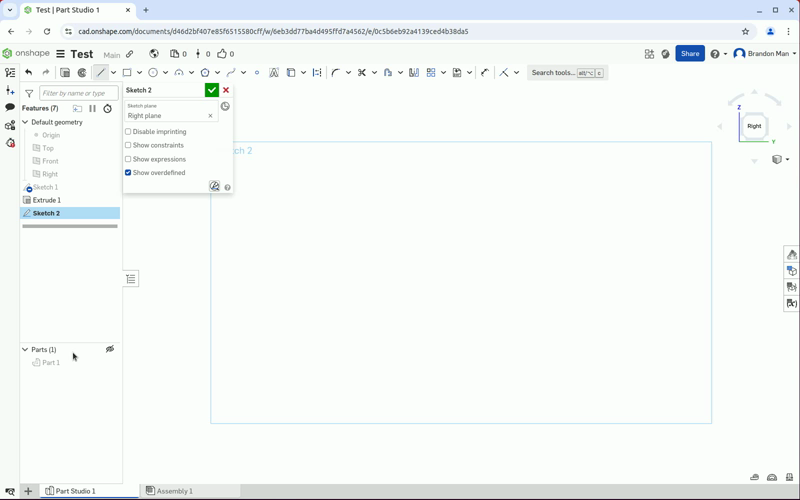
mouse_move(430, 192)
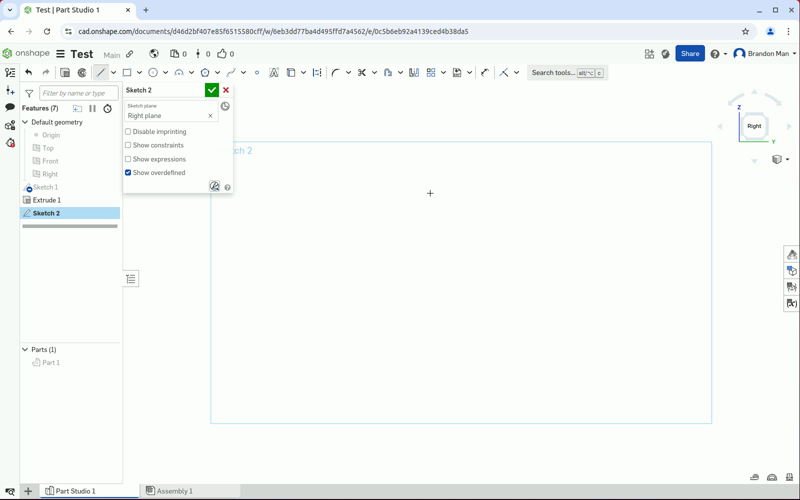
click(430, 192)
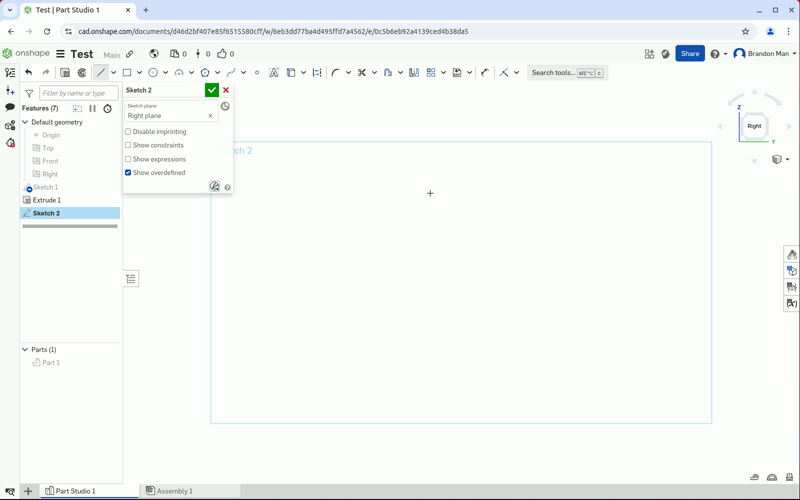
key_up(shift)
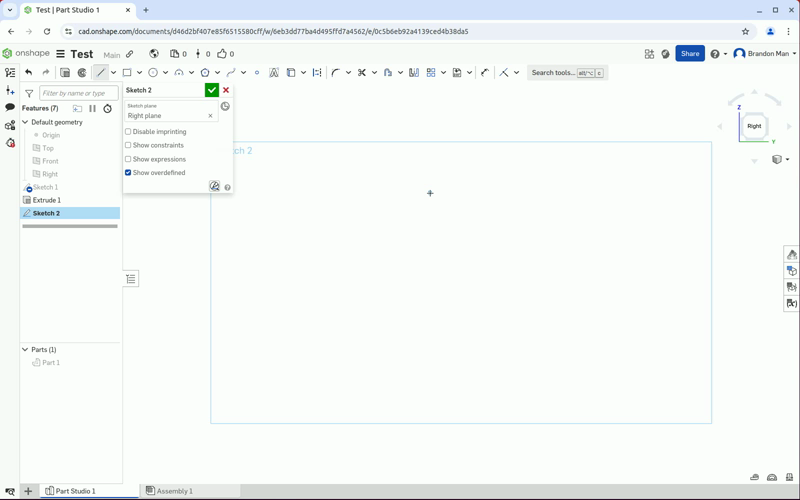
key_down(shift)
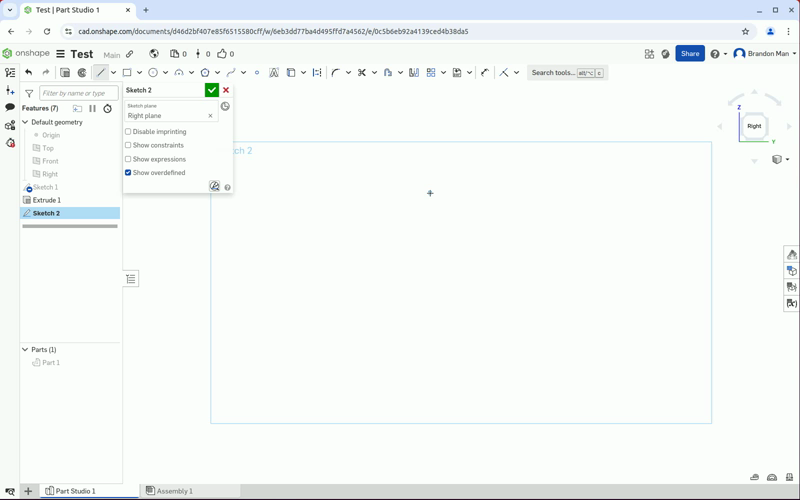
mouse_move(460, 192)
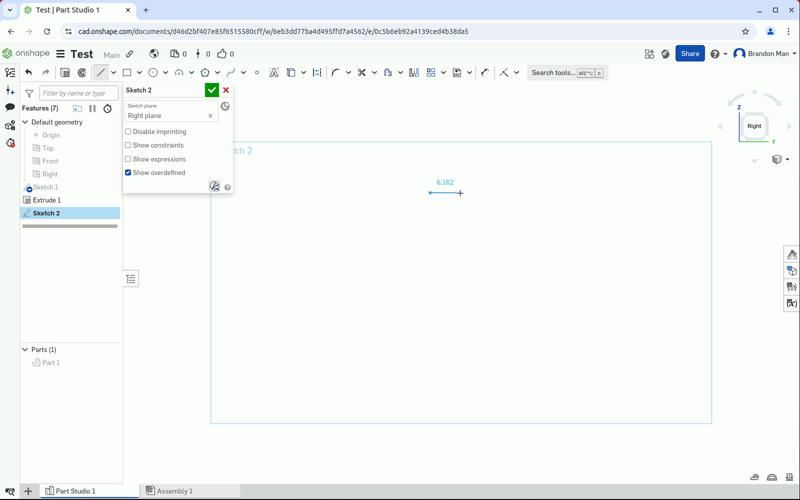
mouse_move(430, 178)
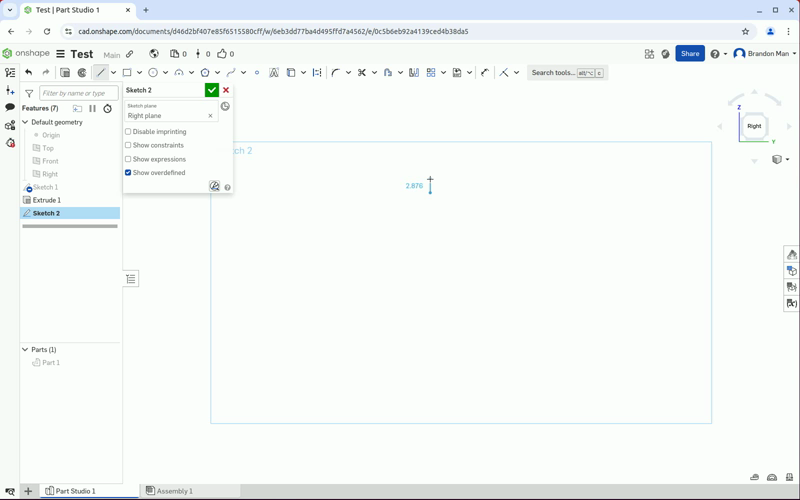
click(430, 178)
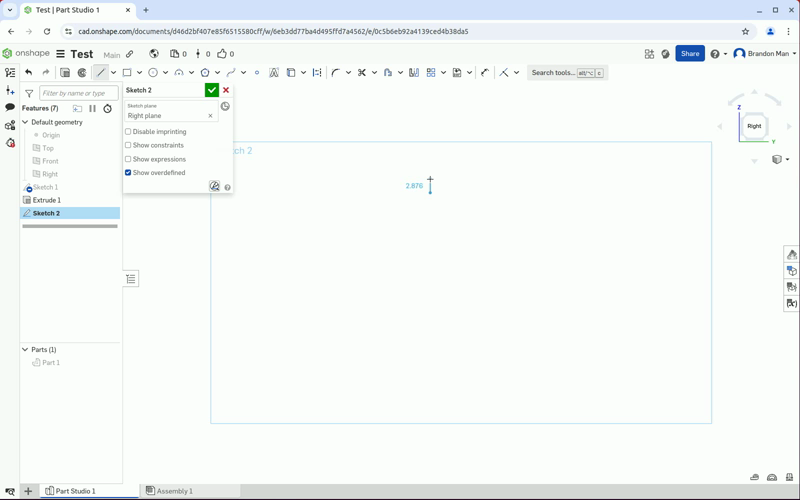
key_up(shift)
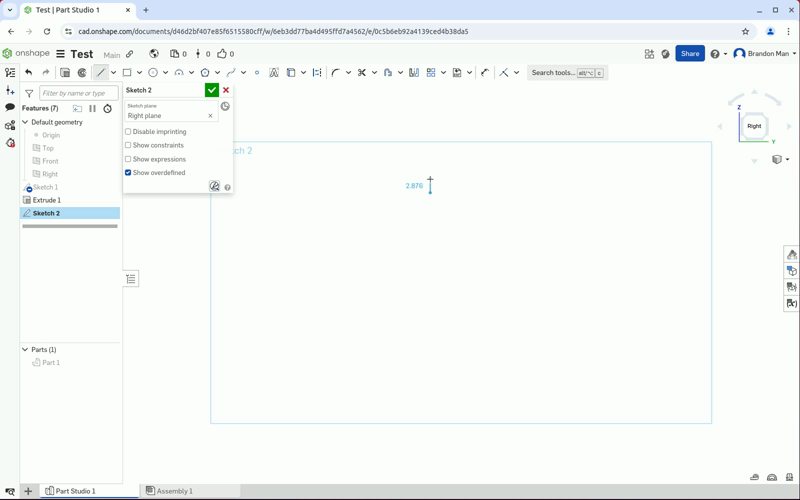
key(esc)
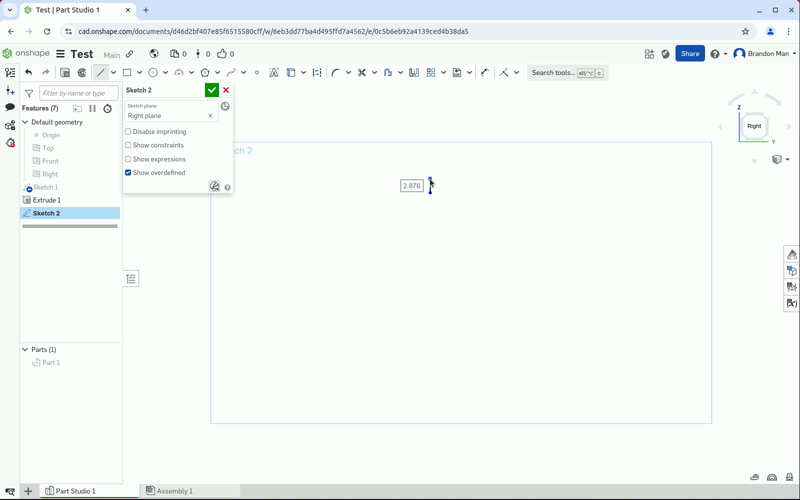
key(a)
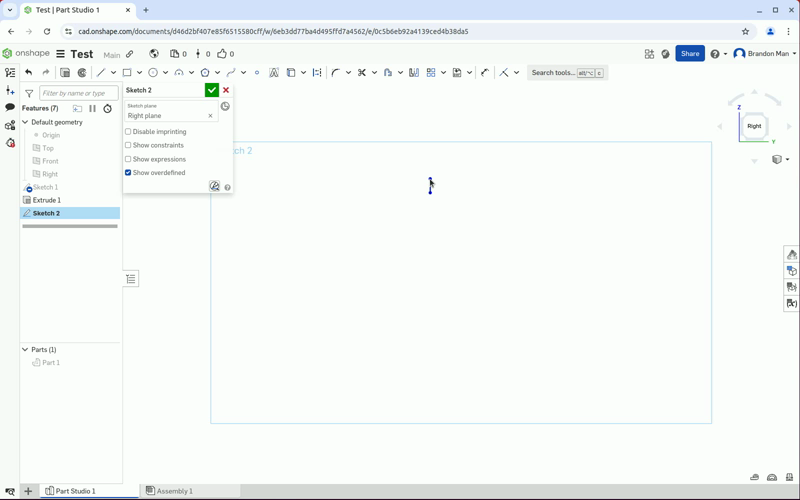
mouse_move(430, 178)
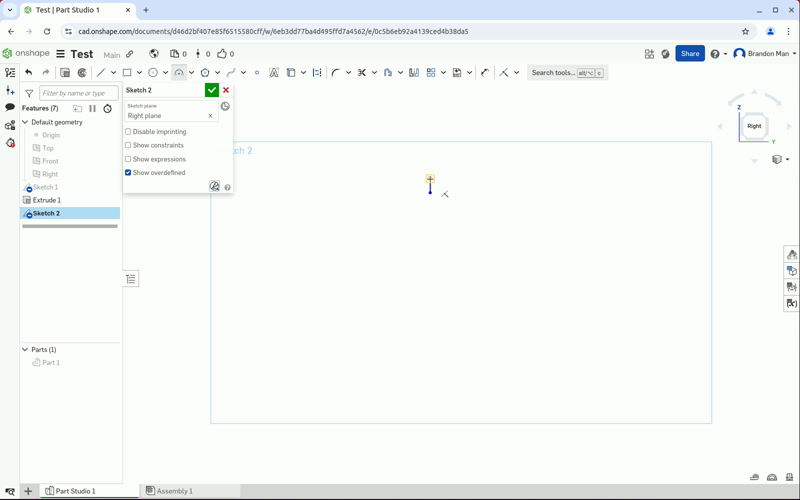
click(430, 178)
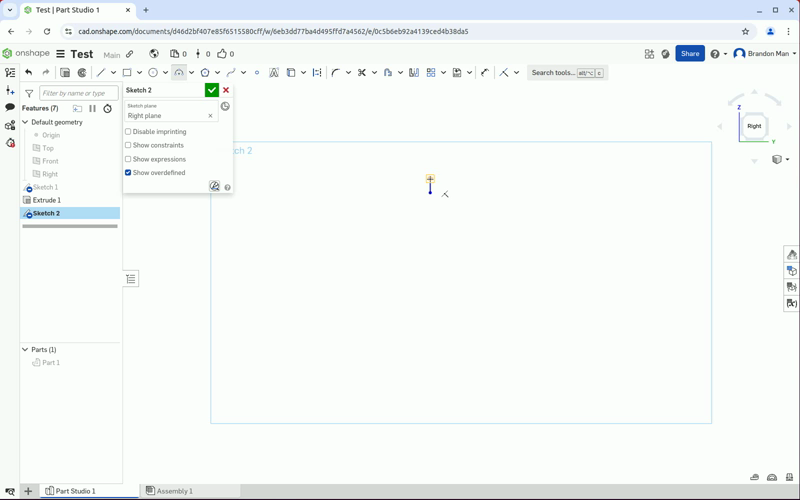
mouse_move(430, 192)
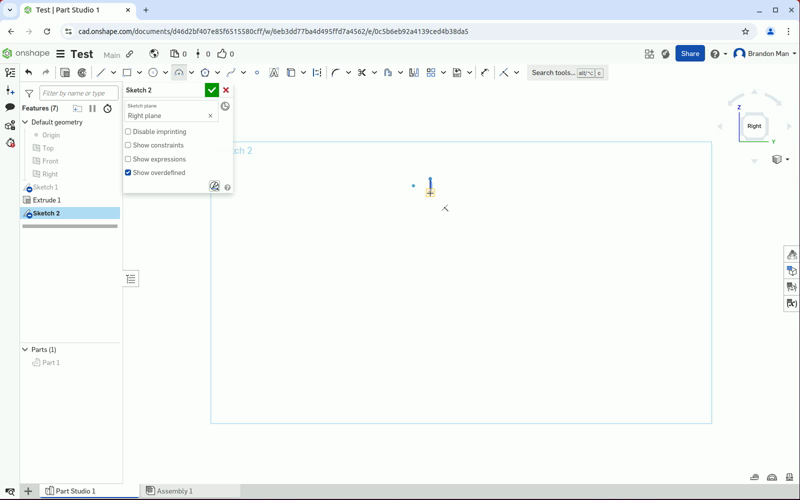
click(430, 192)
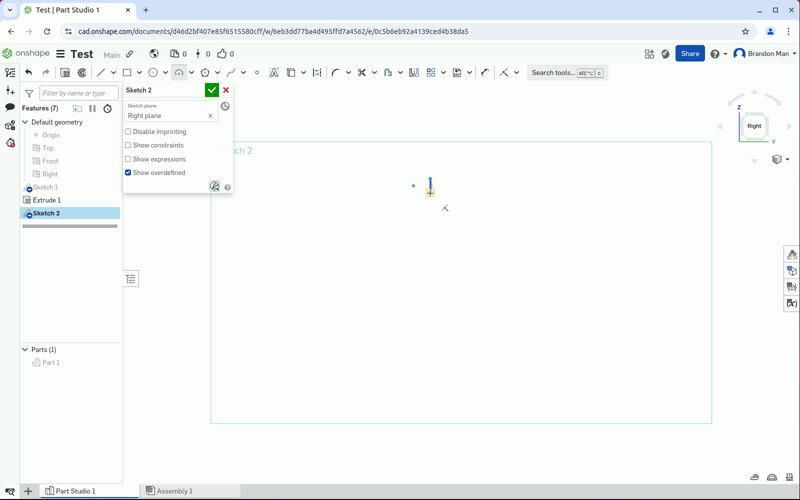
key_down(shift)
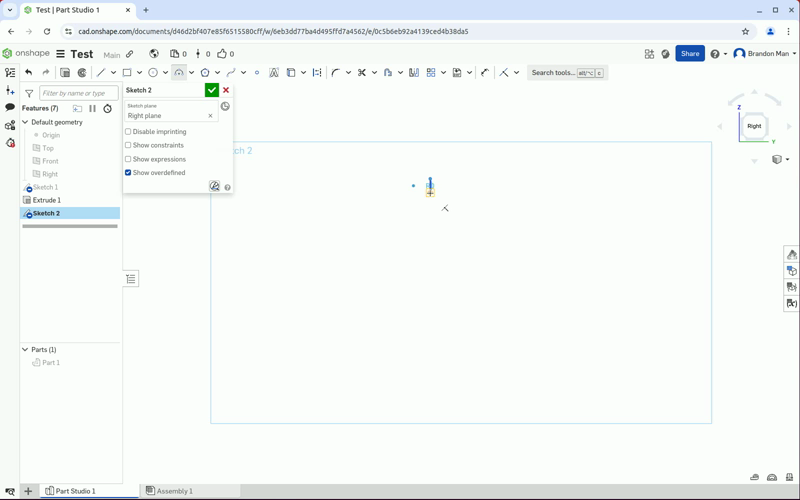
mouse_move(423, 185)
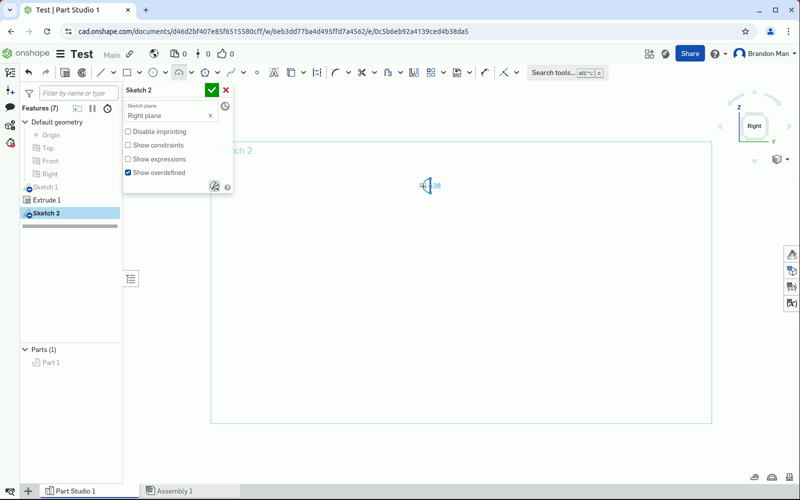
click(423, 185)
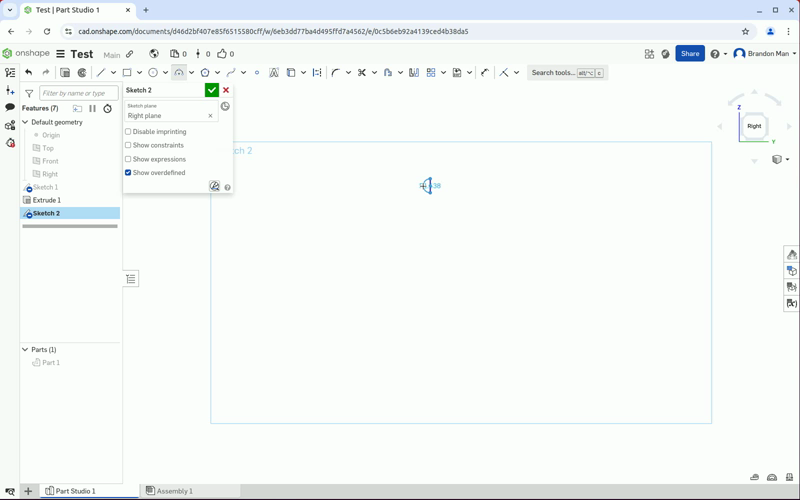
key_up(shift)
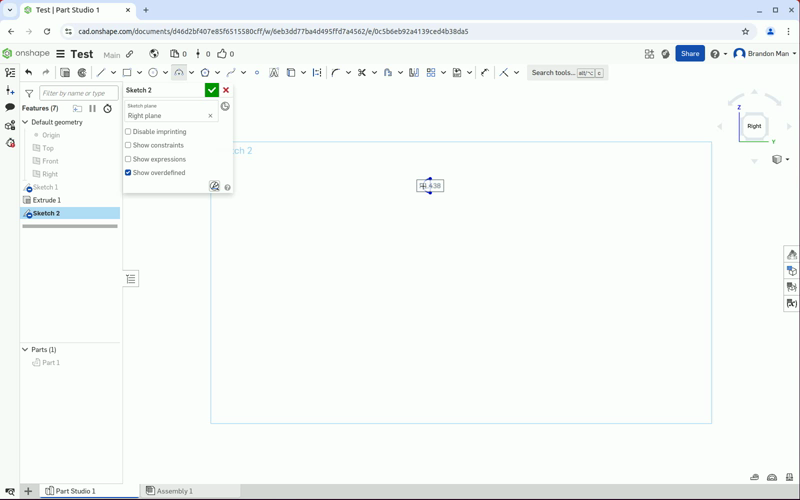
key(esc)
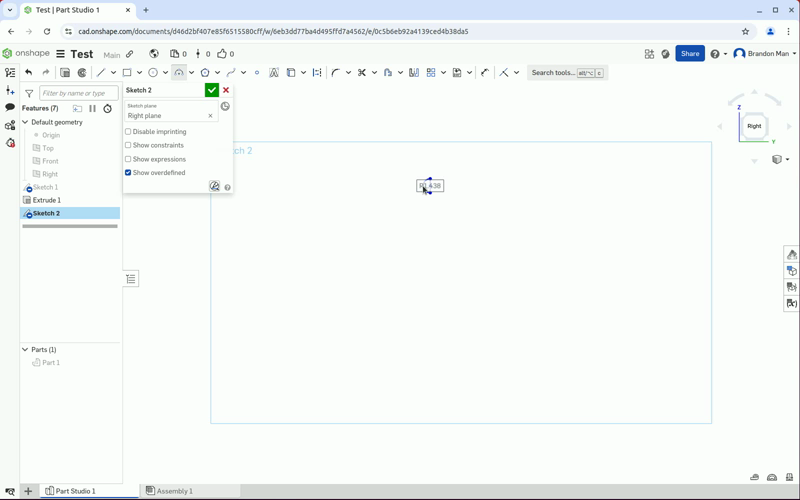
mouse_move(429, 184)
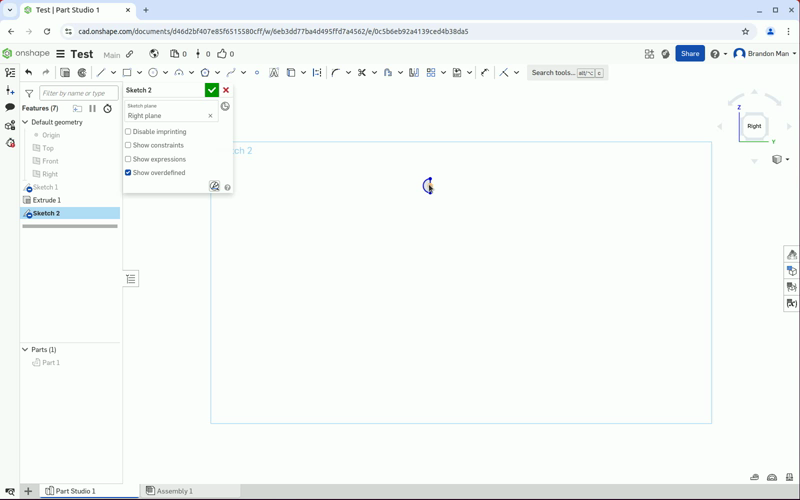
scroll(6)
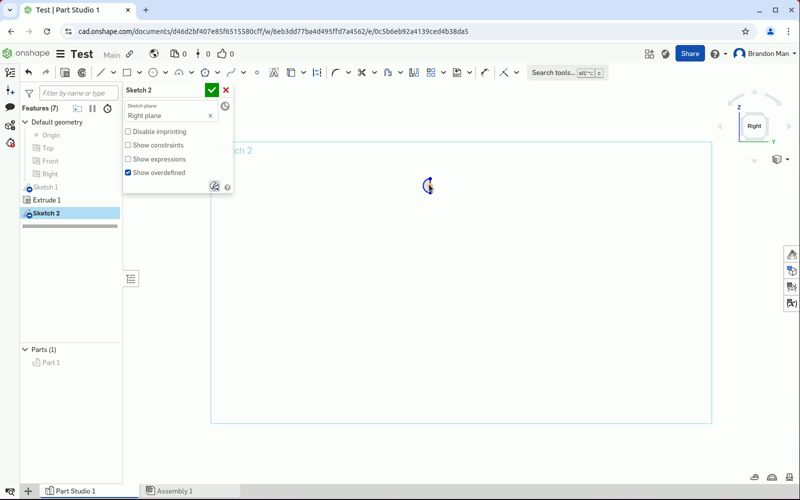
scroll(6)
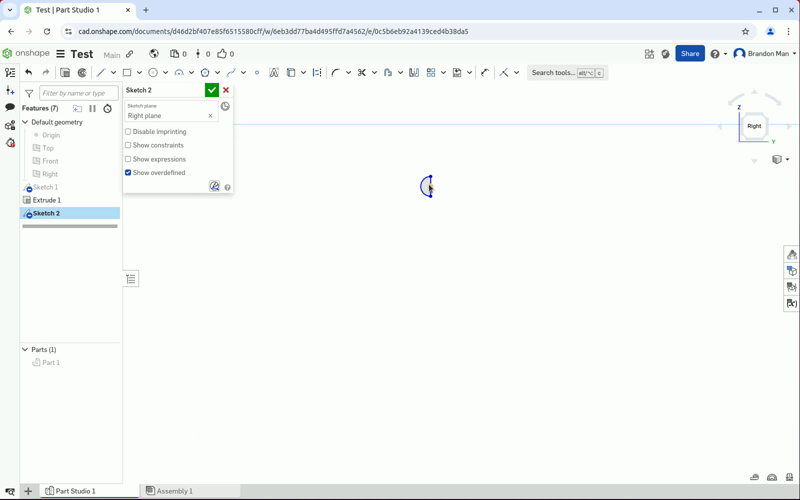
scroll(6)
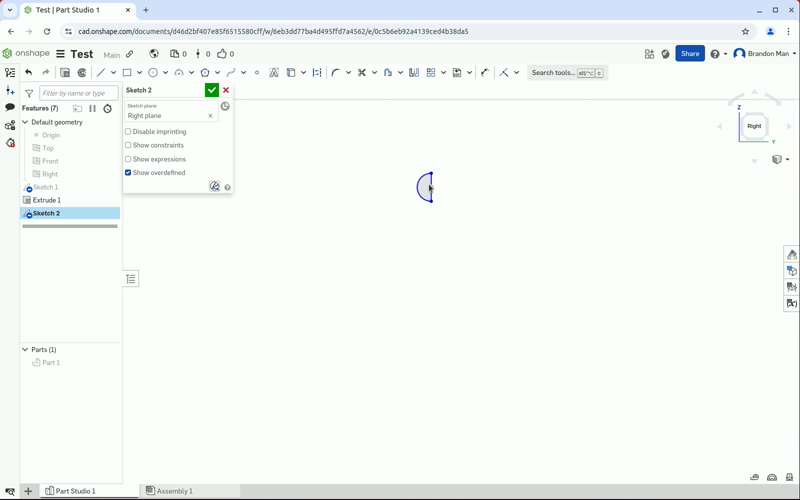
scroll(6)
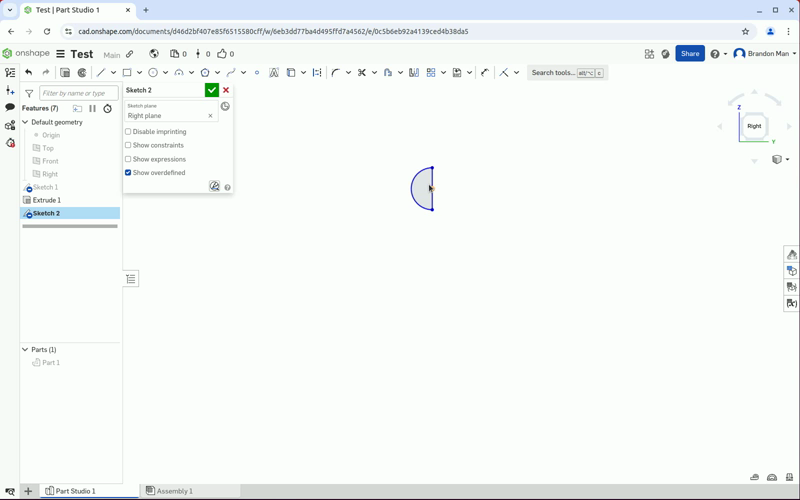
scroll(6)
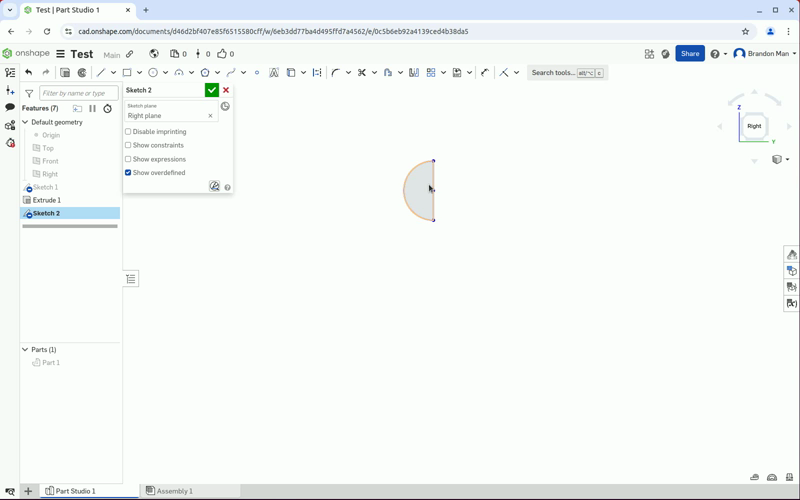
scroll(6)
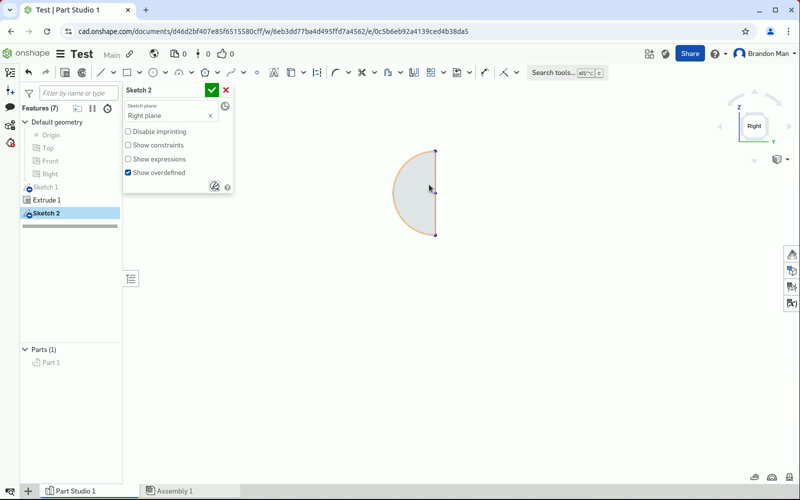
scroll(6)
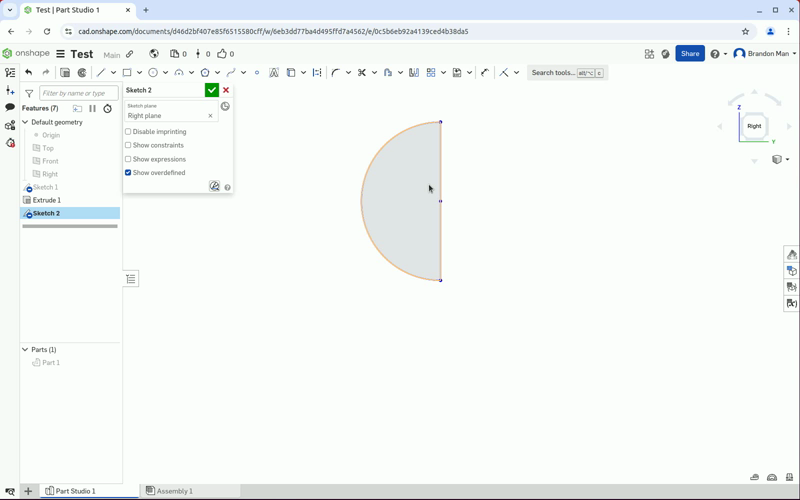
click(429, 184)
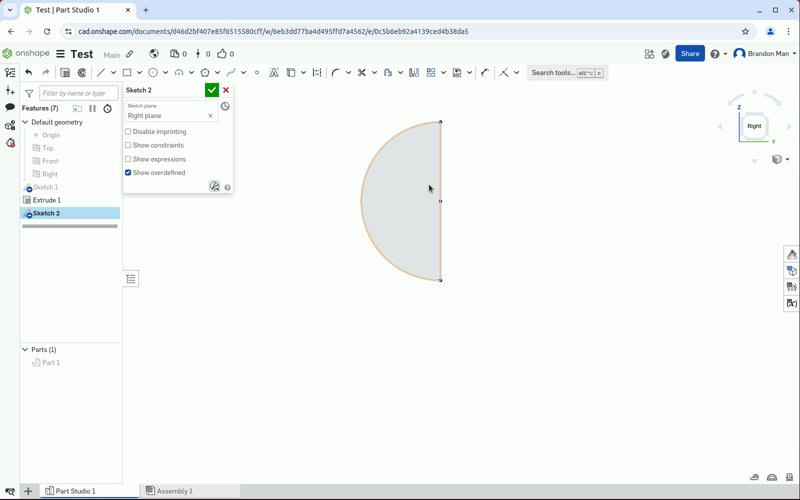
scroll(-6)
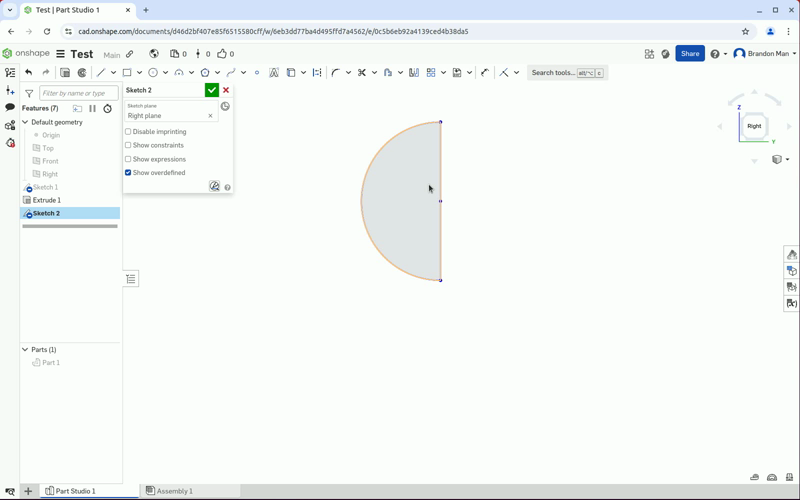
scroll(-6)
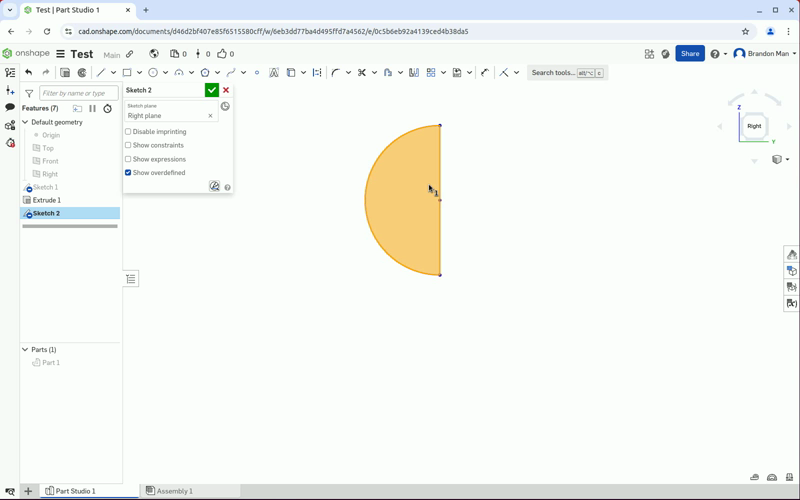
scroll(-6)
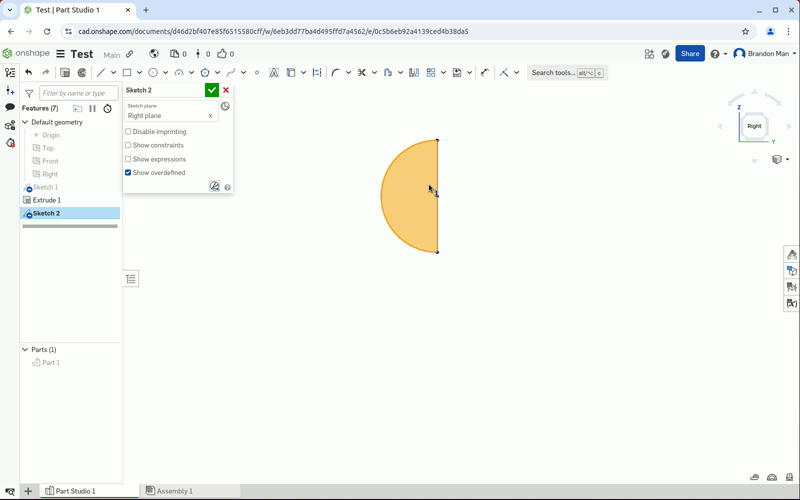
scroll(-6)
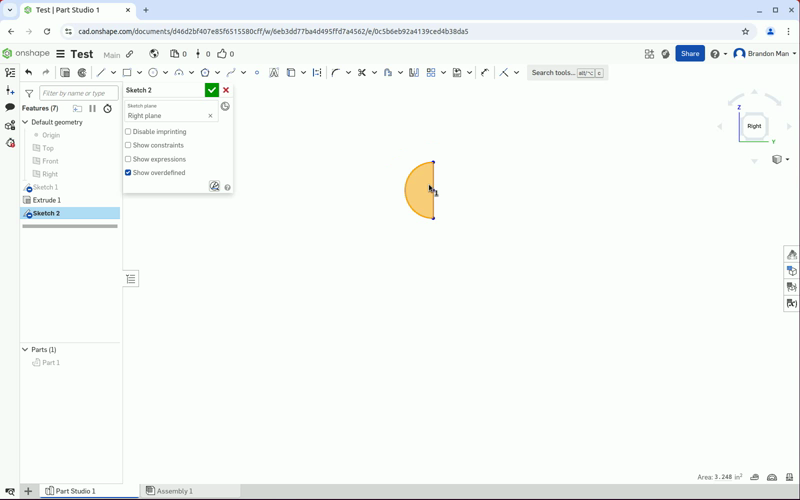
scroll(-6)
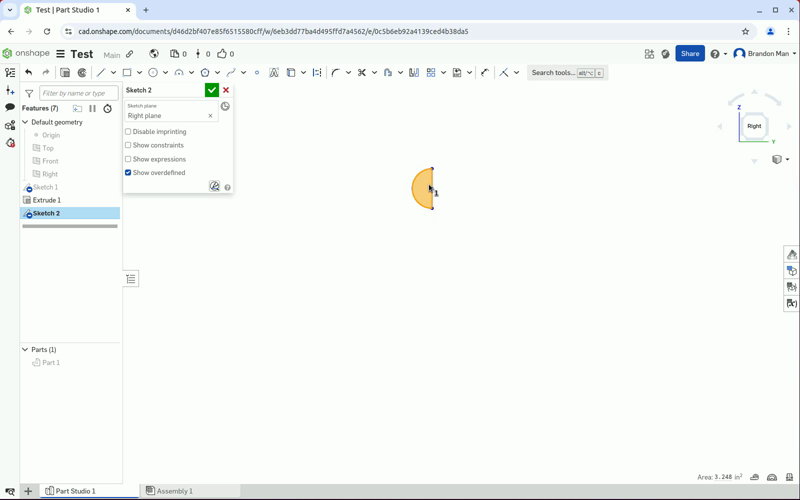
scroll(-6)
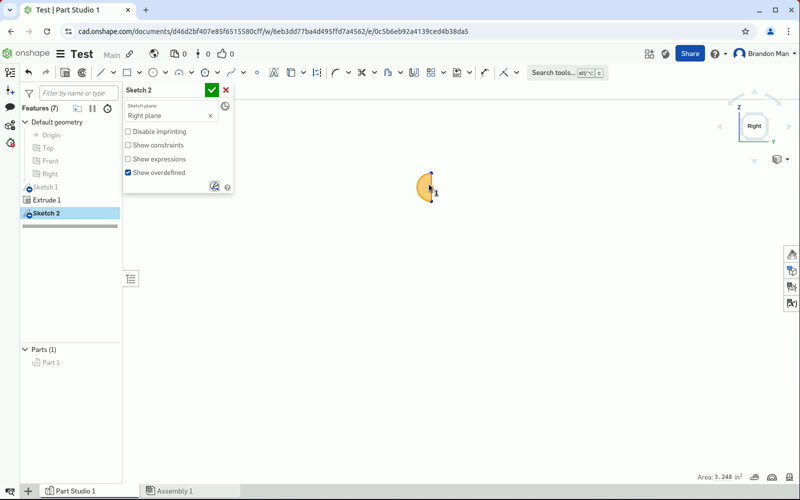
scroll(-6)
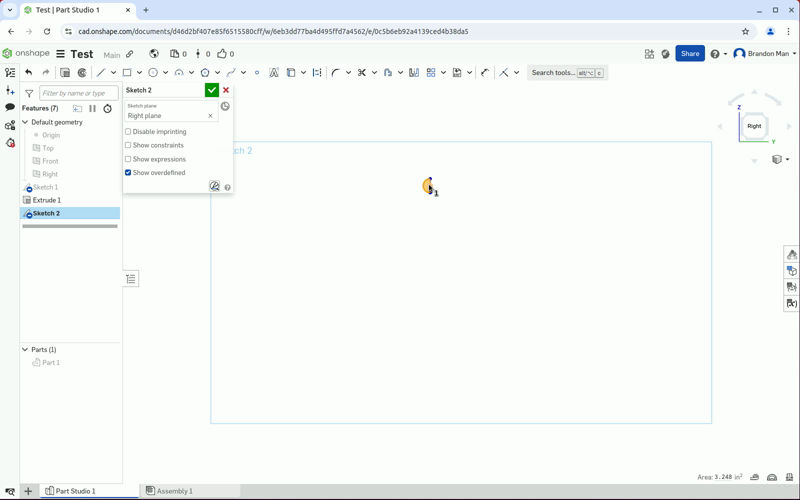
mouse_move(73, 352)
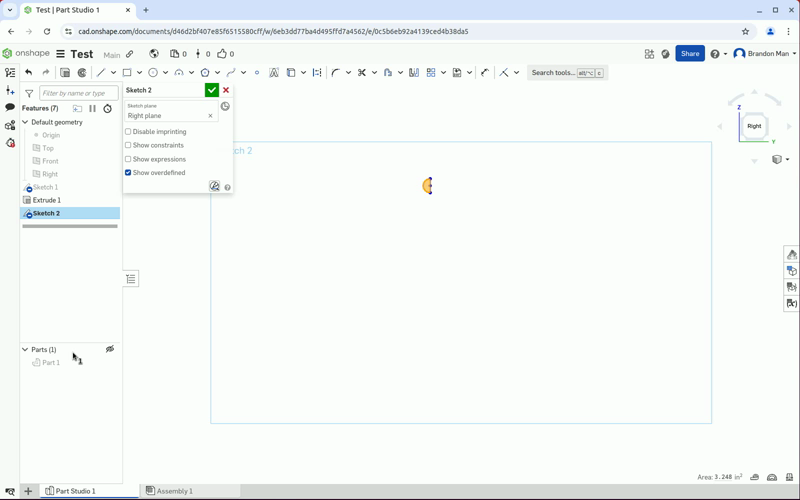
key(shift+y)
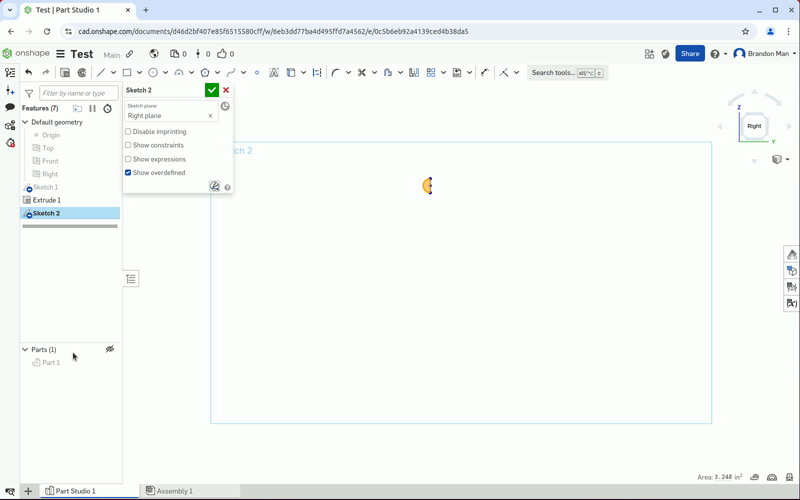
key(shift+e)
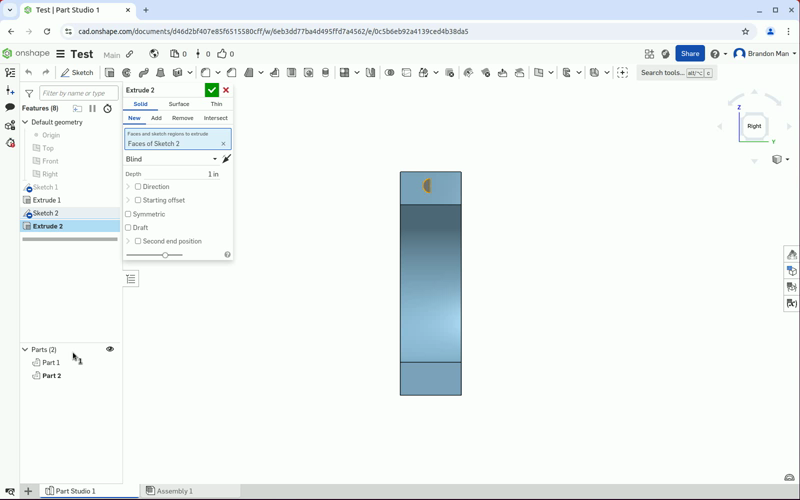
mouse_move(143, 106)
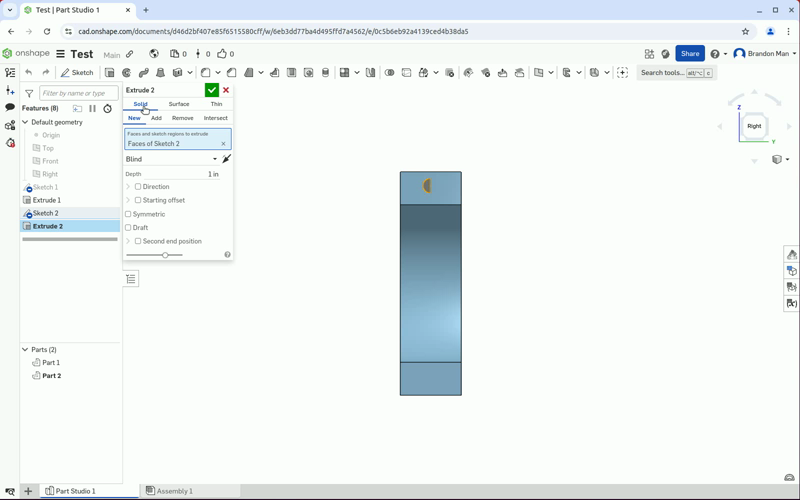
click(143, 106)
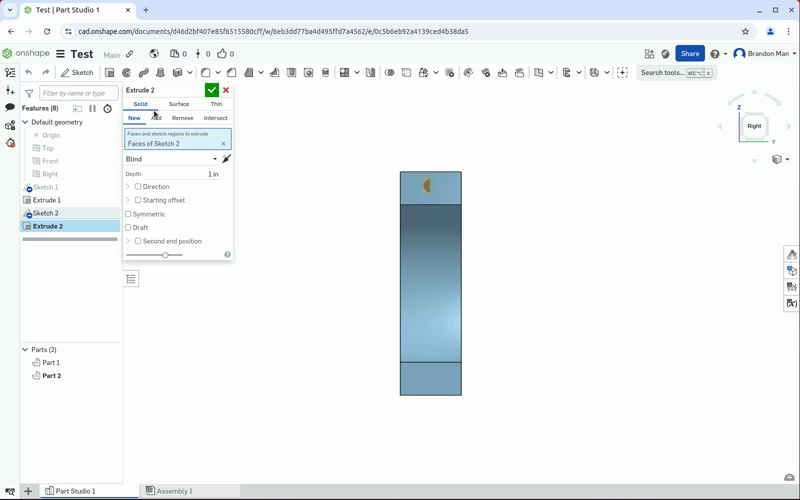
mouse_move(186, 120)
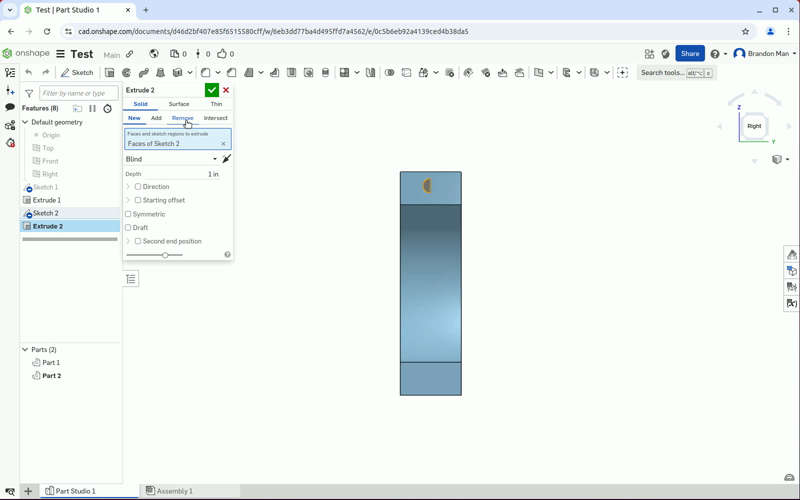
click(186, 120)
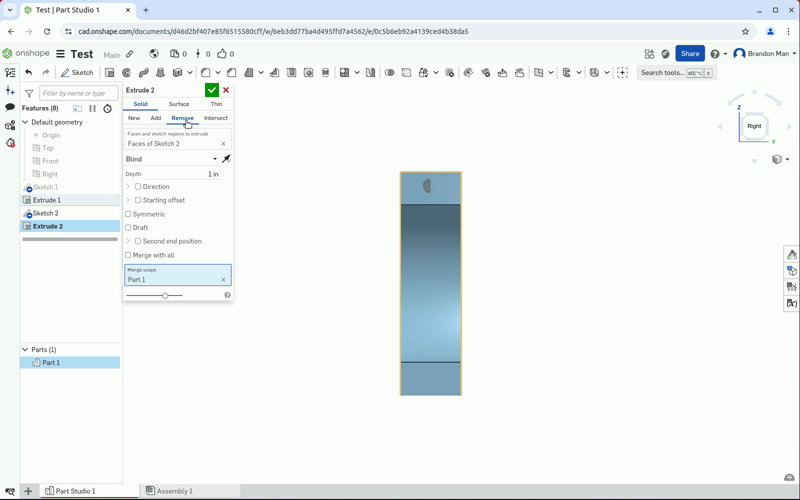
key(tab, 4)
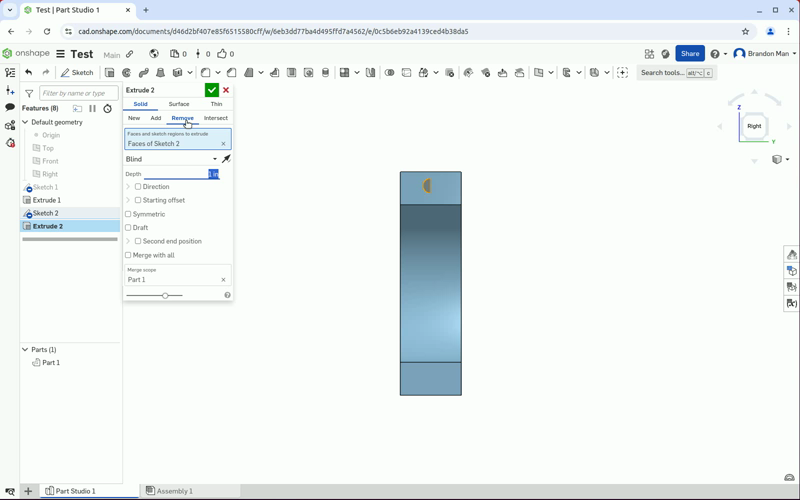
text(4.574)
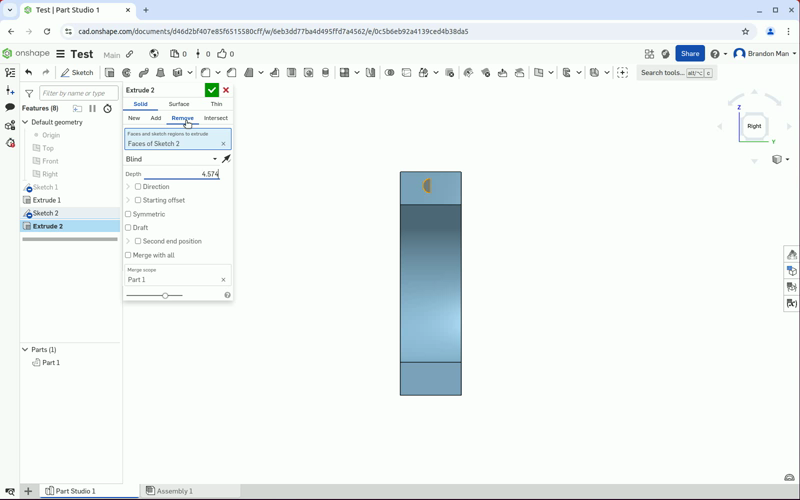
key(tab, 6)
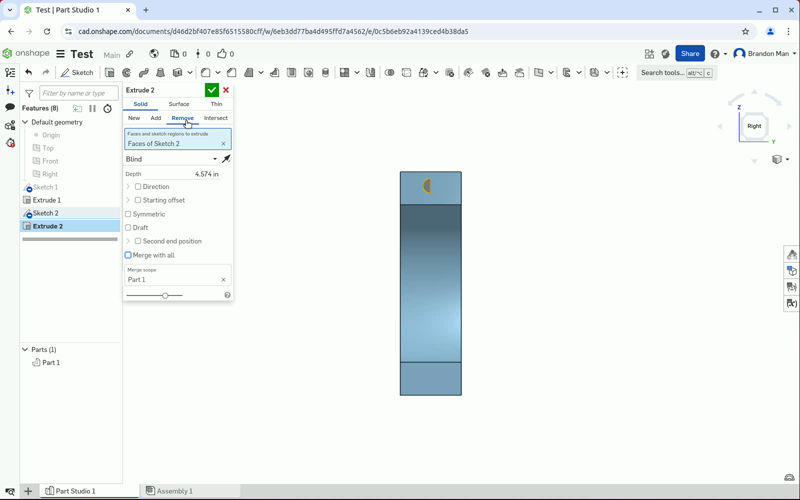
key(space)
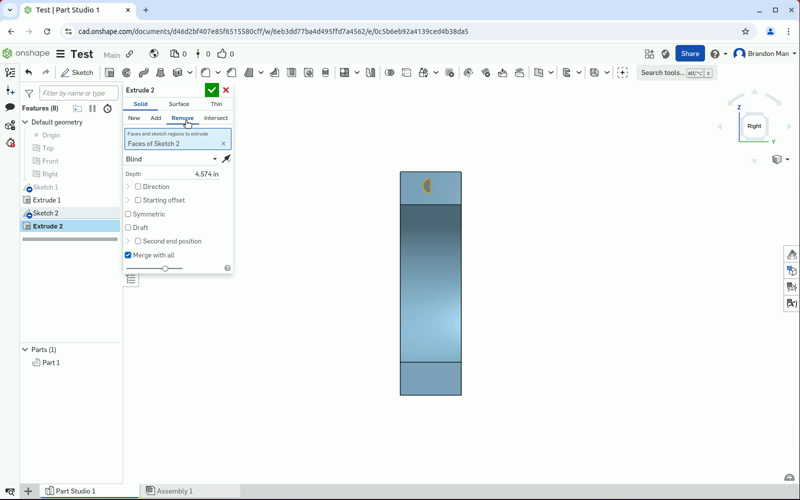
key(enter)
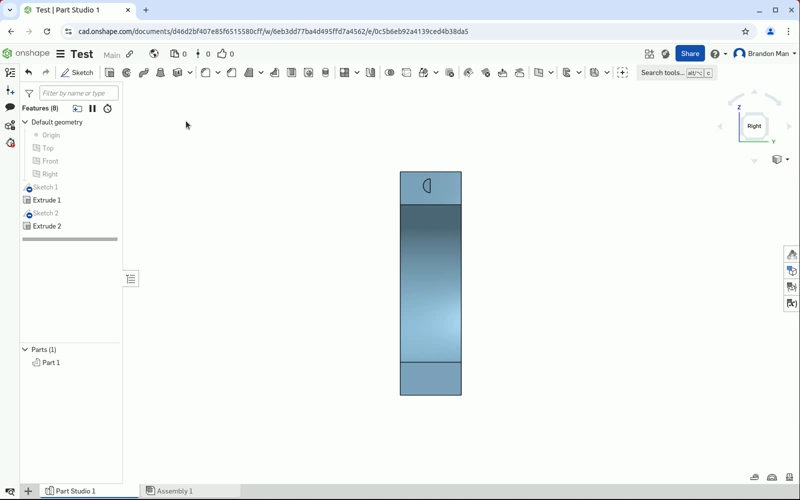
key(shift+h)
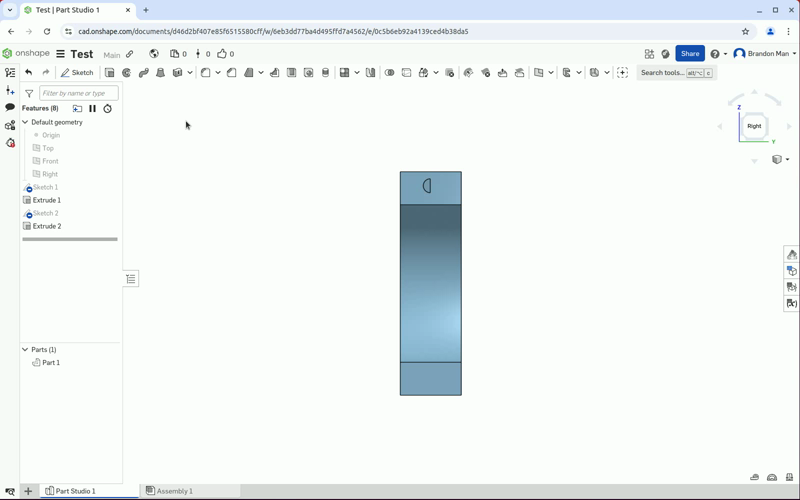
key(shift+h)
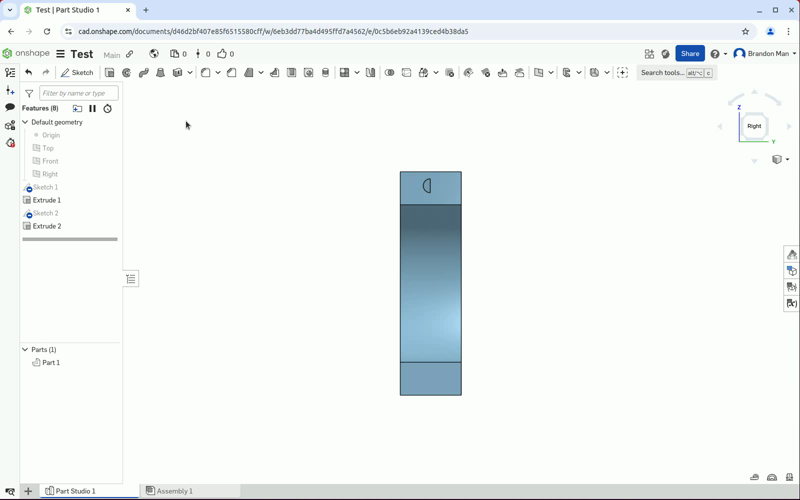
mouse_move(73, 189)
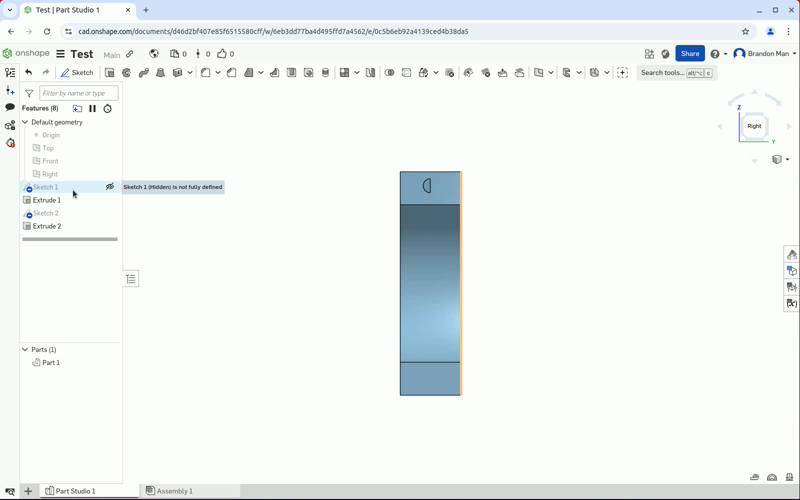
click(73, 189)
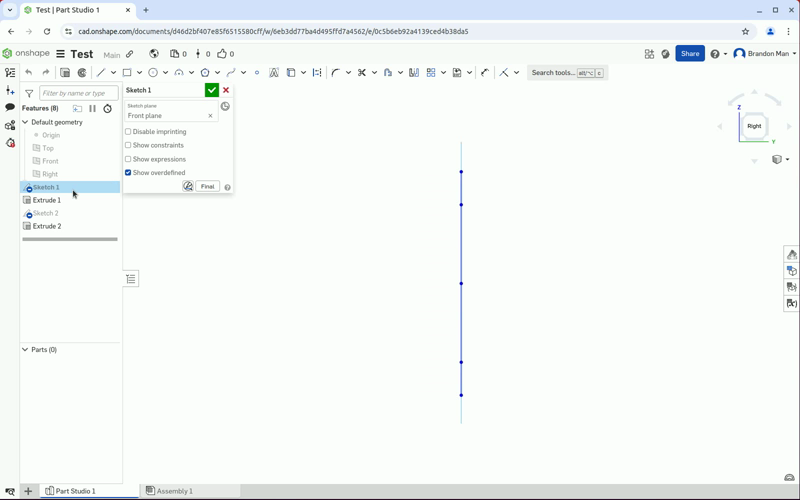
mouse_move(229, 92)
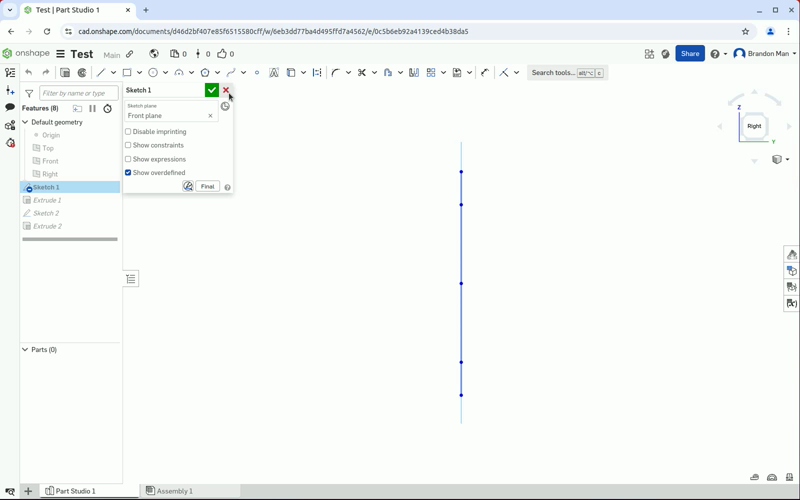
click(229, 92)
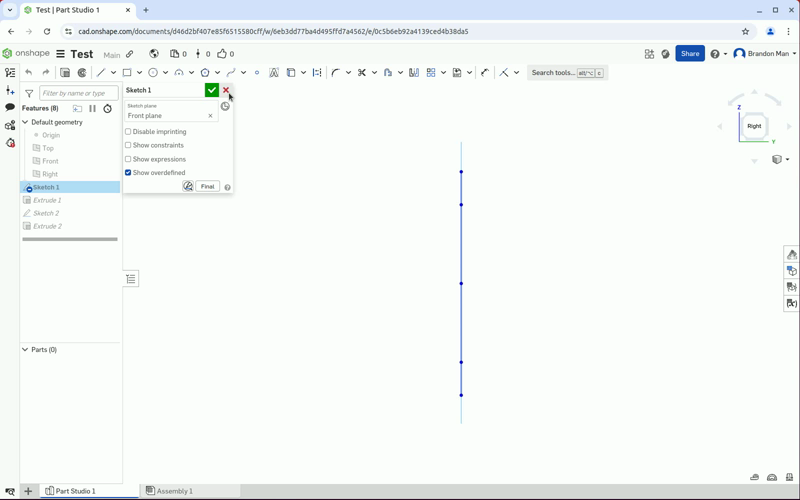
key(shift+s)
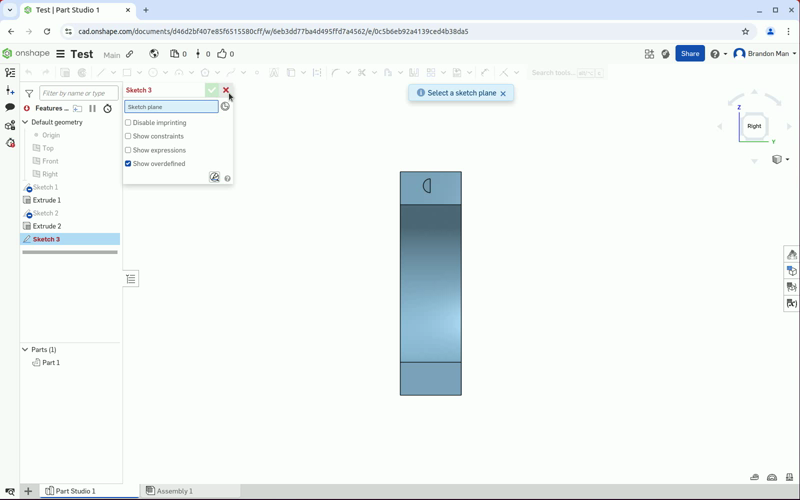
mouse_move(73, 176)
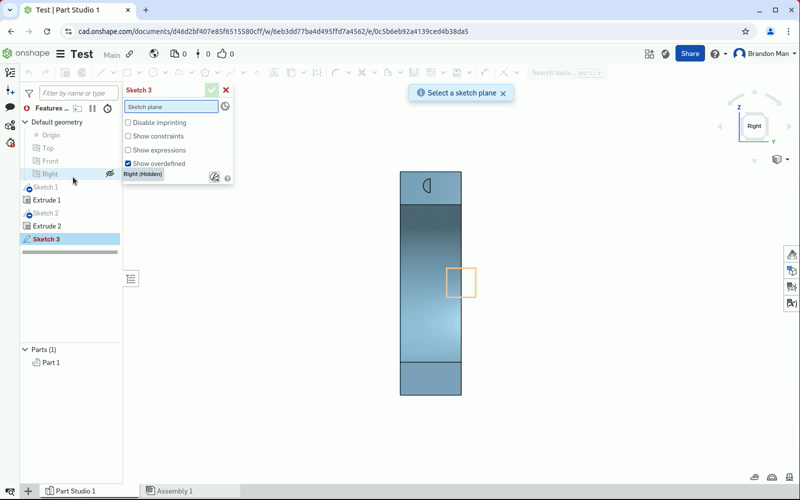
click(73, 176)
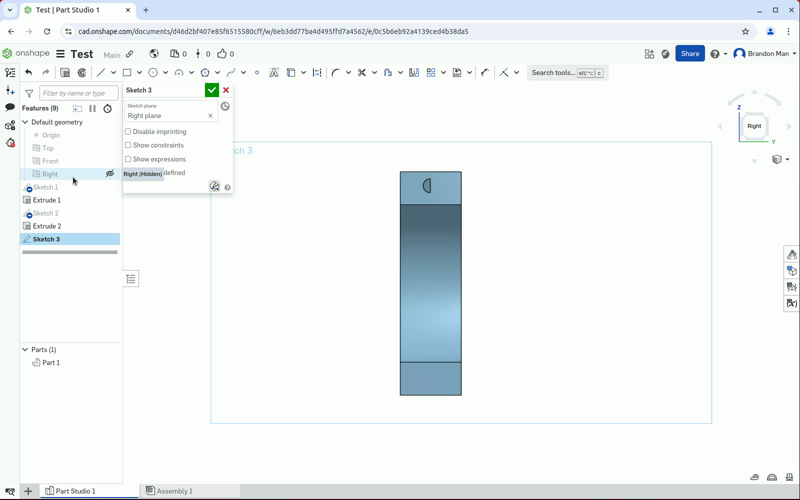
mouse_move(73, 352)
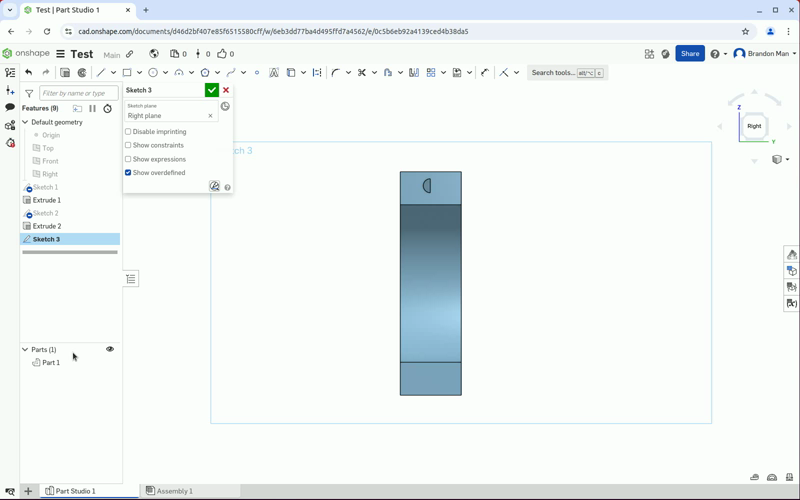
key(y)
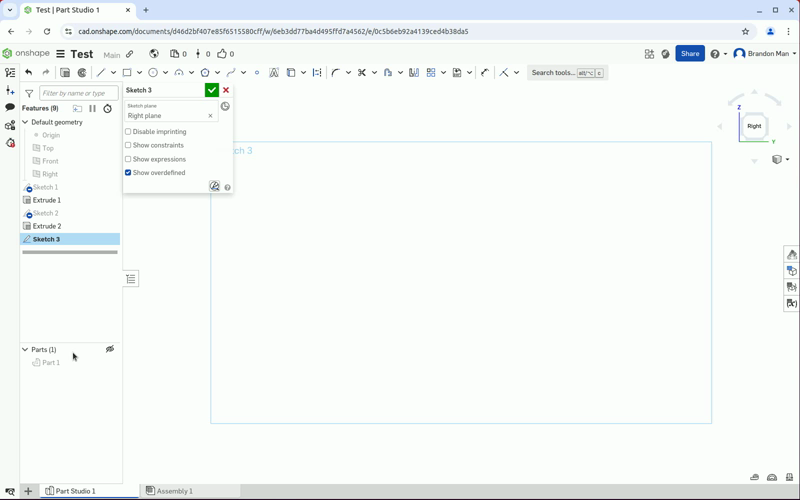
key(a)
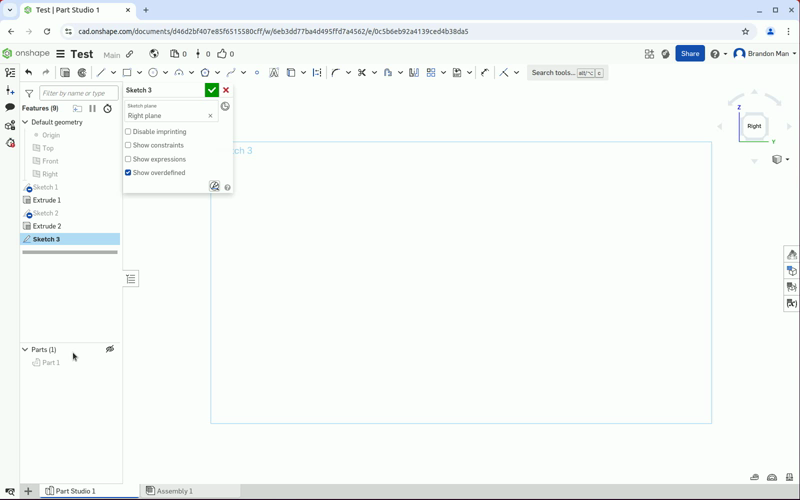
key_down(shift)
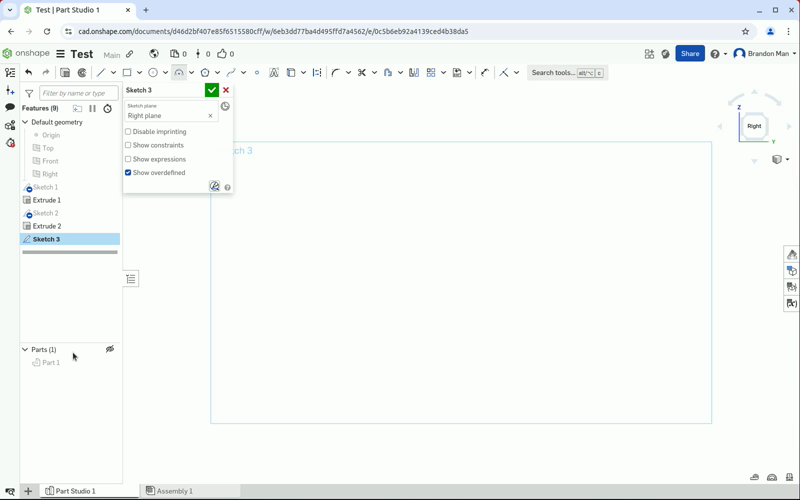
mouse_move(430, 192)
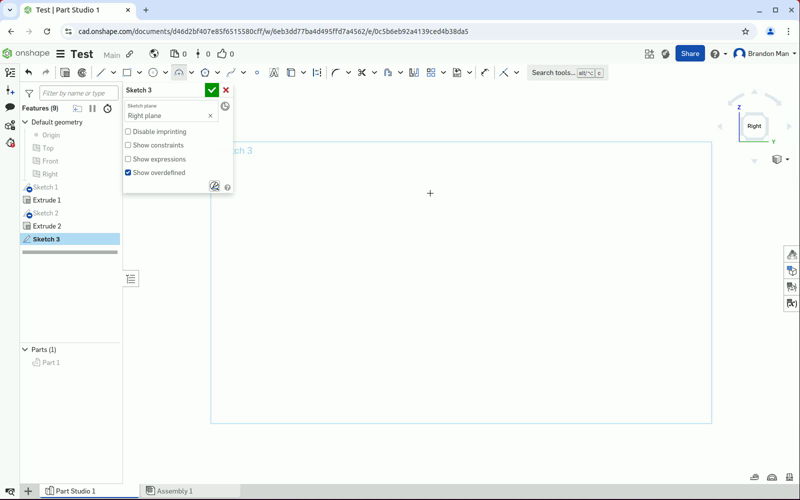
click(430, 192)
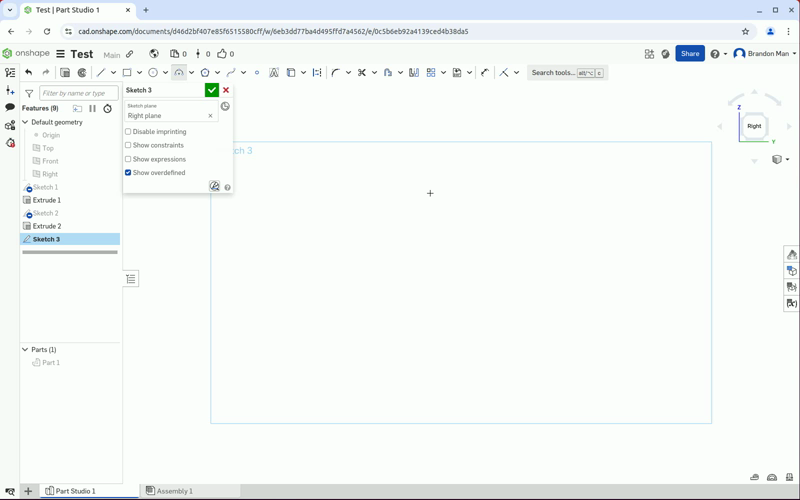
key_up(shift)
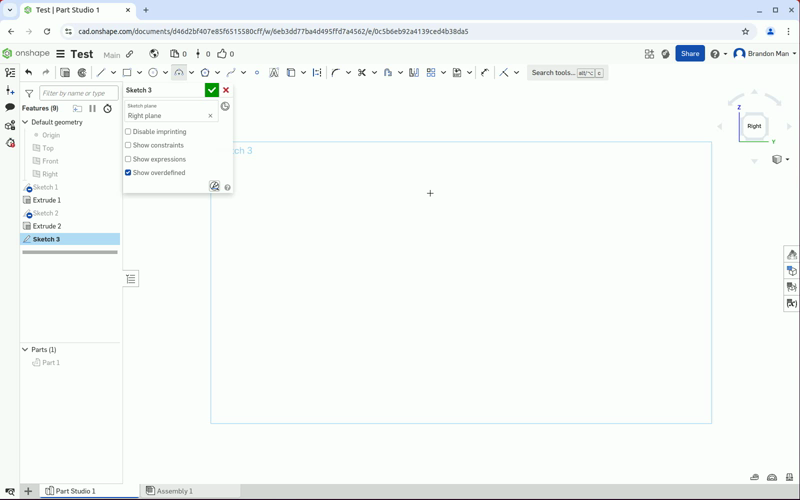
key_down(shift)
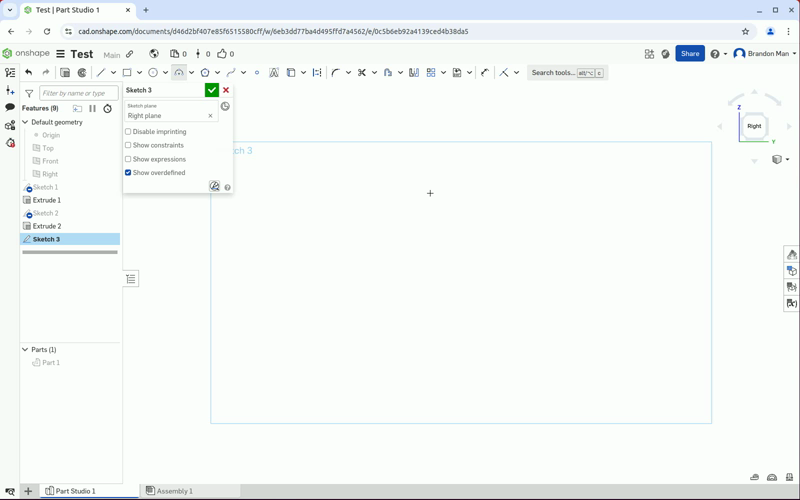
mouse_move(430, 178)
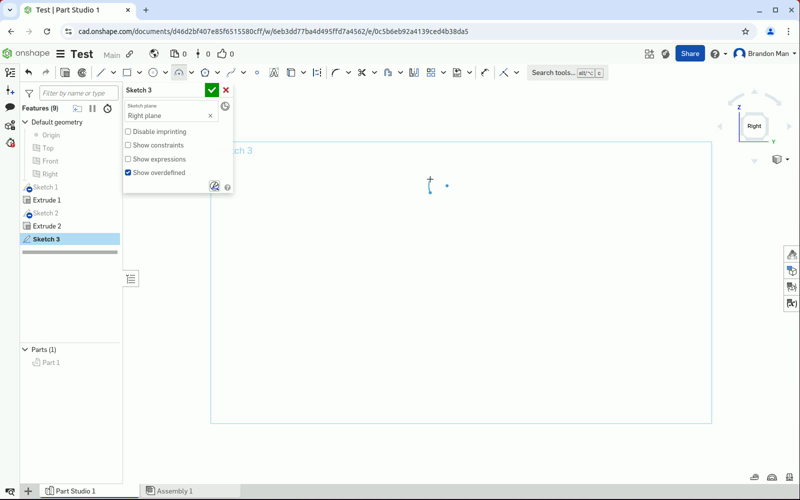
click(430, 178)
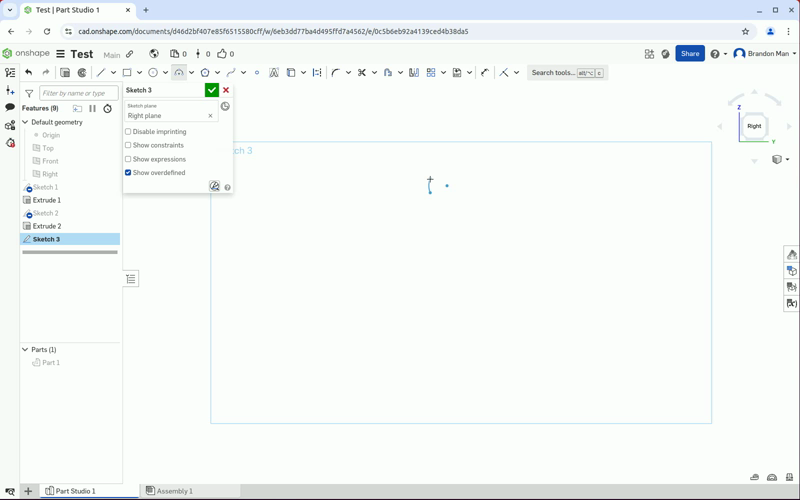
mouse_move(437, 185)
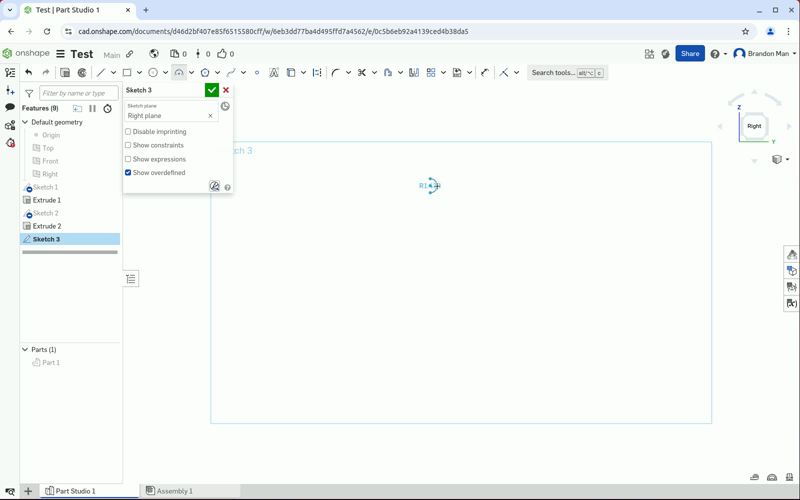
click(437, 185)
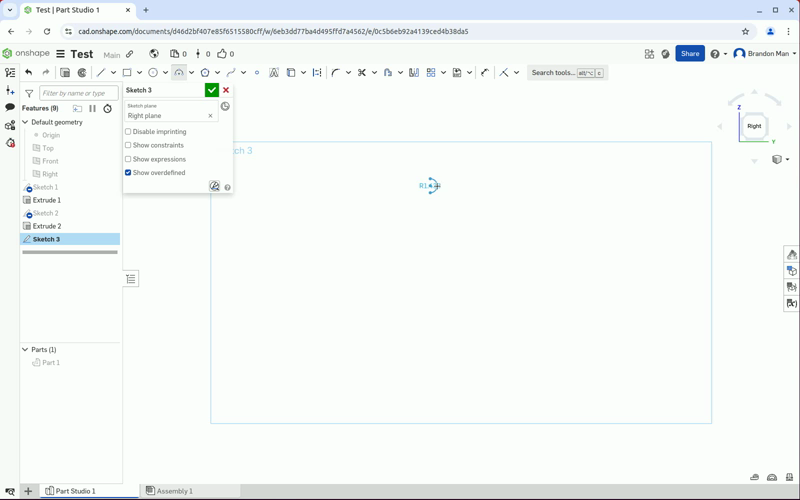
key_up(shift)
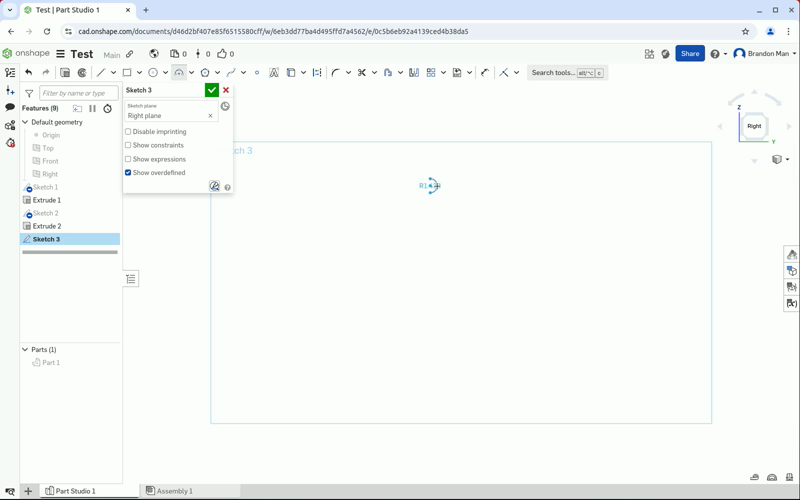
key(esc)
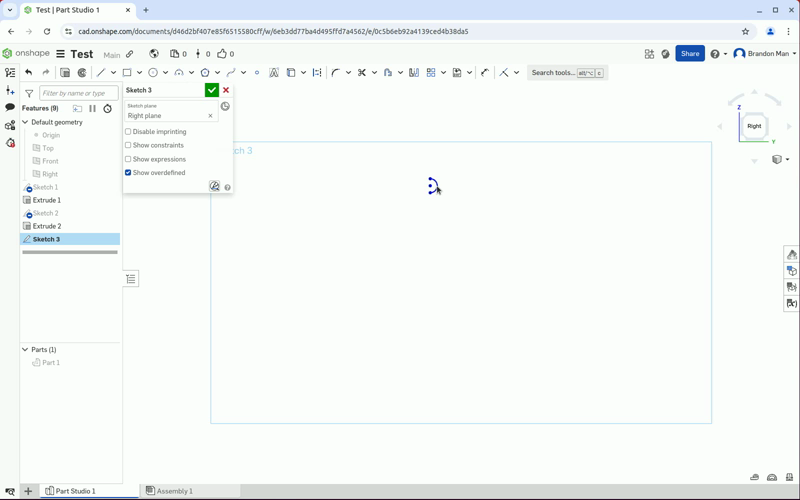
key(l)
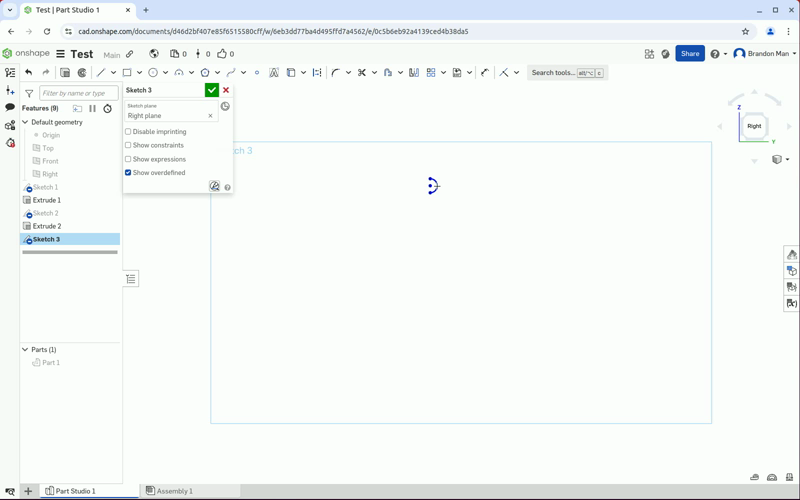
mouse_move(430, 178)
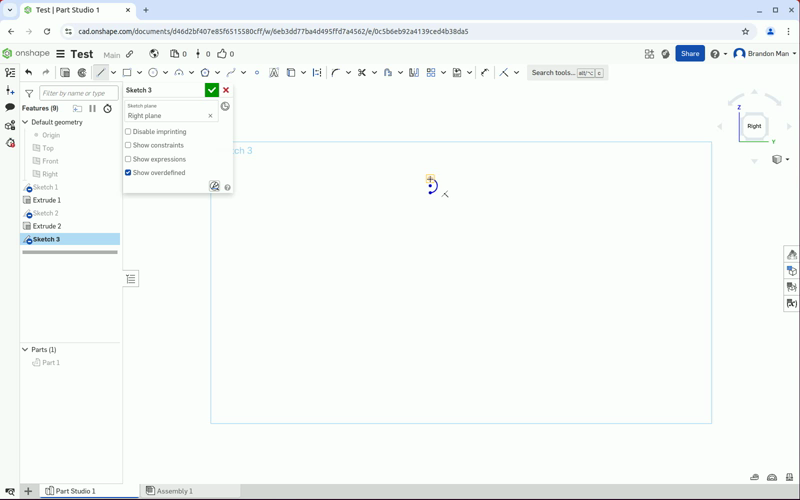
click(430, 178)
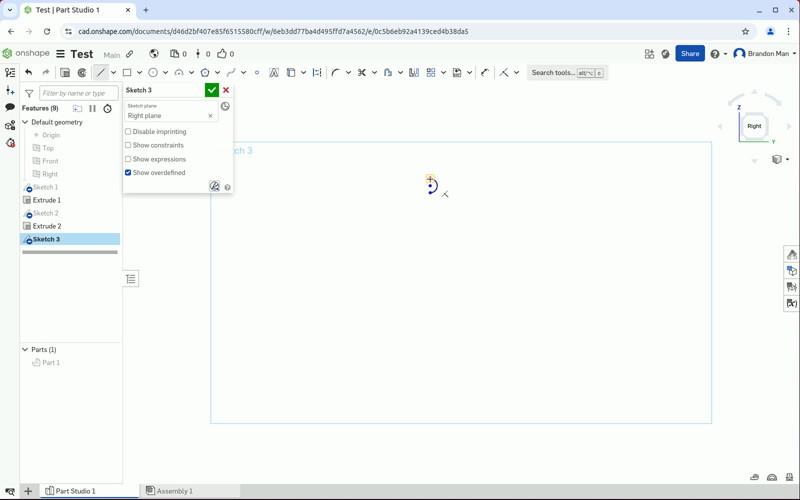
mouse_move(460, 178)
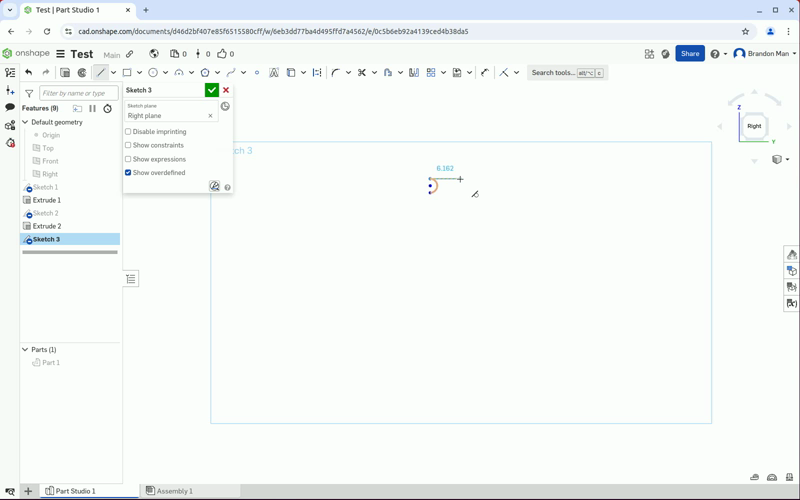
key_down(shift)
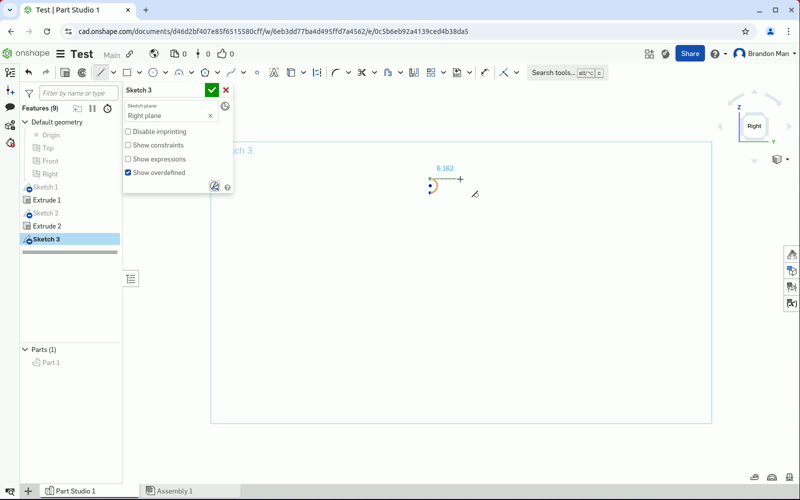
mouse_move(430, 192)
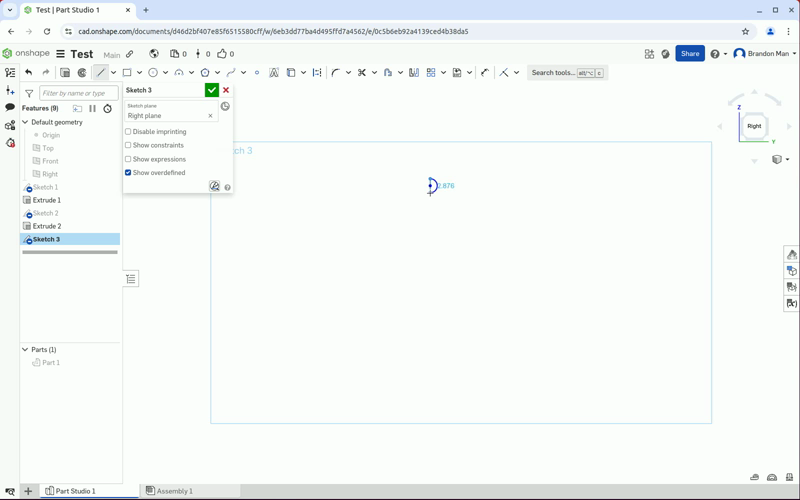
key_up(shift)
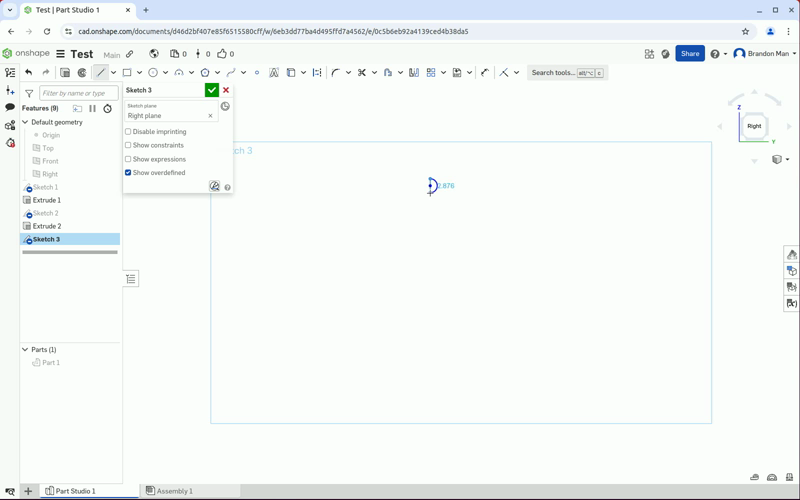
click(430, 192)
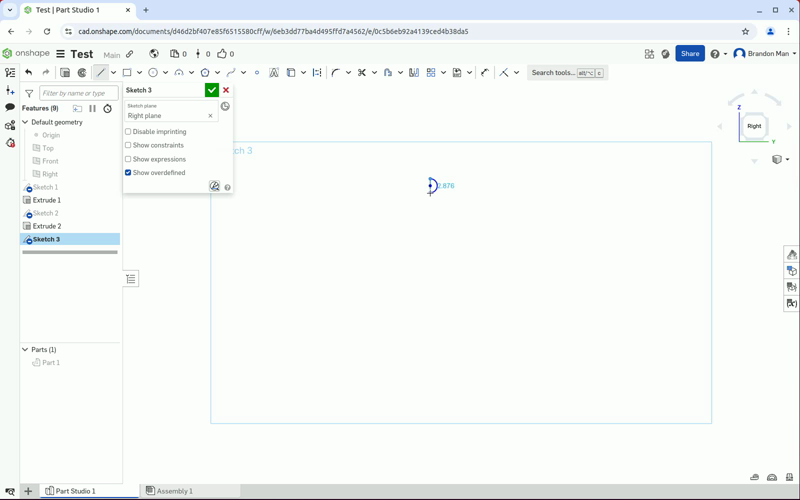
key(esc)
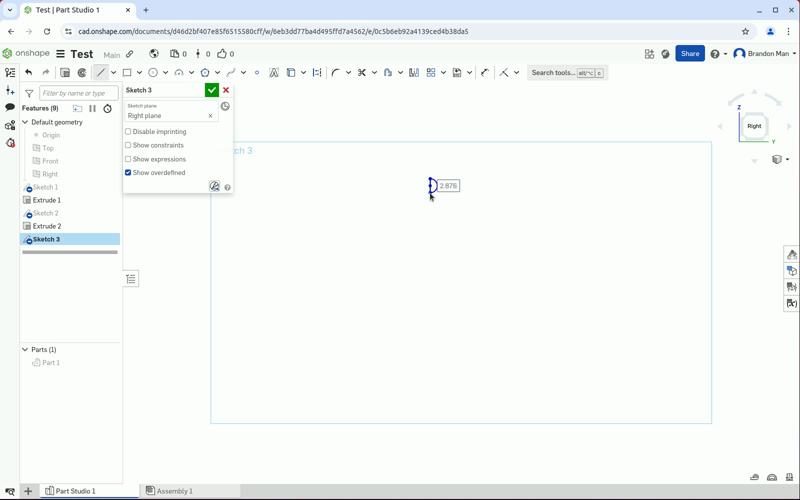
mouse_move(432, 179)
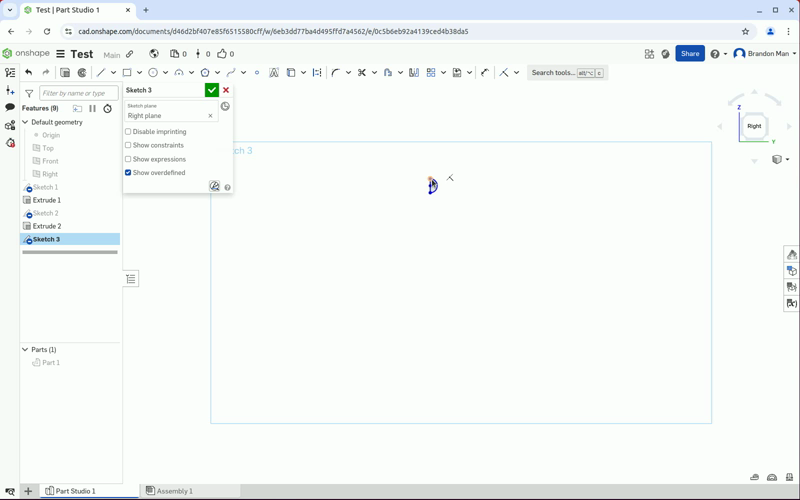
scroll(6)
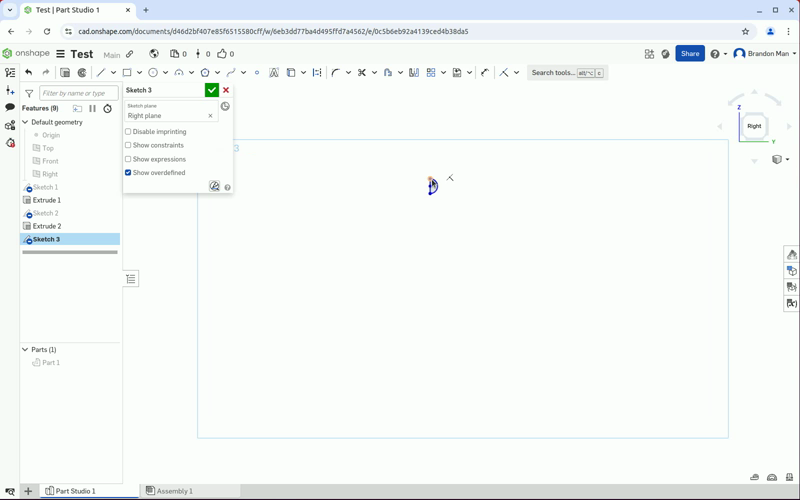
scroll(6)
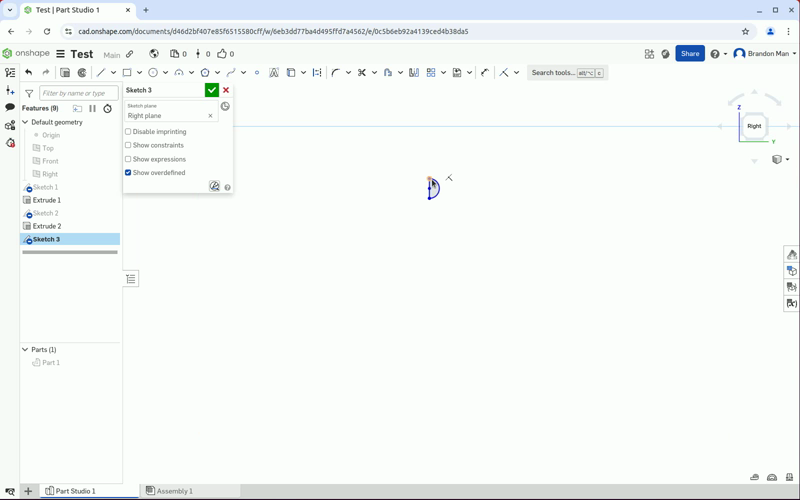
scroll(6)
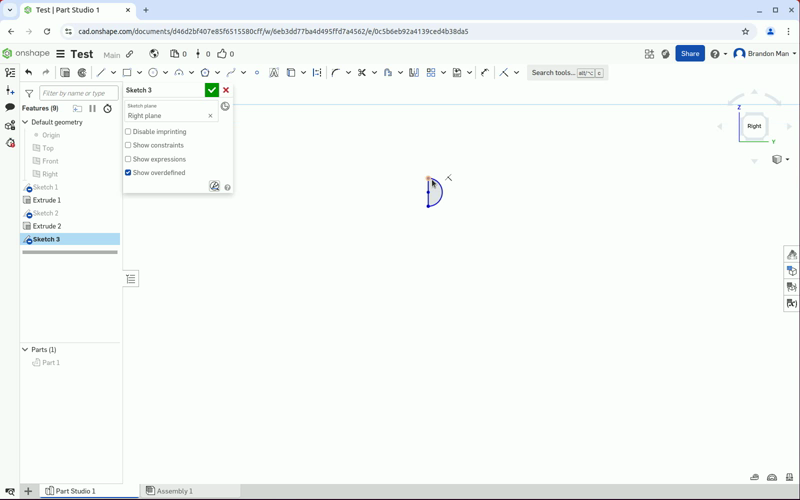
scroll(6)
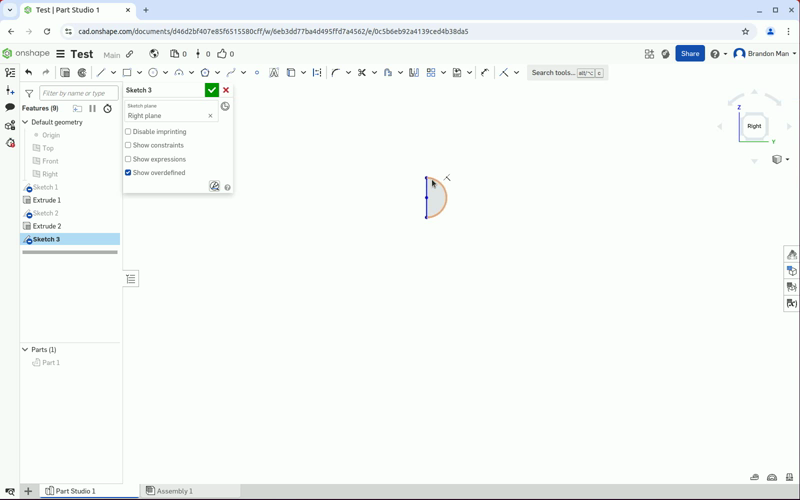
scroll(6)
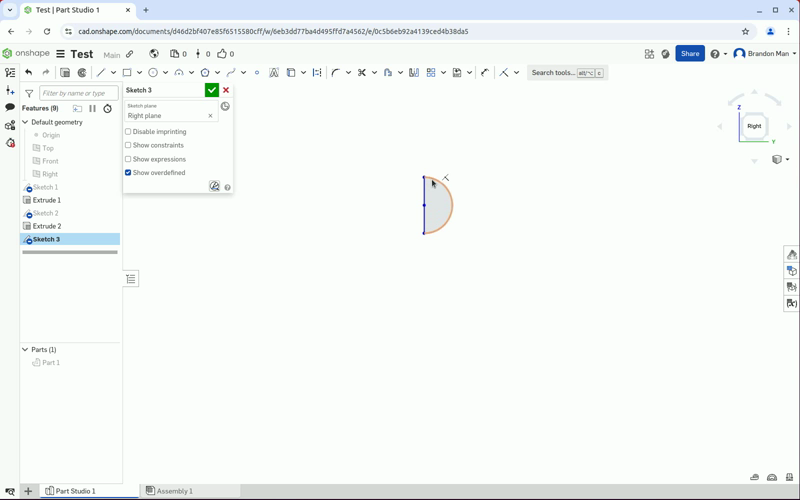
scroll(6)
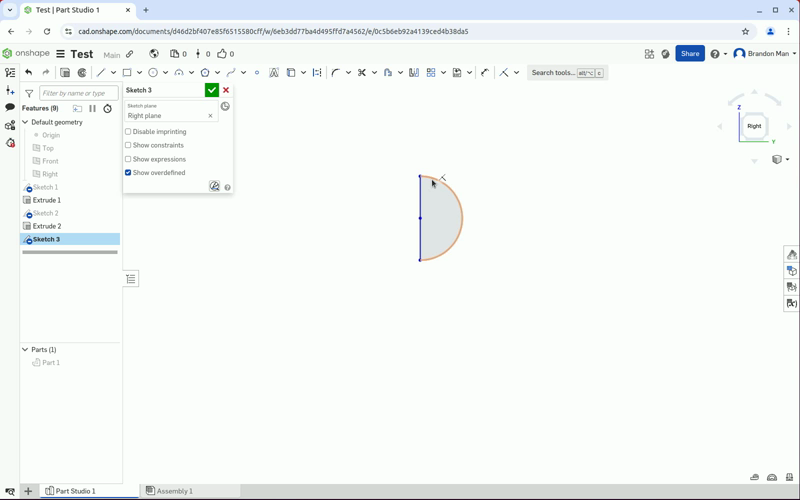
scroll(6)
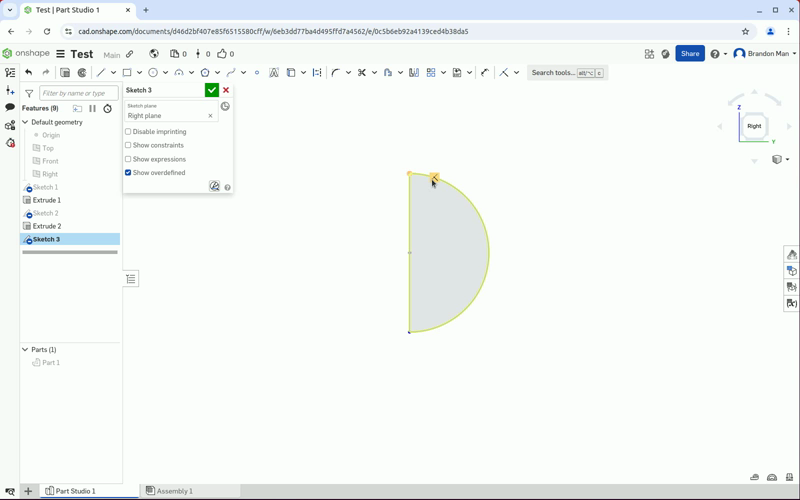
click(432, 179)
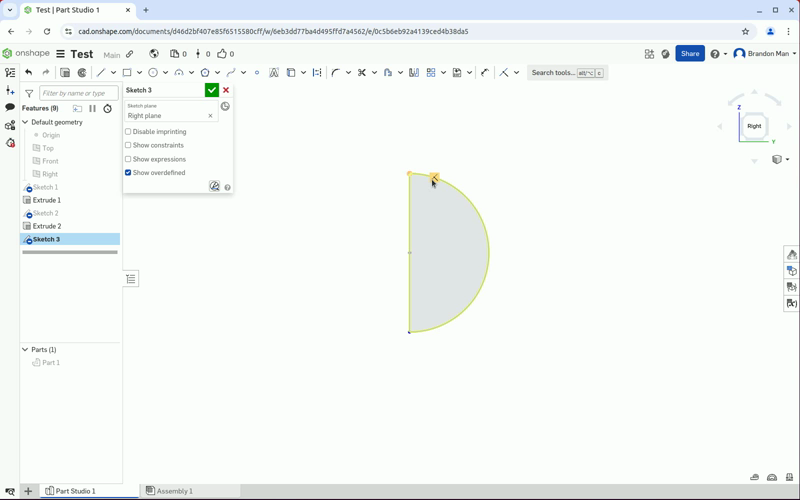
scroll(-6)
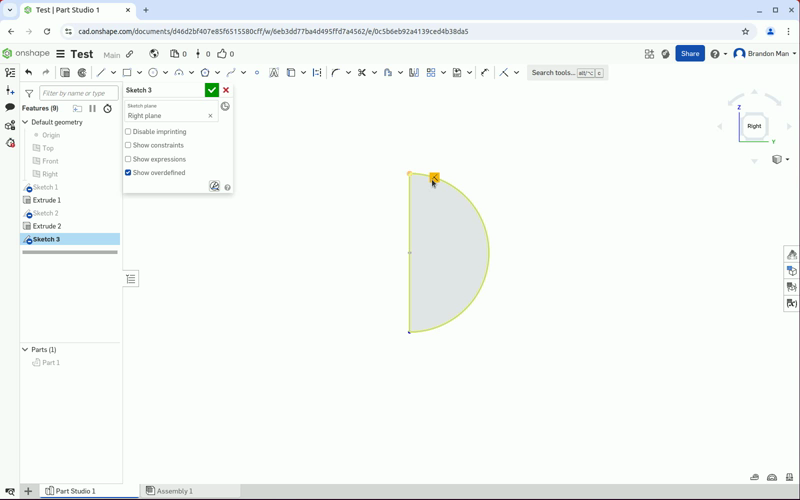
scroll(-6)
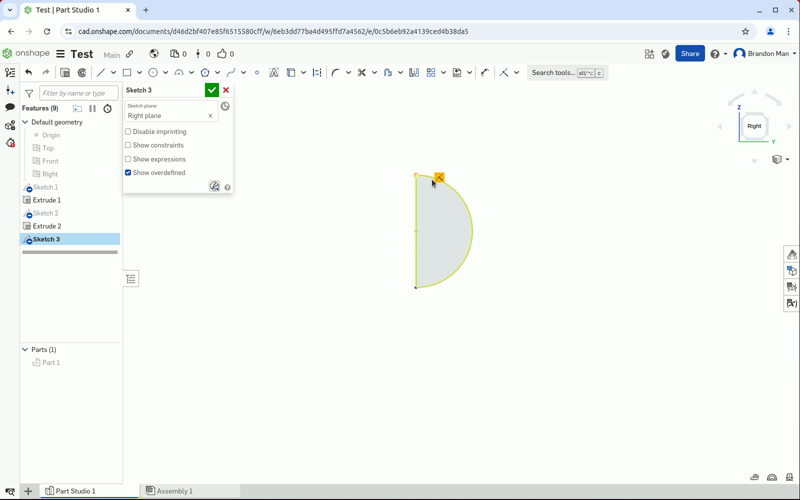
scroll(-6)
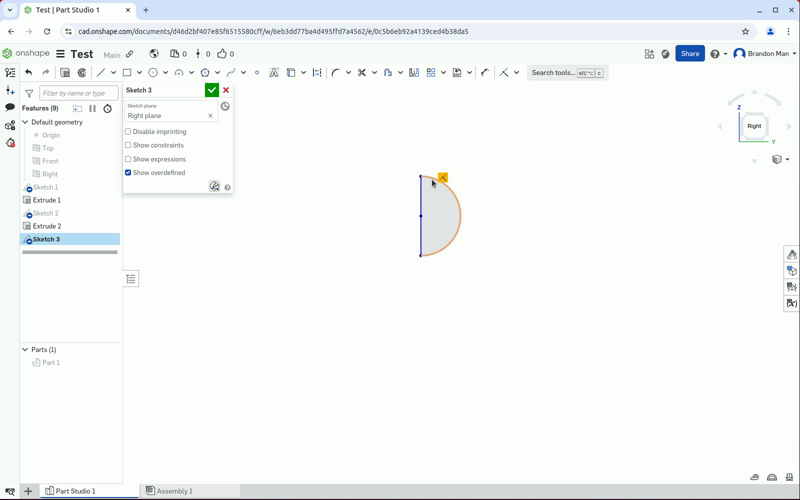
scroll(-6)
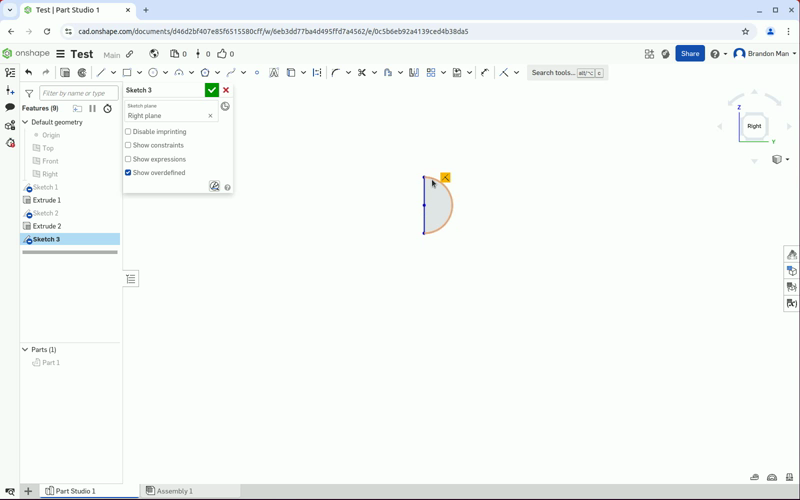
scroll(-6)
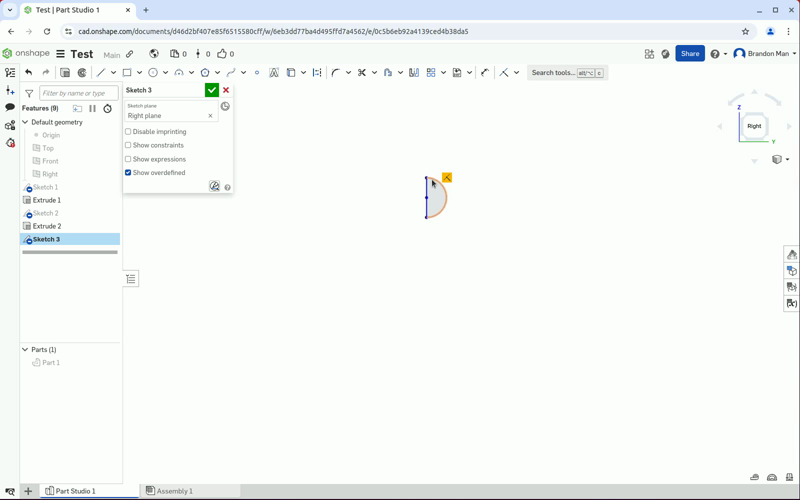
scroll(-6)
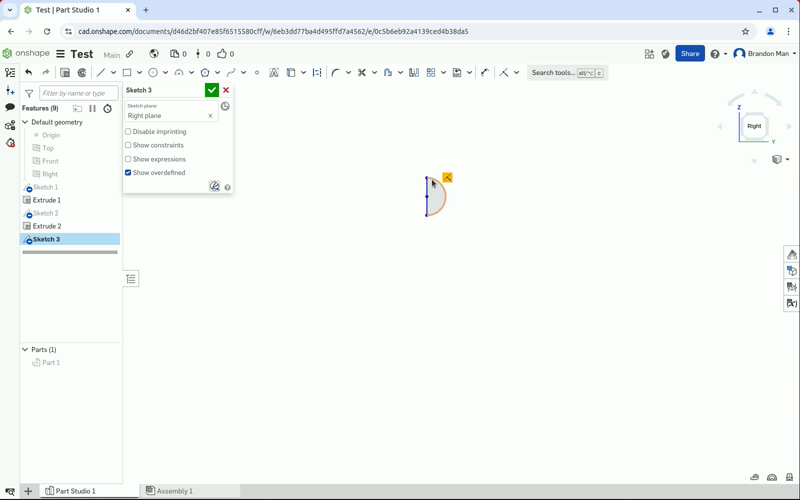
scroll(-6)
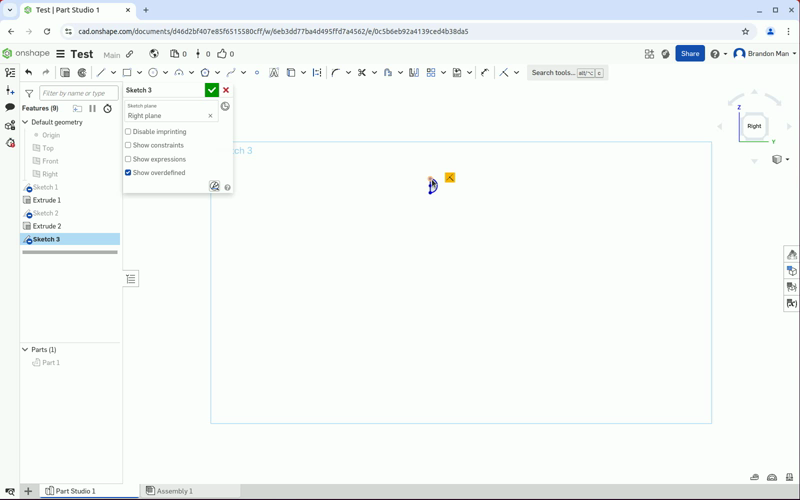
mouse_move(73, 352)
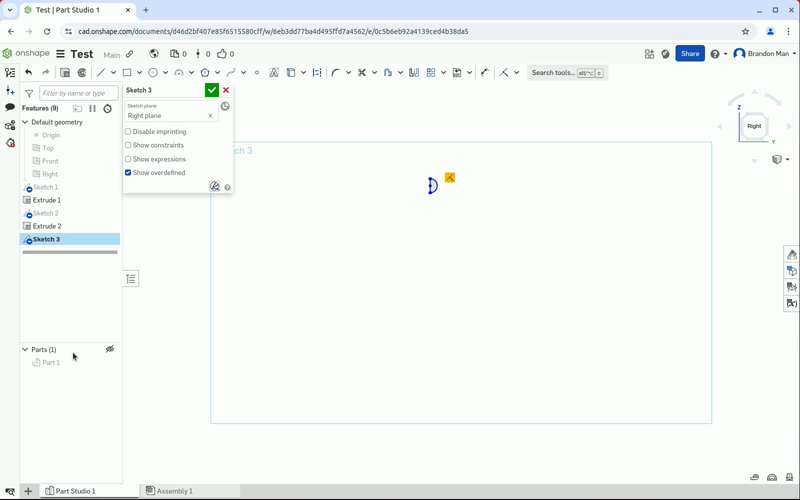
key(shift+y)
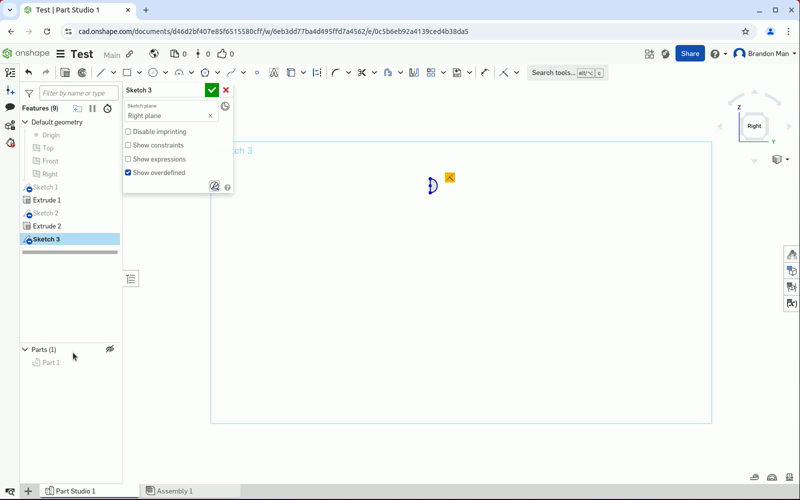
key(shift+e)
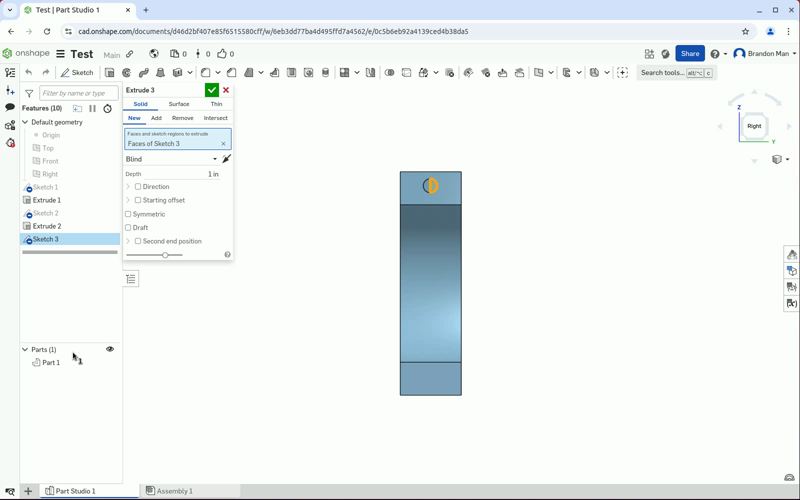
mouse_move(143, 106)
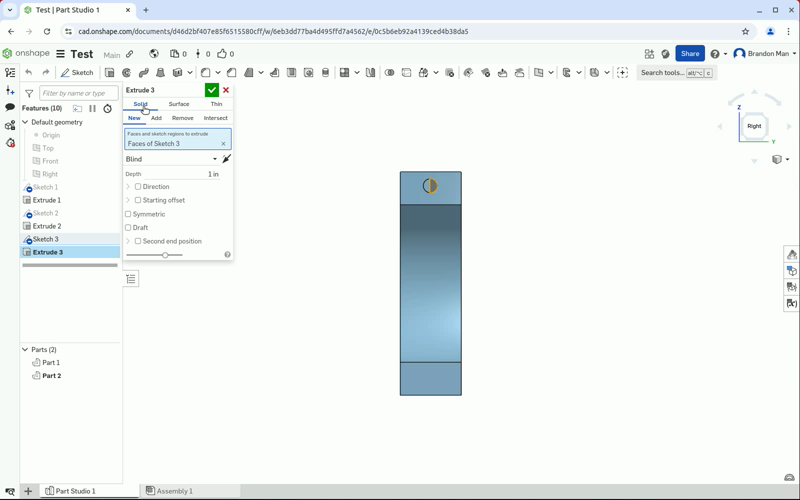
click(143, 106)
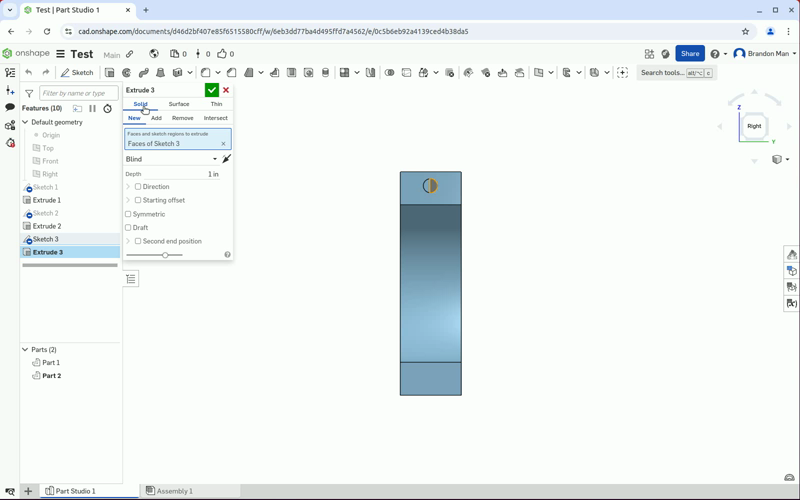
mouse_move(186, 120)
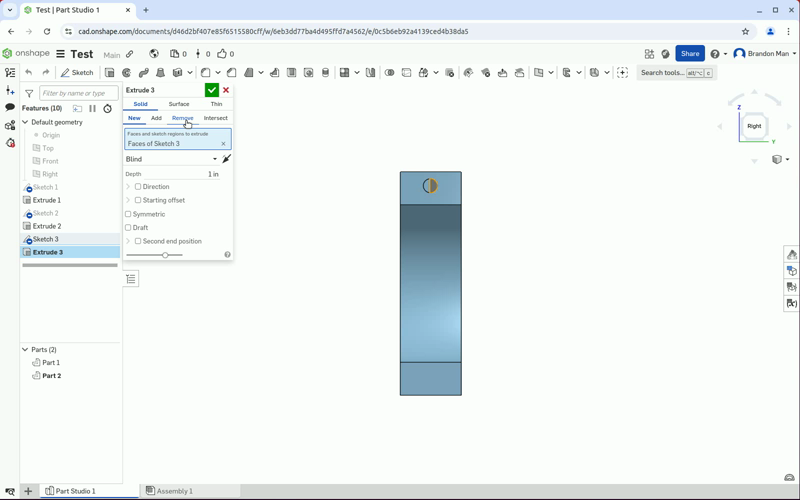
click(186, 120)
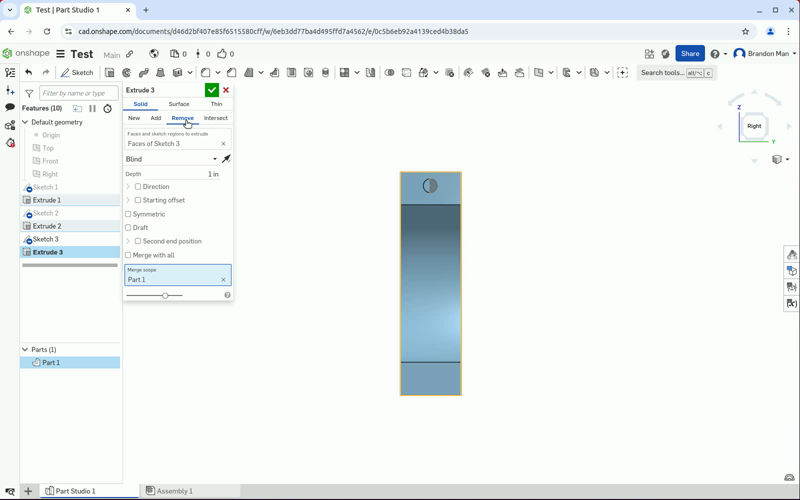
key(tab, 4)
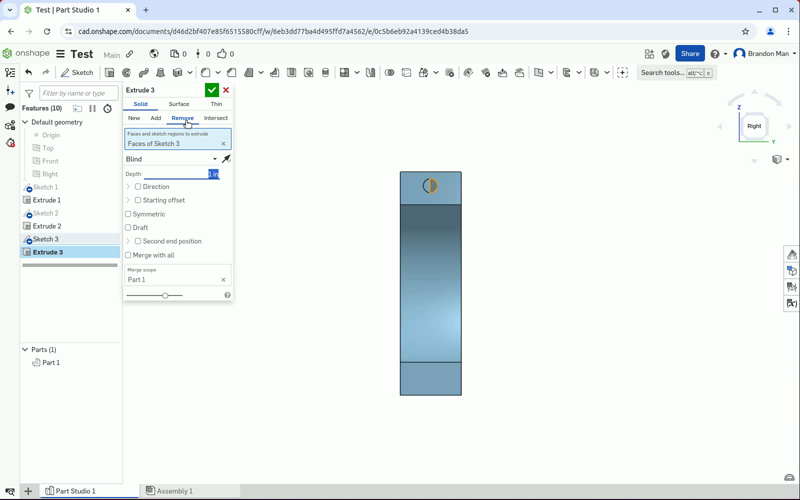
text(4.574)
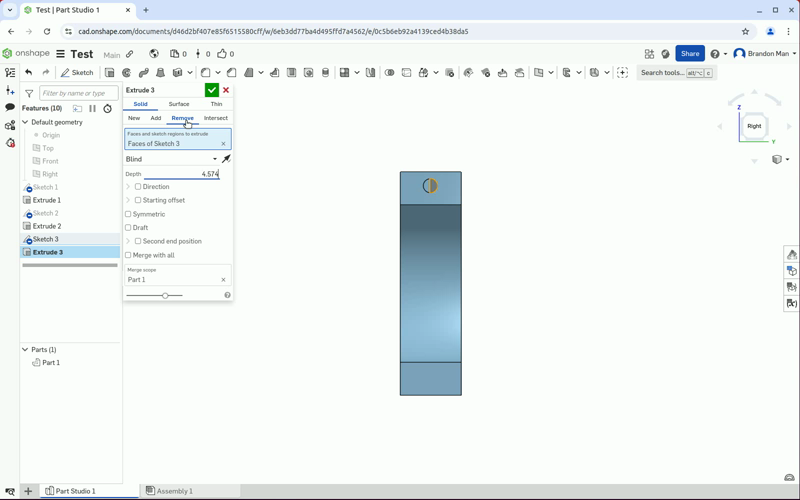
key(tab, 6)
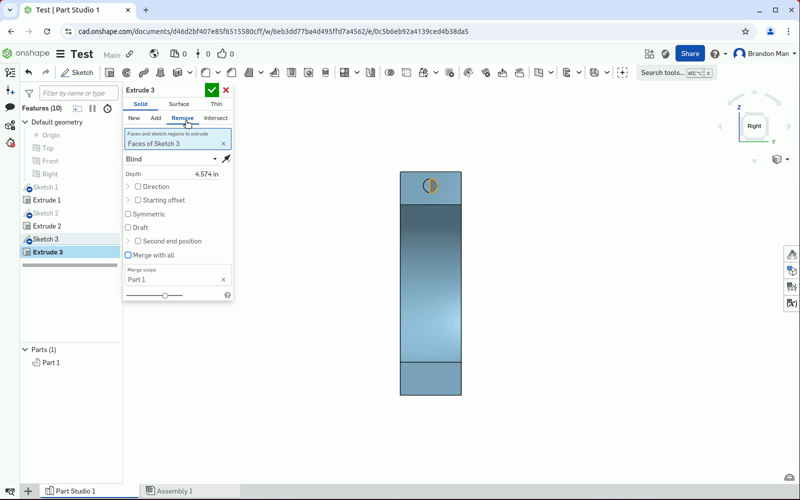
key(space)
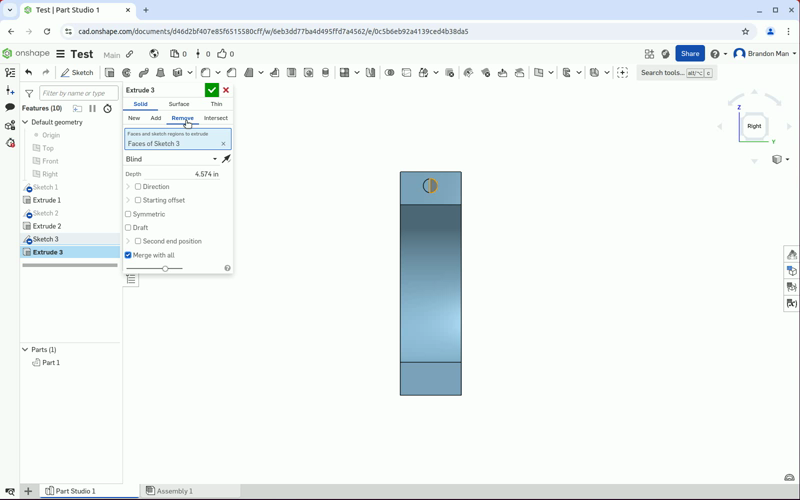
key(enter)
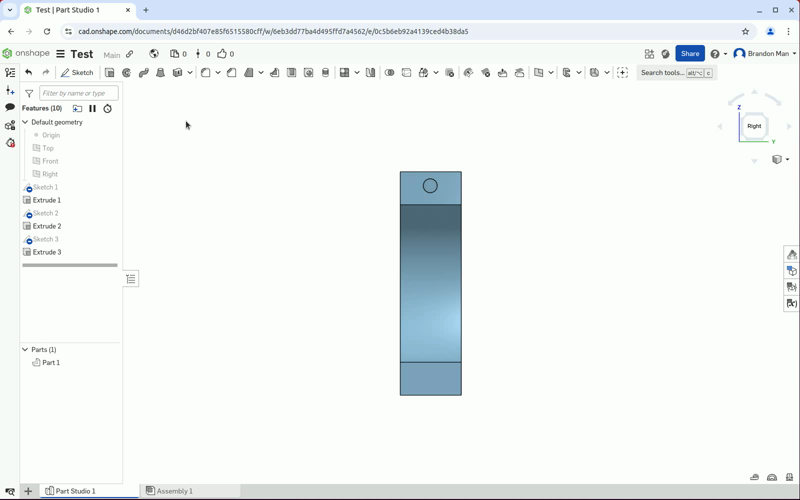
key(shift+h)
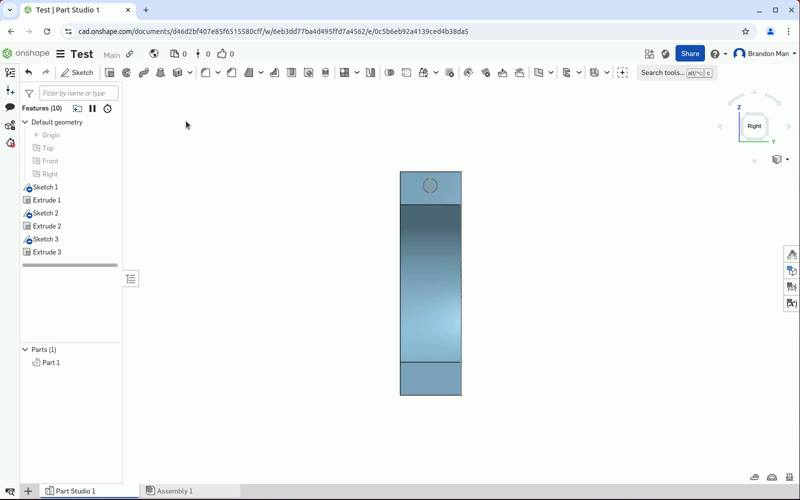
key(shift+h)
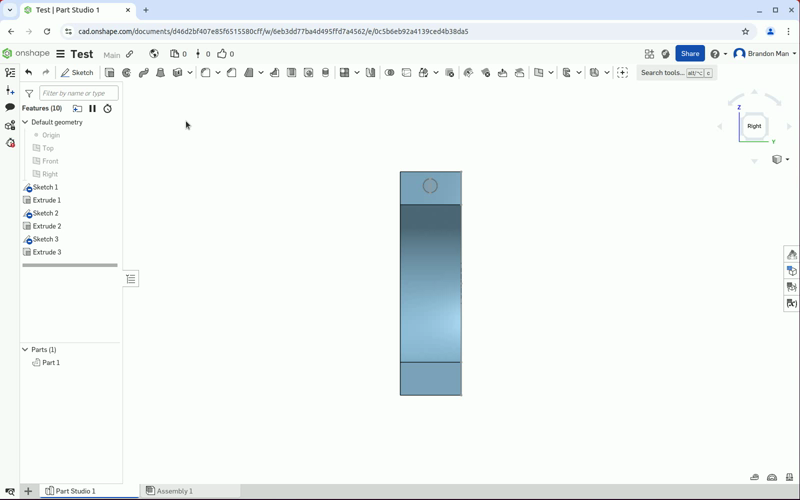
key(shift+7)
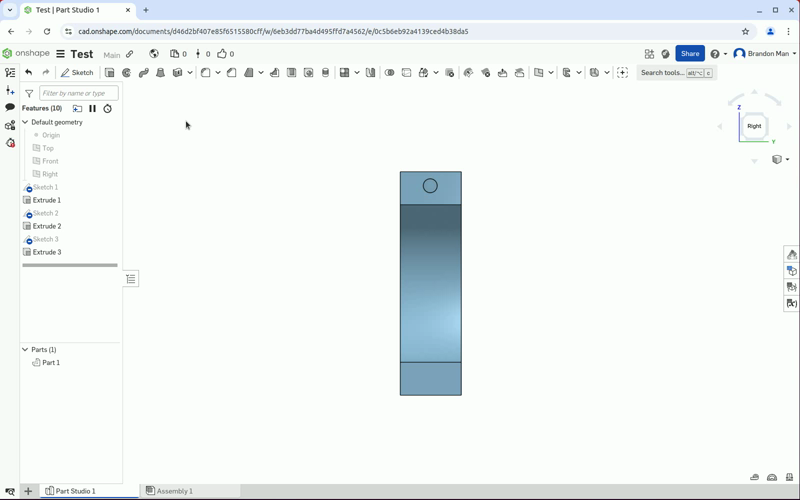
key(right, 2)
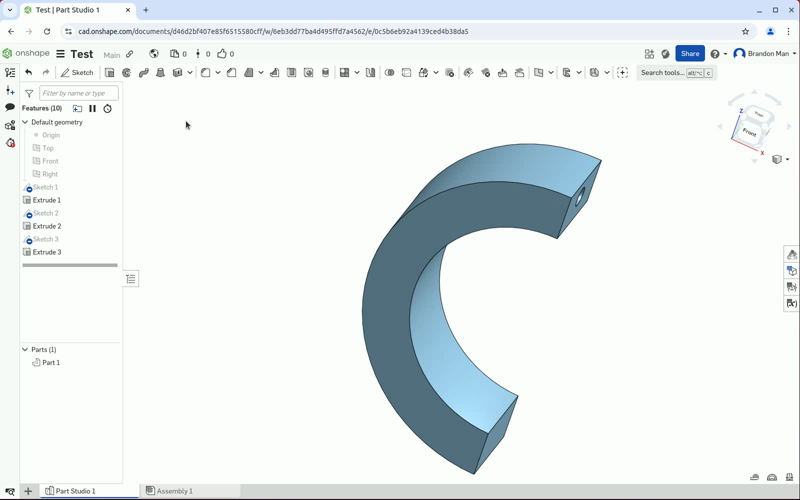
key(down, 2)
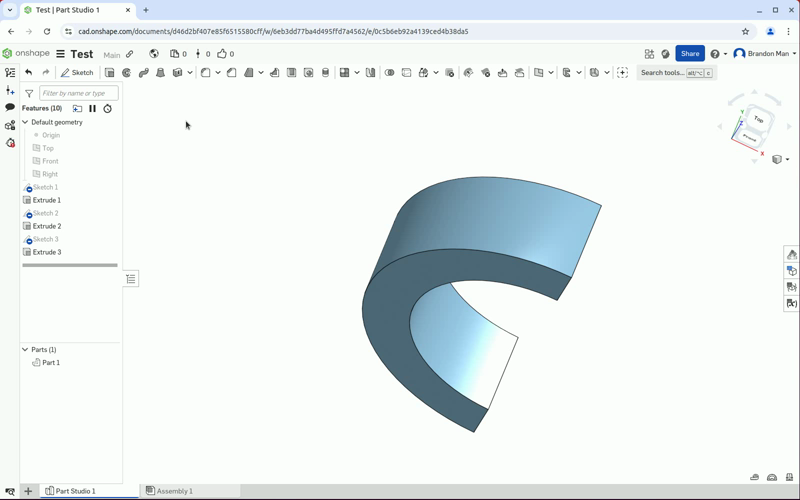
key(up, 2)
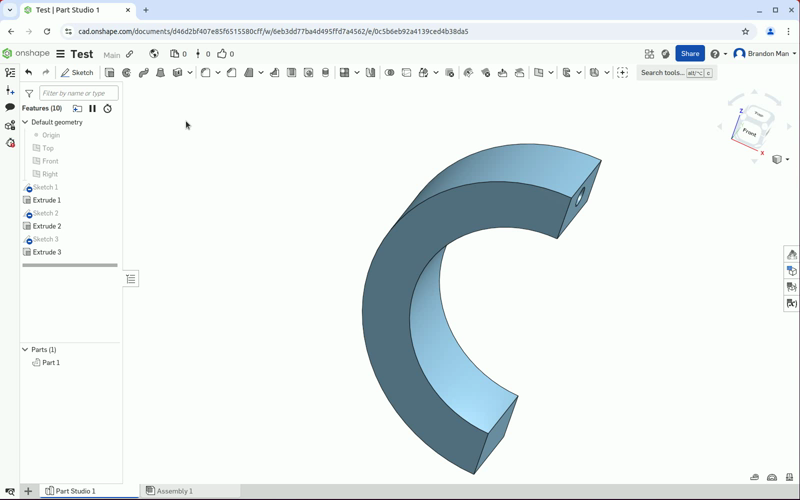
key(left, 2)
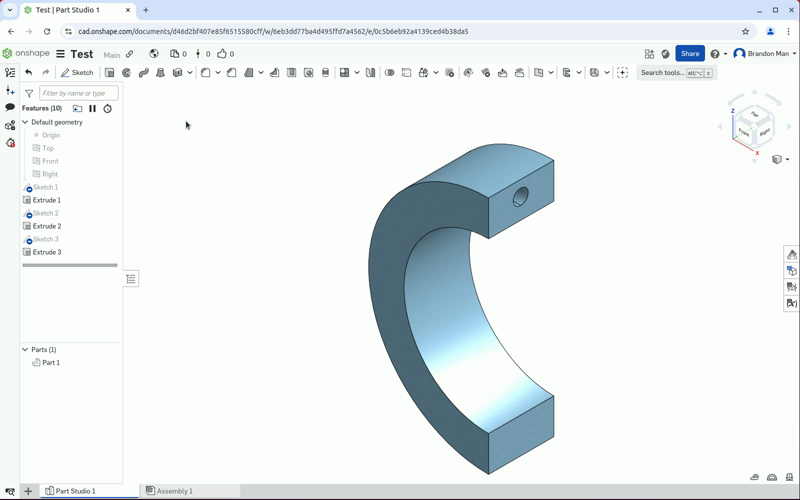
mouse_move(73, 189)
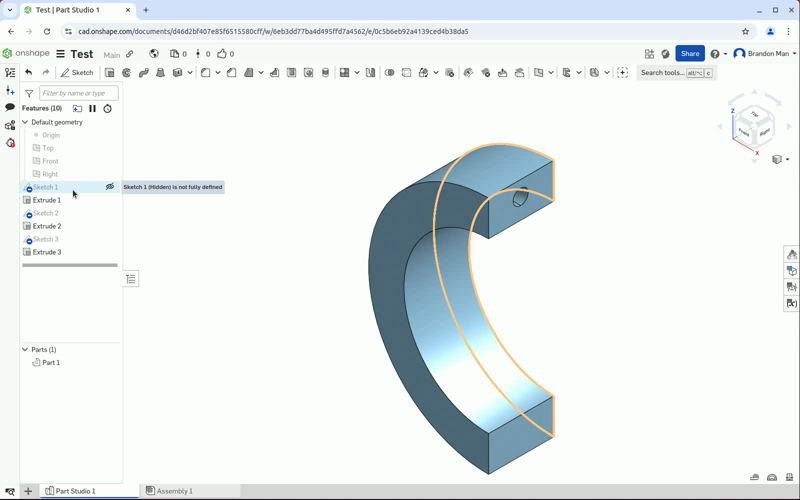
click(73, 189)